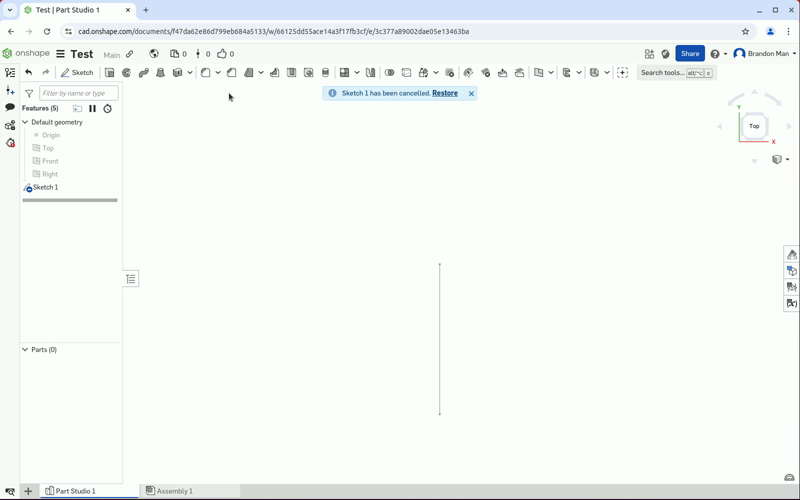
key(shift+h)
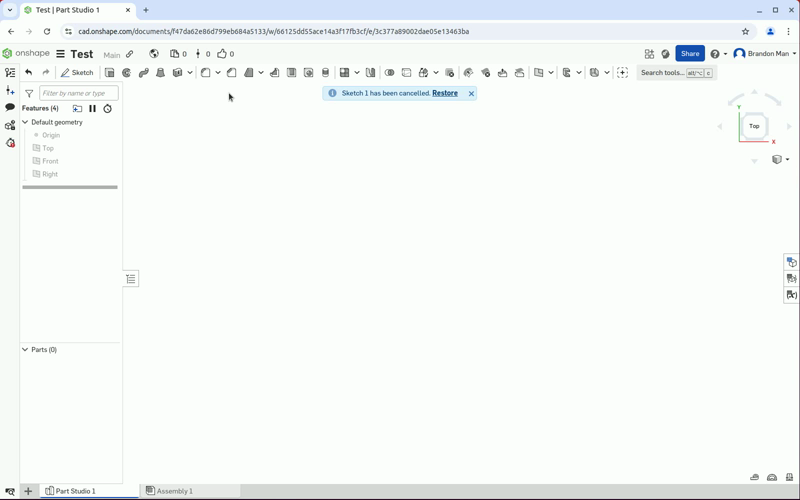
mouse_move(73, 352)
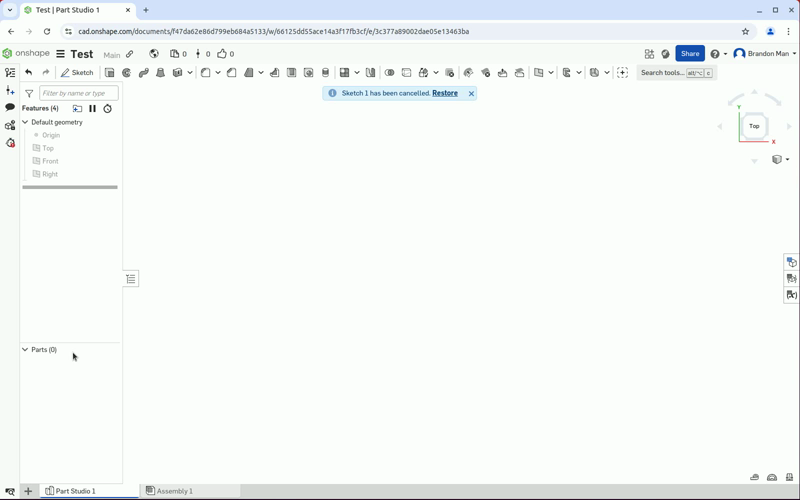
key(y)
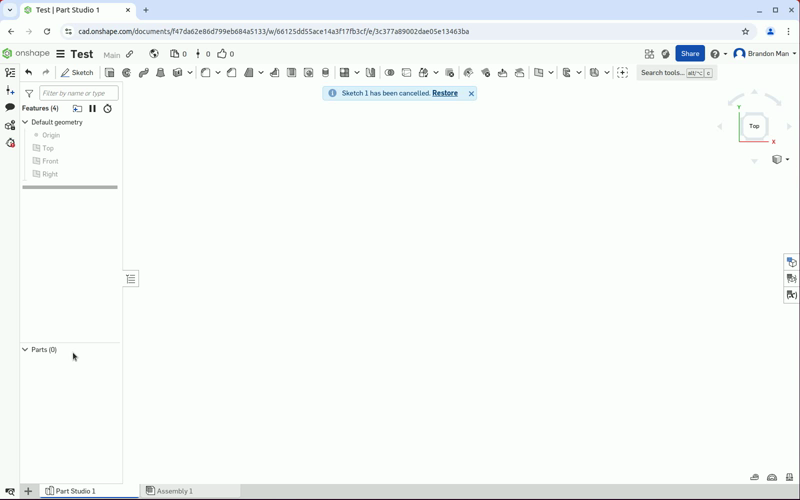
key(shift+p)
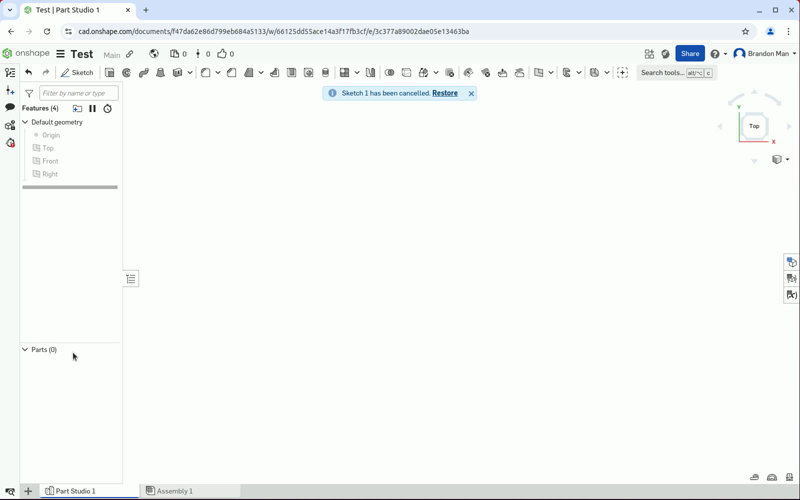
key(space)
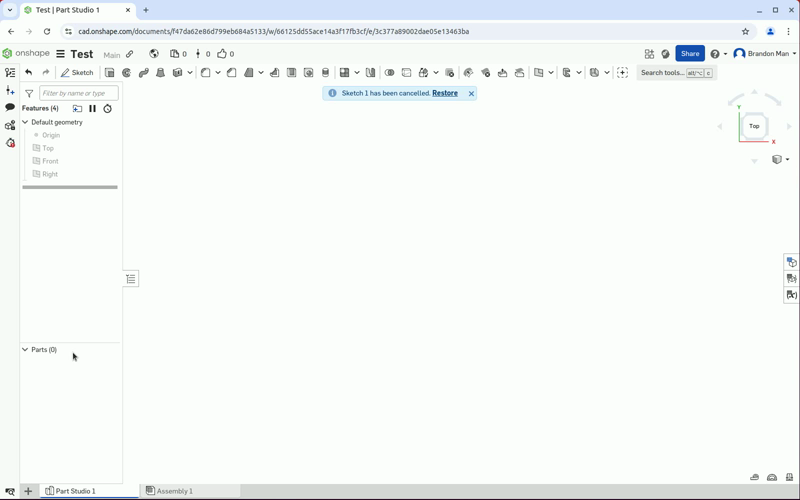
key_down(shift)
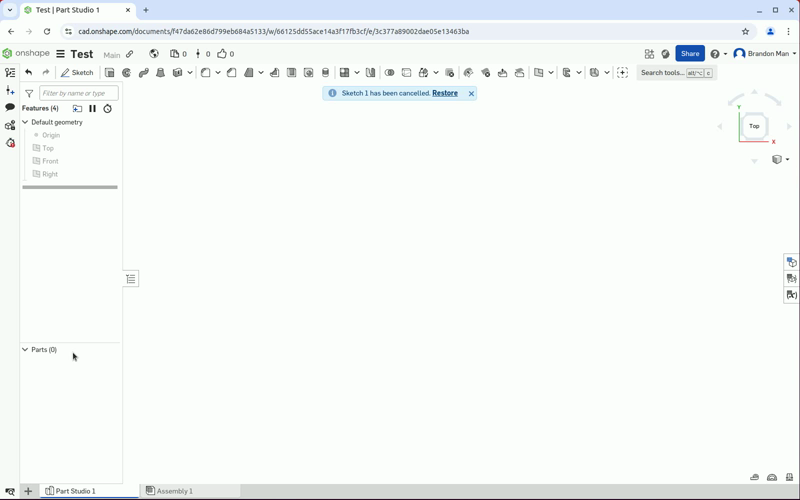
key(up)
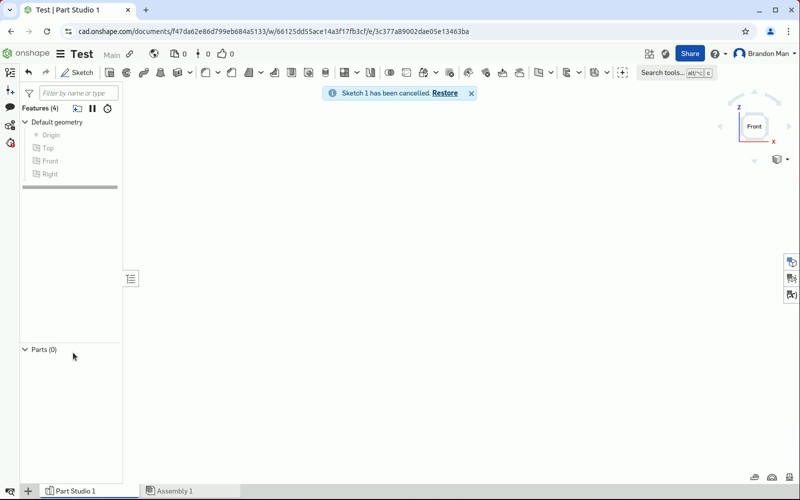
key_up(shift)
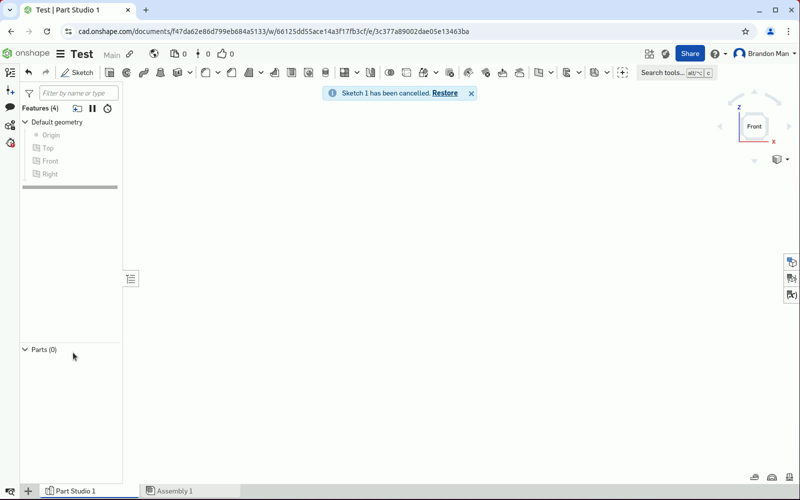
key(space)
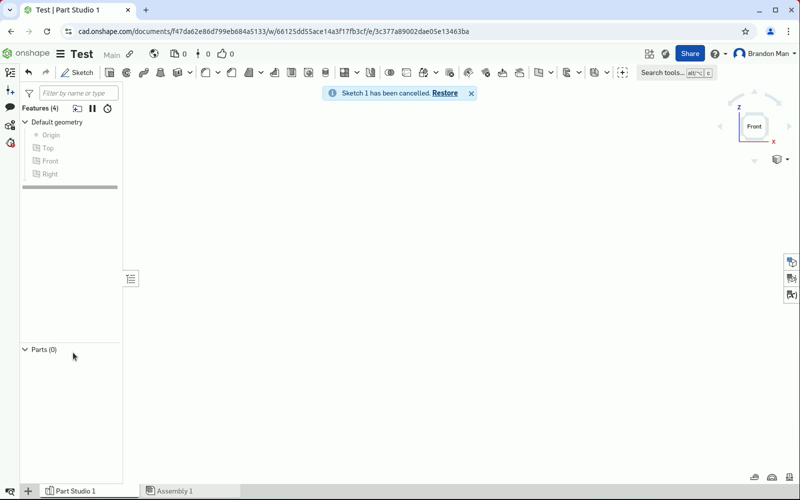
key_down(shift)
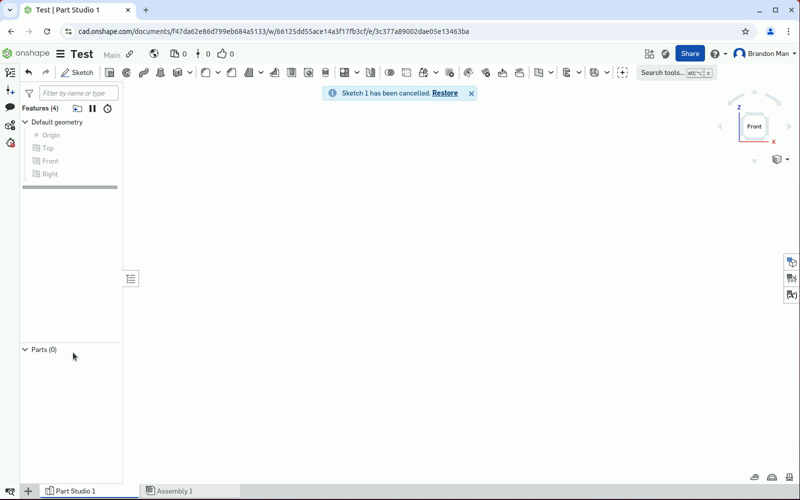
key(left)
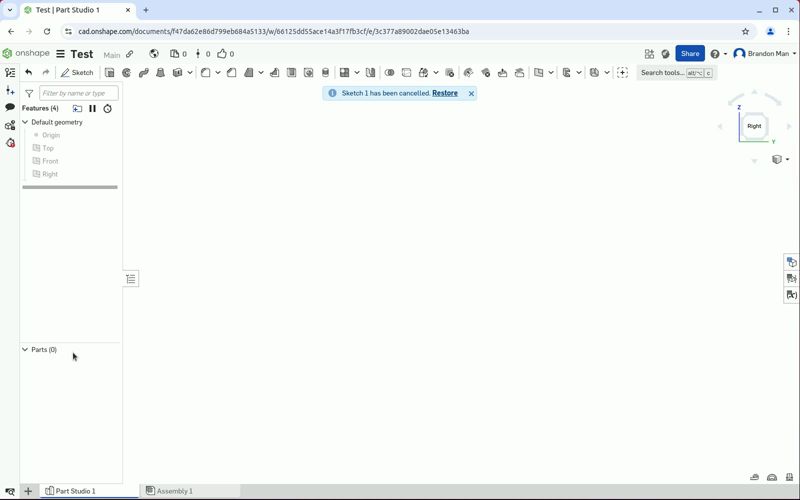
key_up(shift)
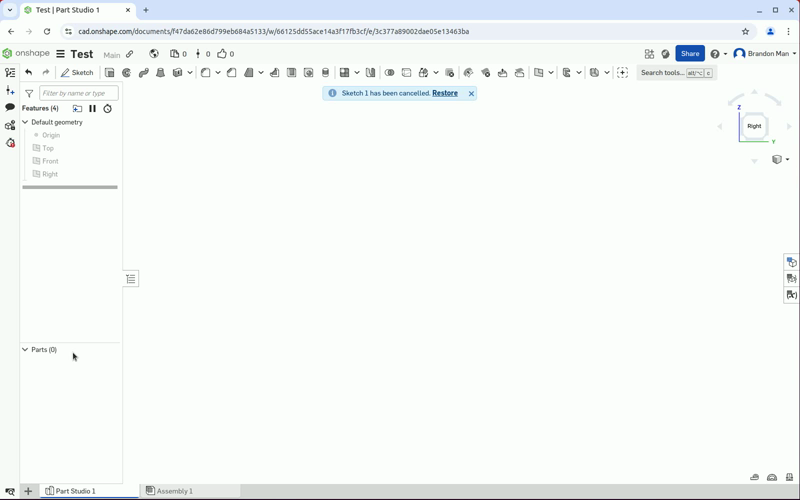
mouse_move(73, 352)
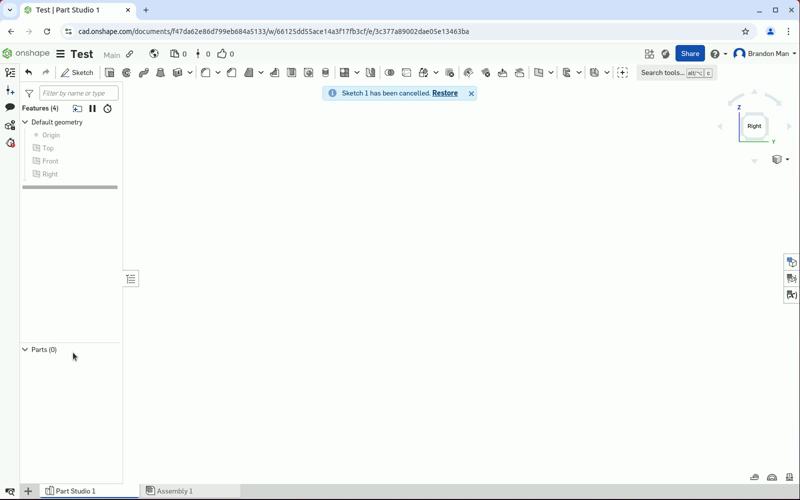
key(shift+y)
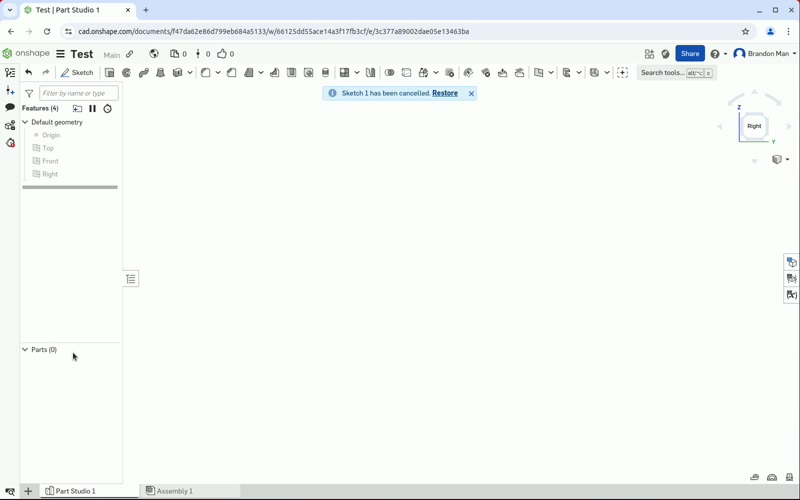
key(shift+s)
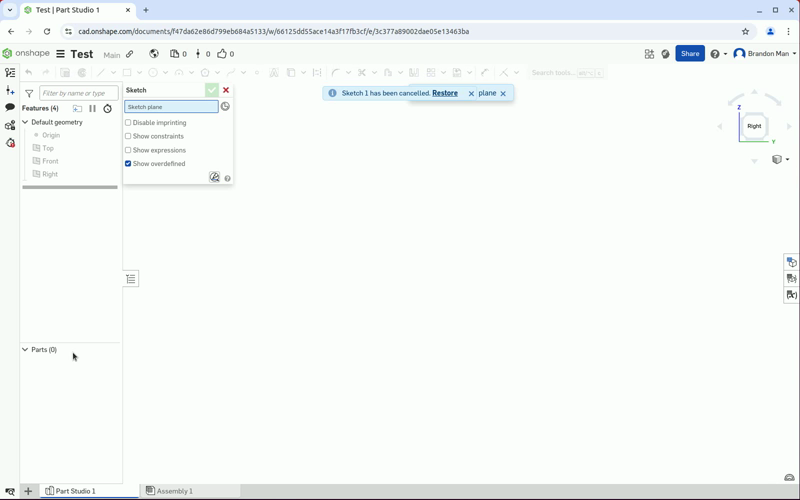
mouse_move(73, 176)
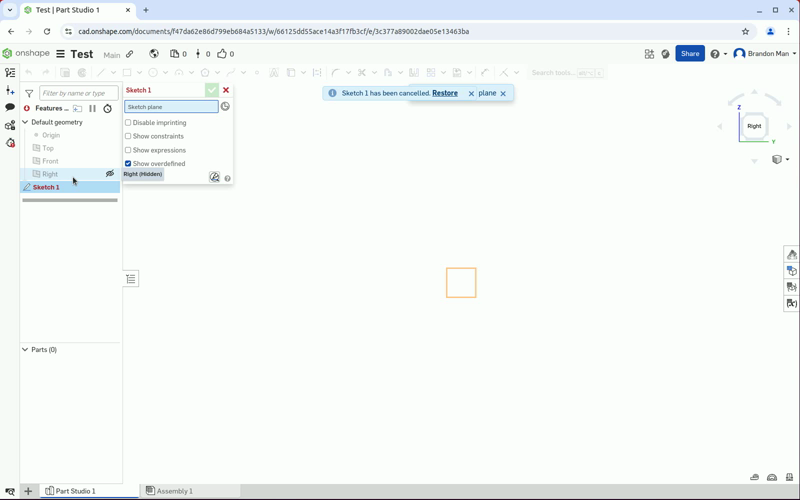
click(73, 176)
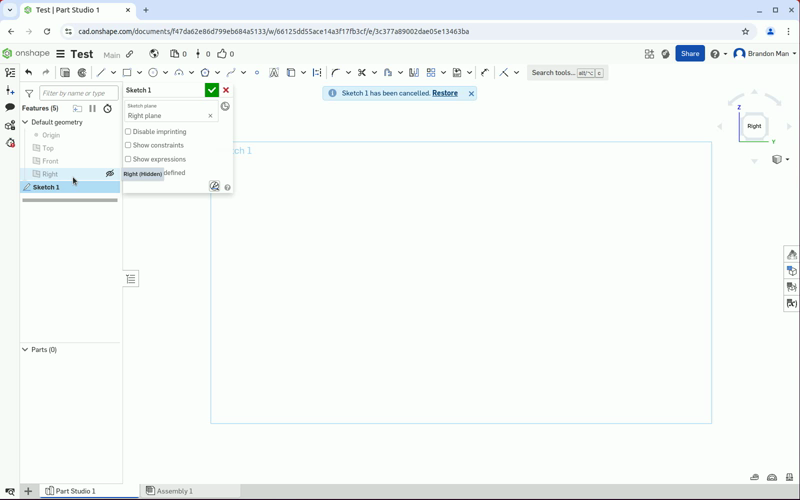
mouse_move(73, 352)
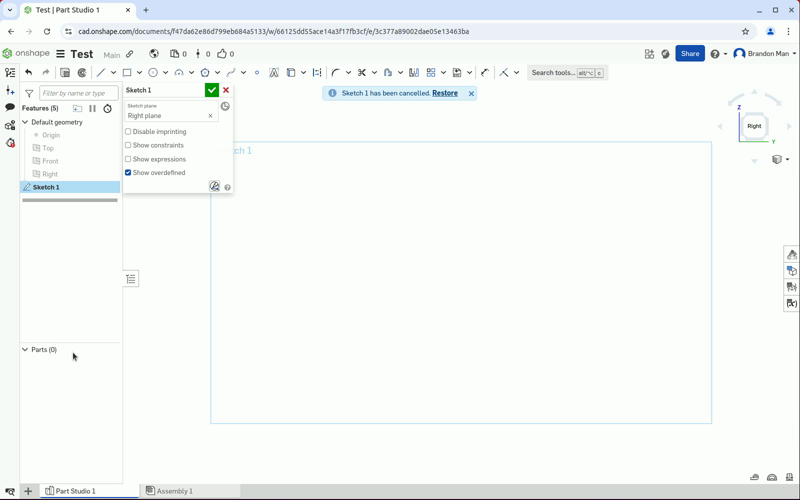
key(y)
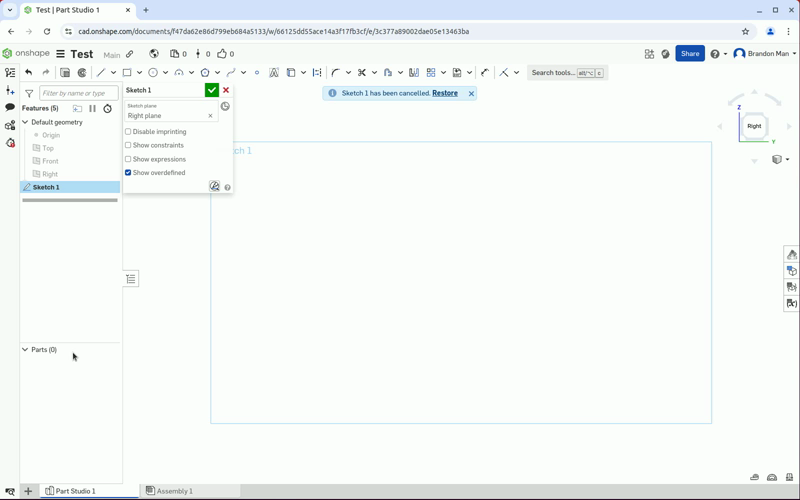
key(l)
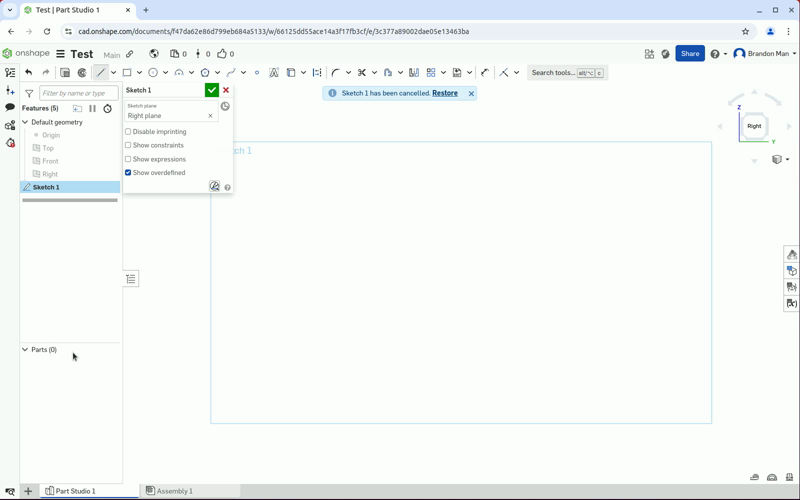
key_down(shift)
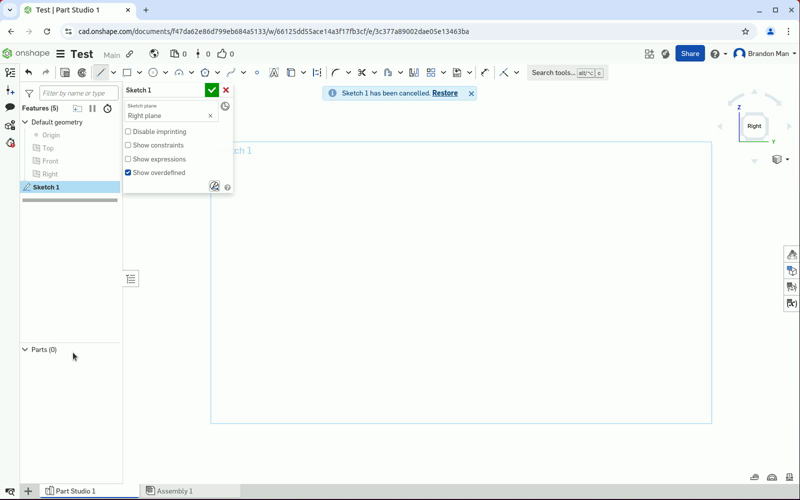
mouse_move(450, 293)
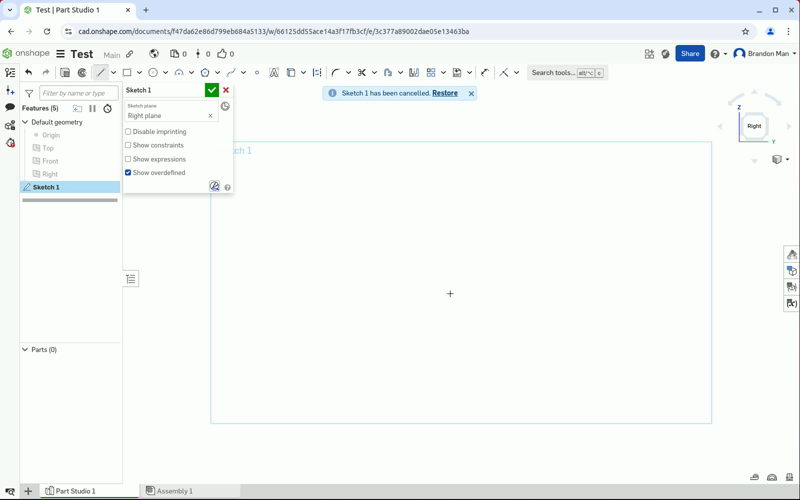
click(450, 293)
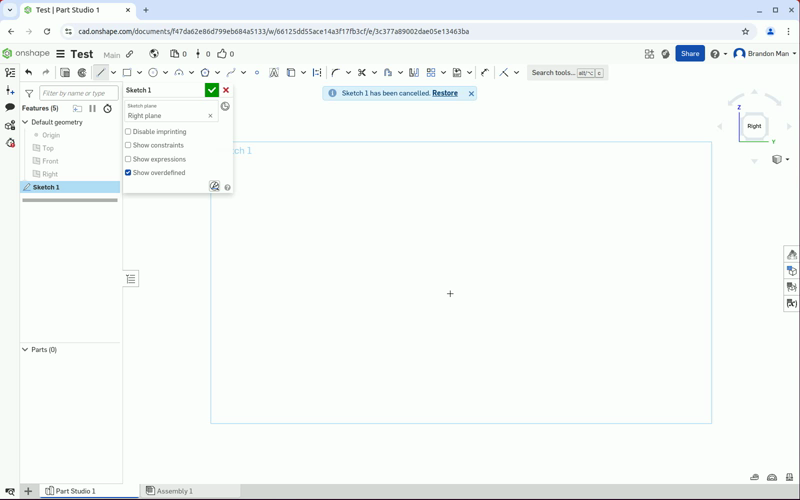
key_up(shift)
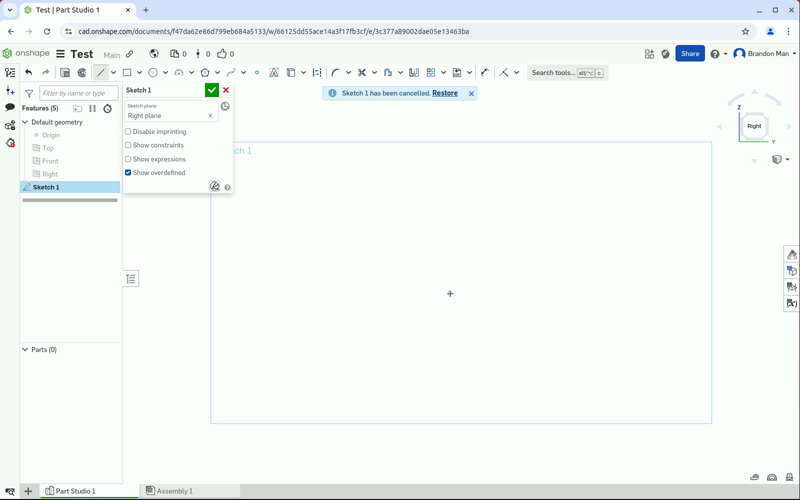
key_down(shift)
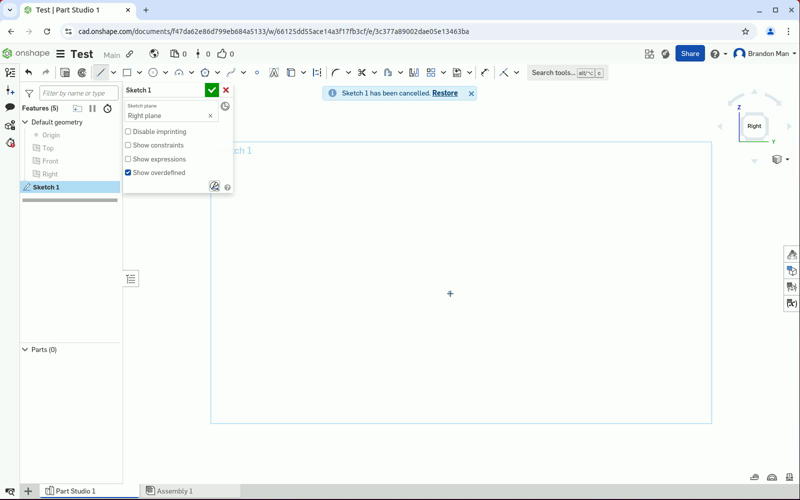
mouse_move(480, 293)
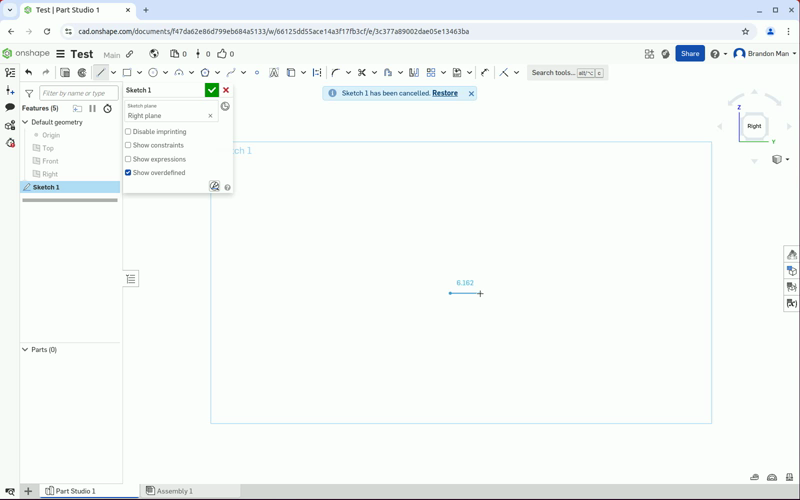
mouse_move(471, 293)
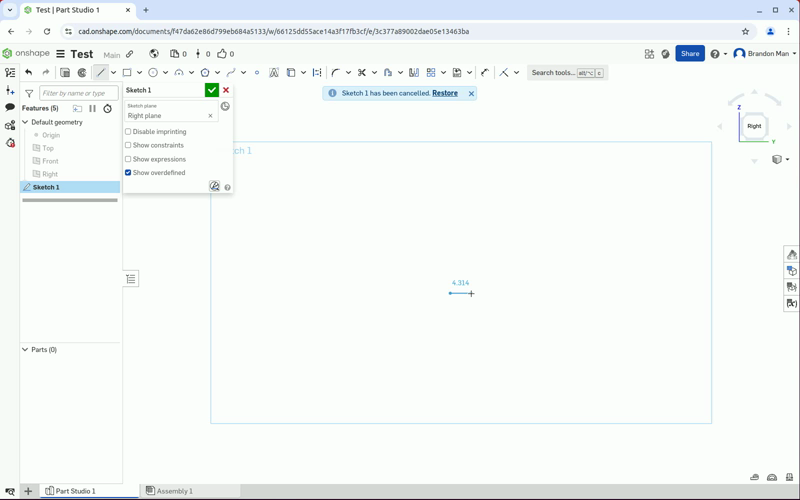
click(471, 293)
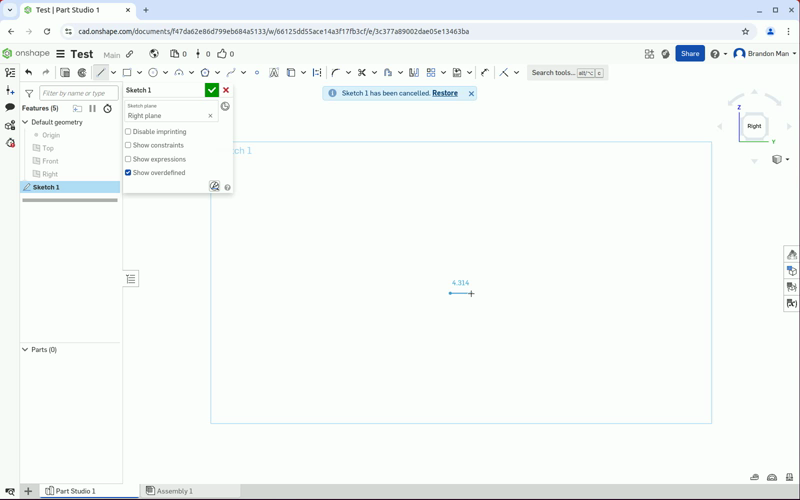
key_up(shift)
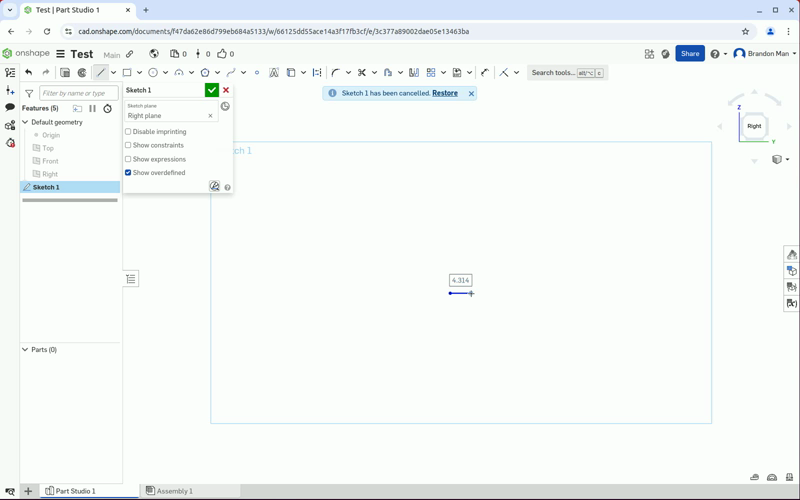
key_down(shift)
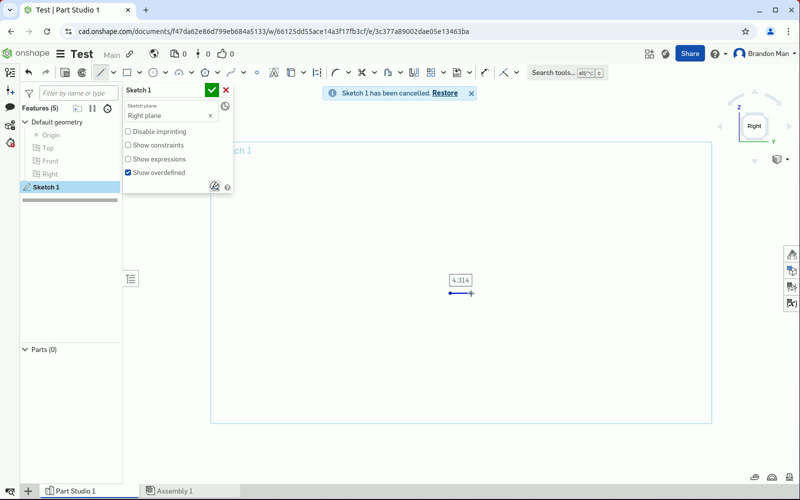
mouse_move(501, 293)
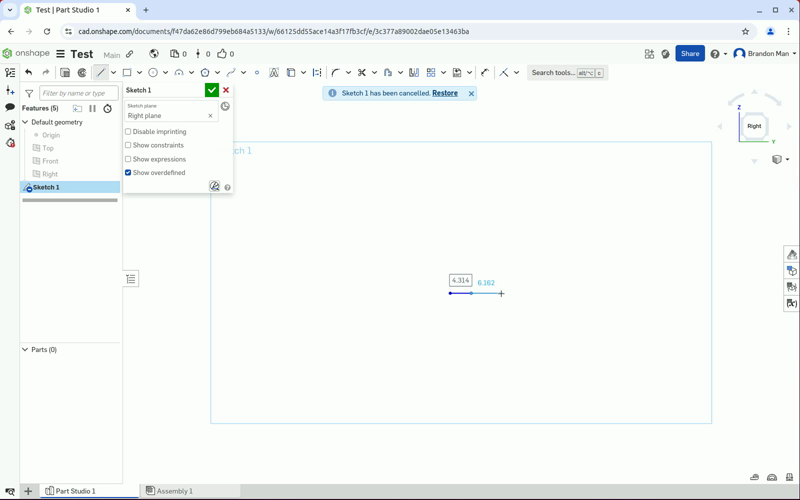
mouse_move(471, 272)
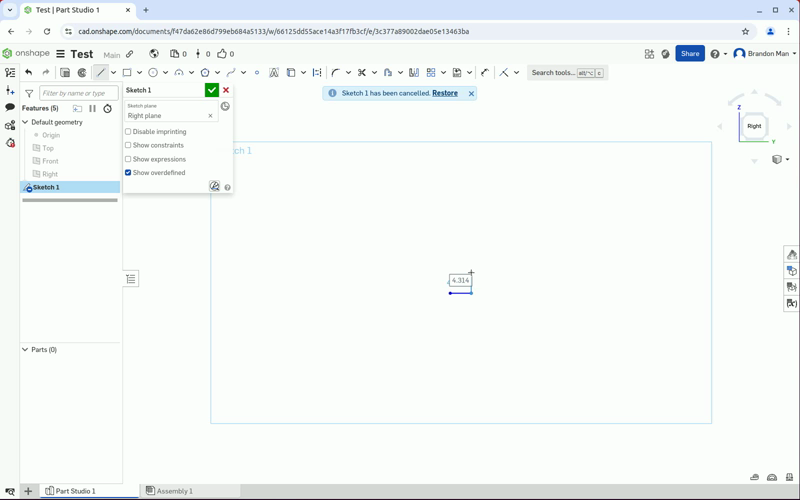
click(471, 272)
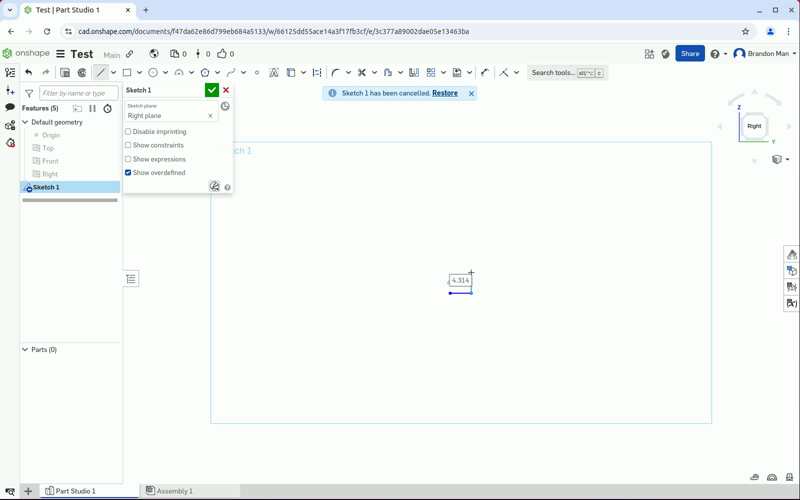
key_up(shift)
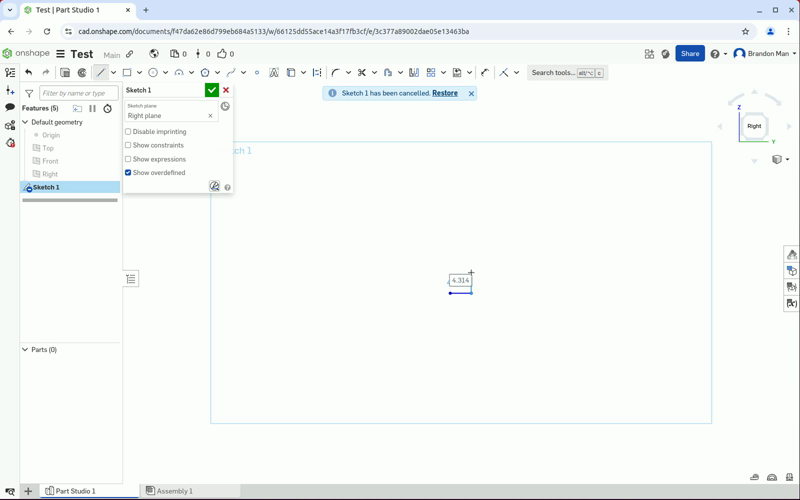
key_down(shift)
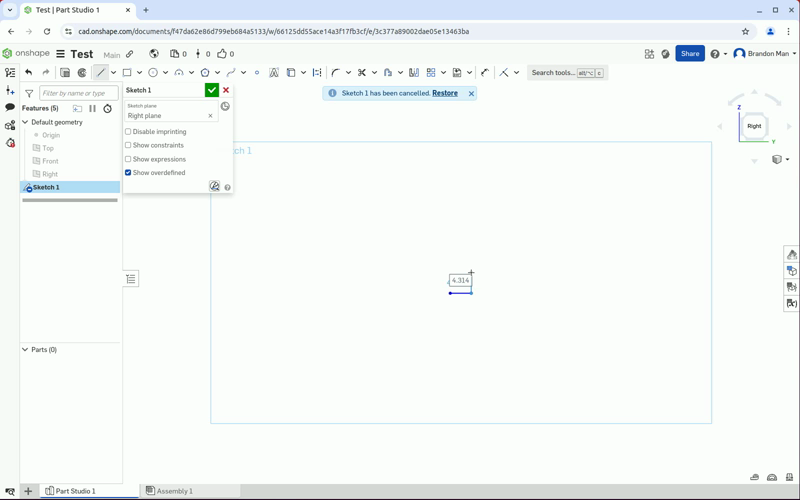
mouse_move(501, 272)
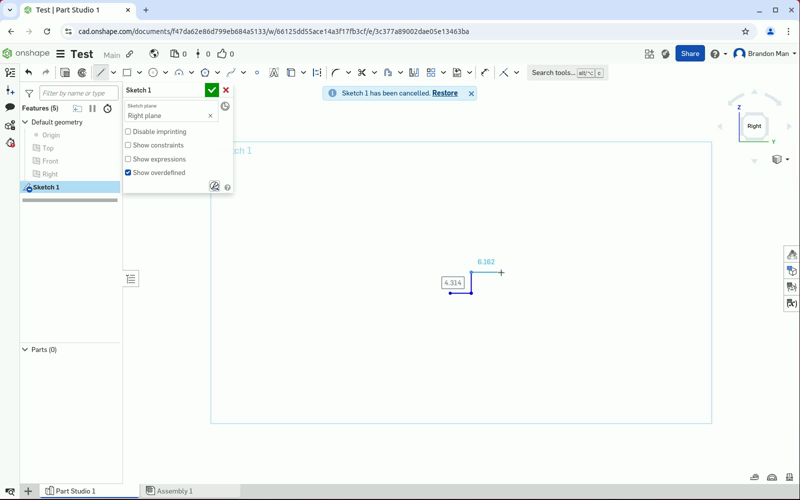
mouse_move(450, 272)
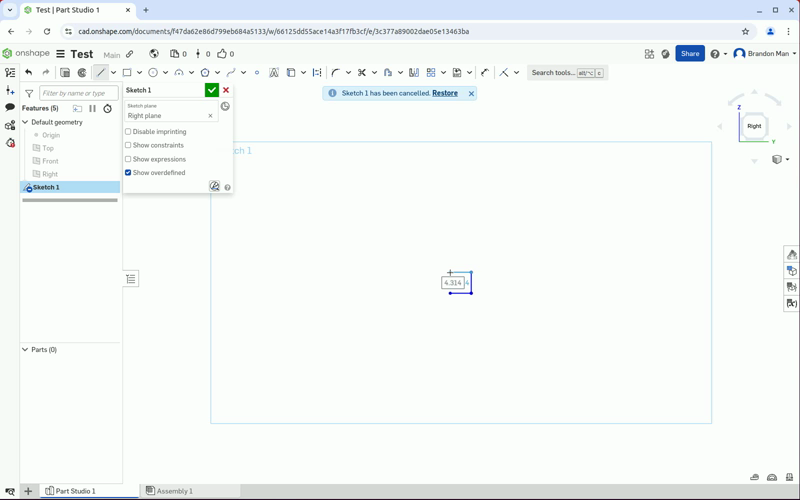
click(450, 272)
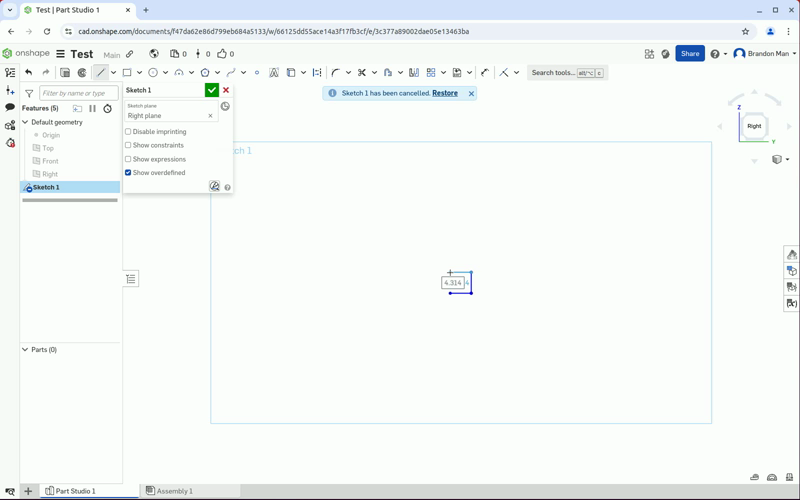
key_up(shift)
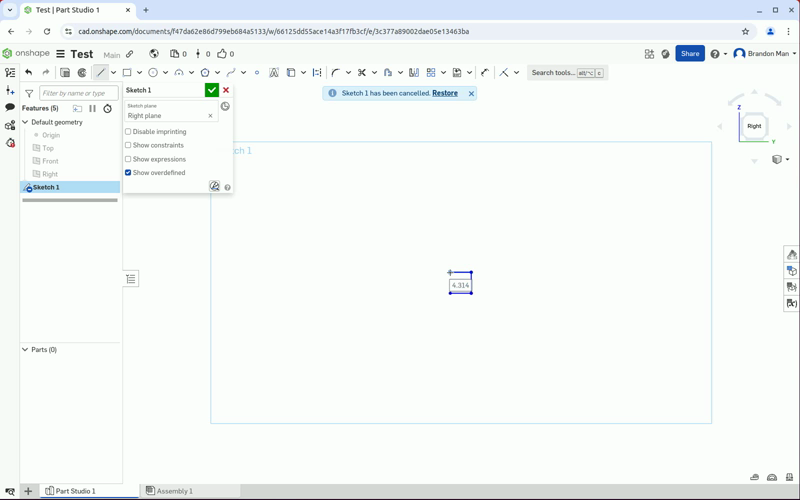
mouse_move(480, 272)
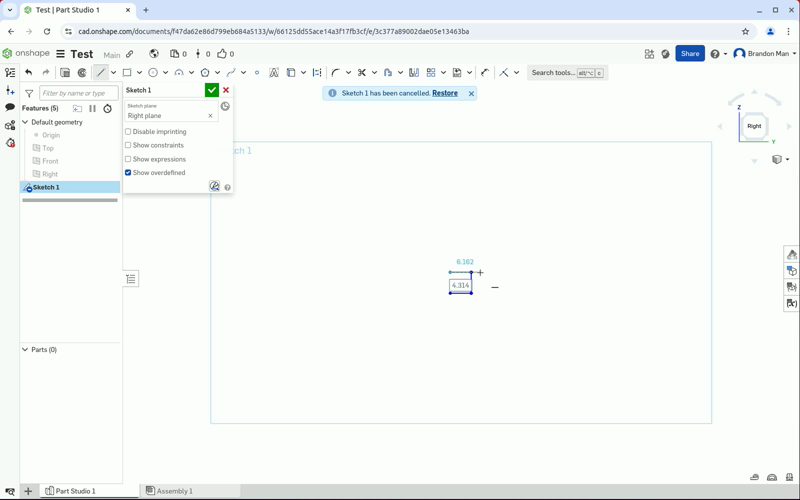
key_down(shift)
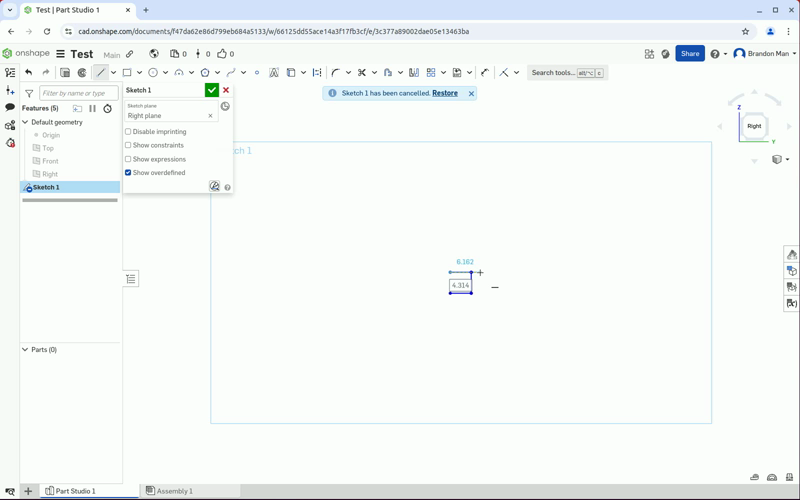
mouse_move(450, 293)
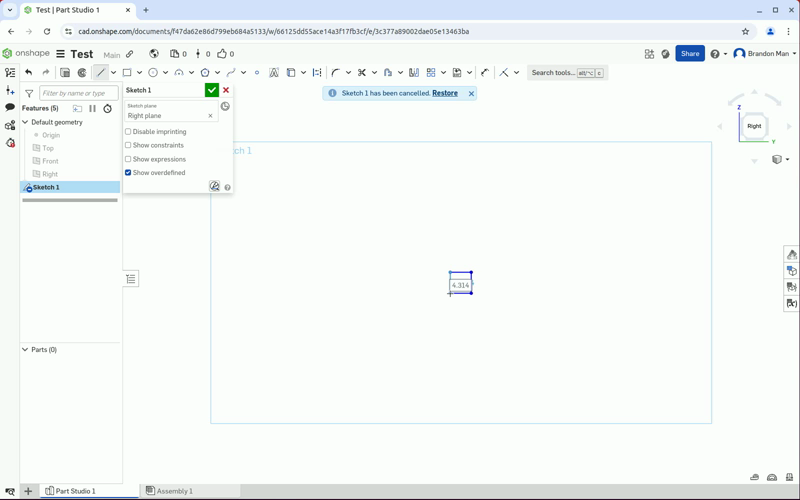
key_up(shift)
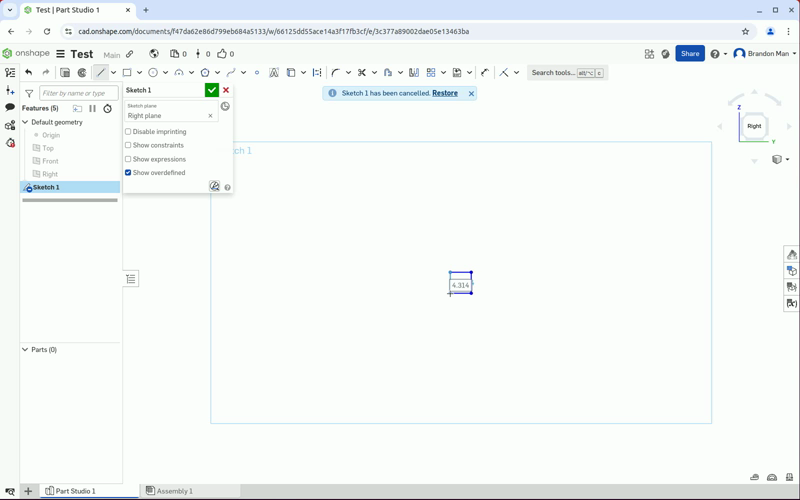
click(450, 293)
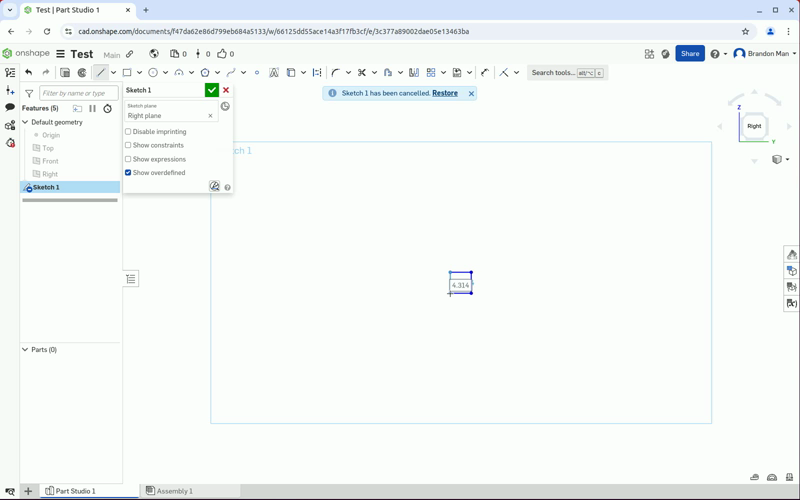
key(esc)
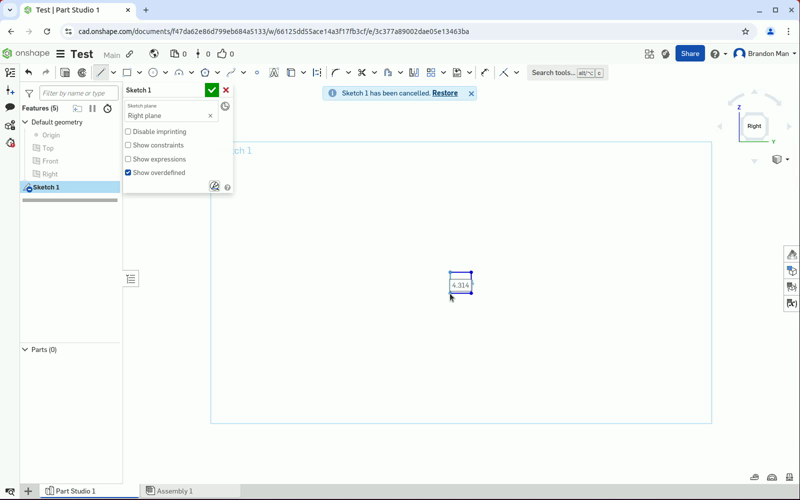
mouse_move(458, 281)
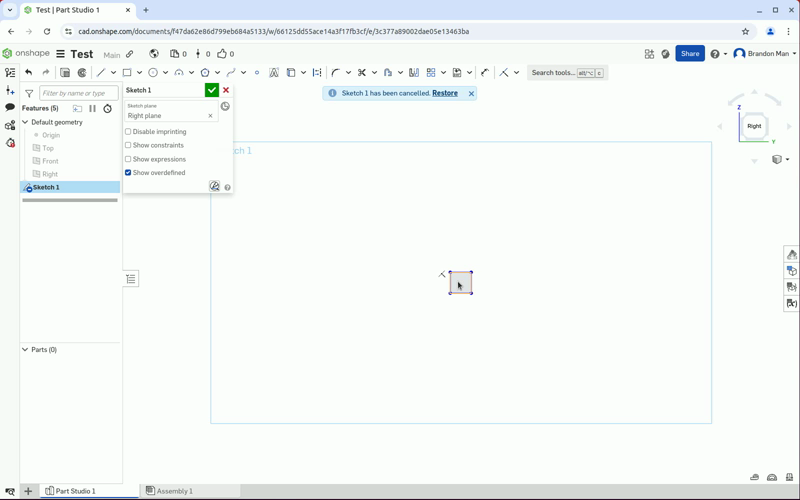
scroll(6)
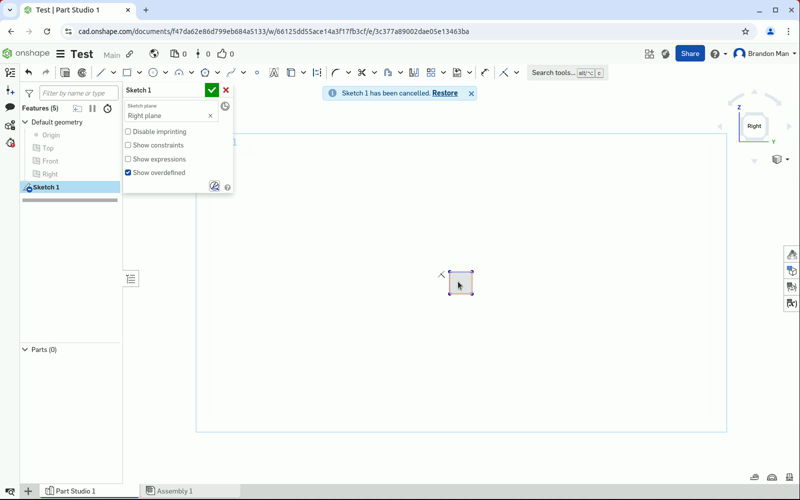
scroll(6)
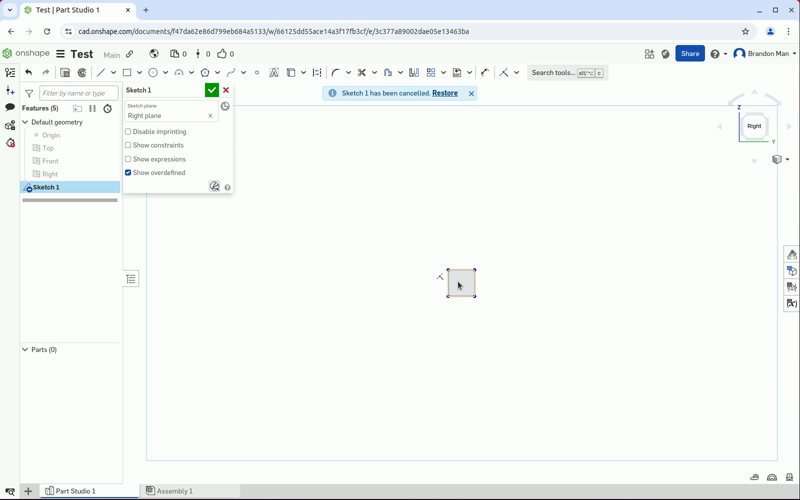
scroll(6)
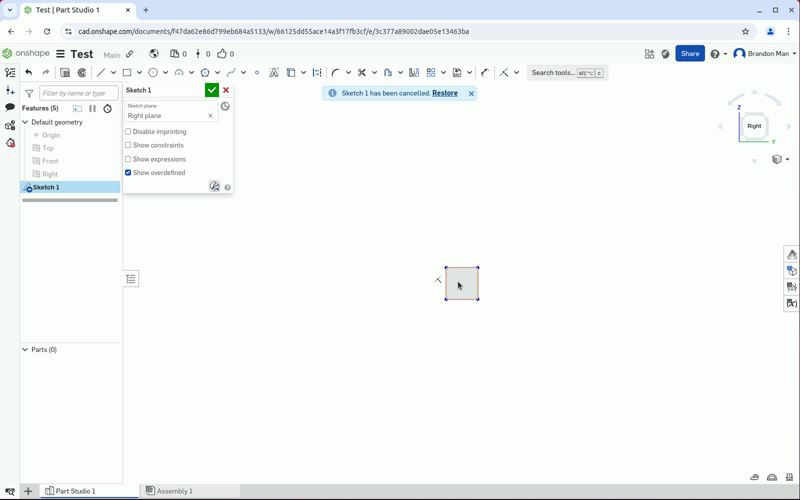
scroll(6)
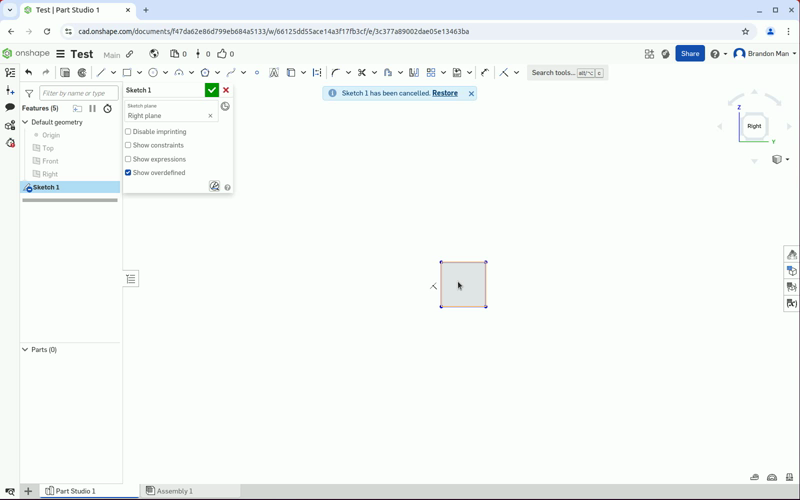
scroll(6)
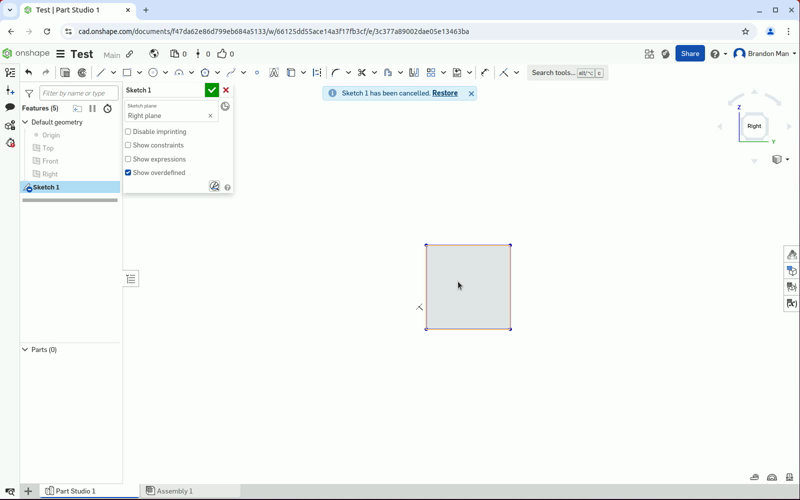
scroll(6)
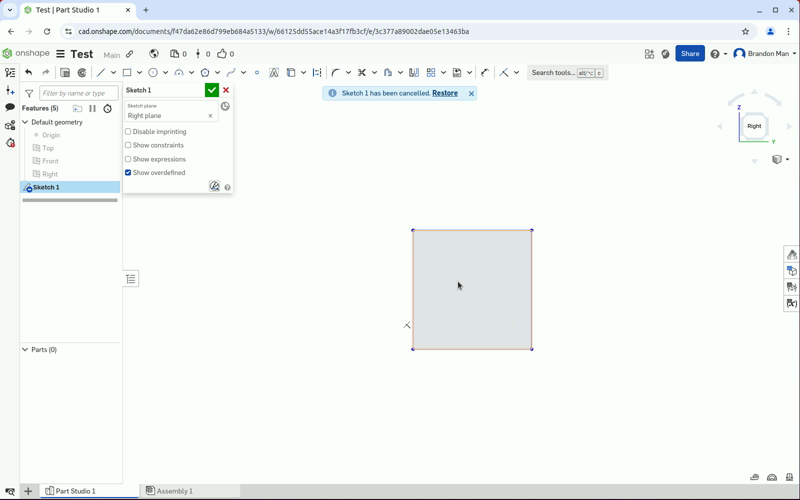
scroll(6)
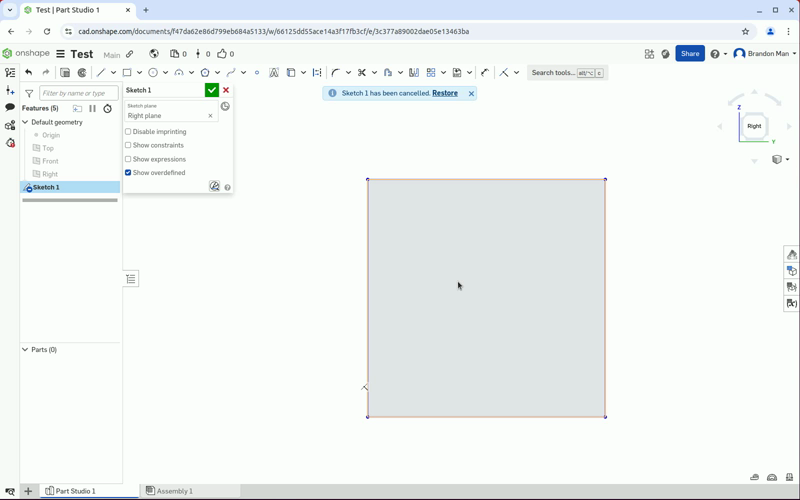
click(458, 281)
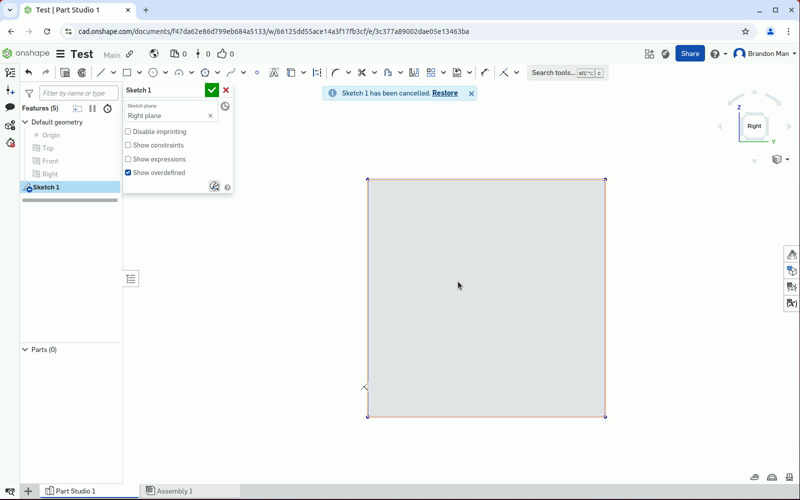
scroll(-6)
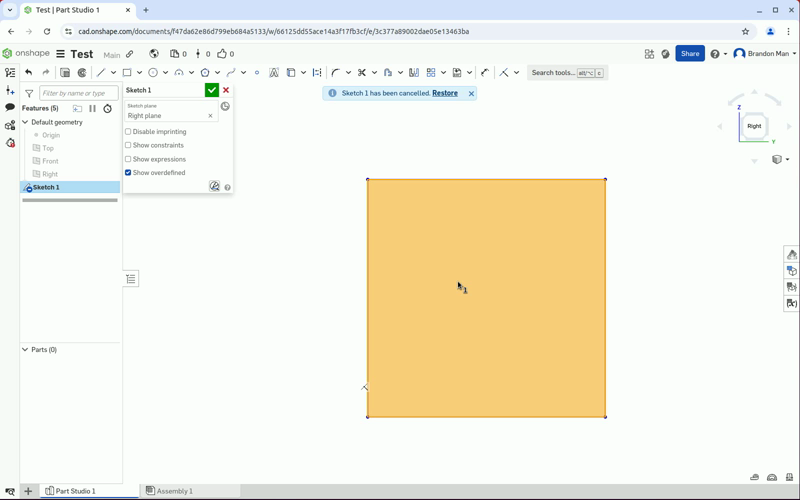
scroll(-6)
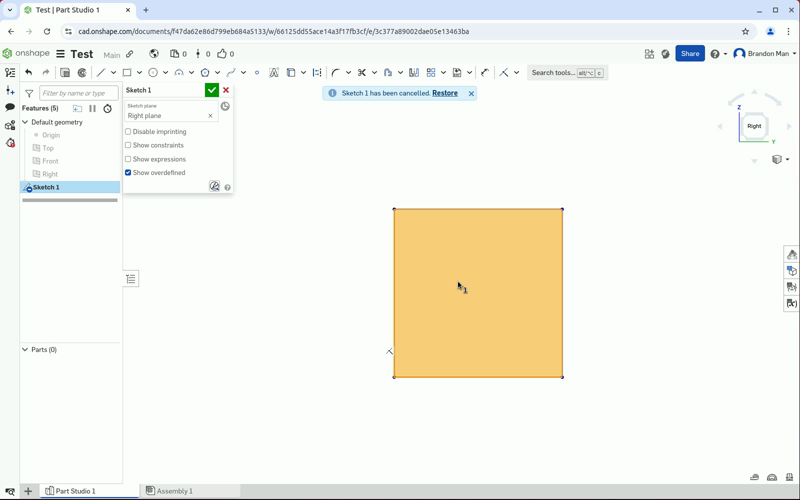
scroll(-6)
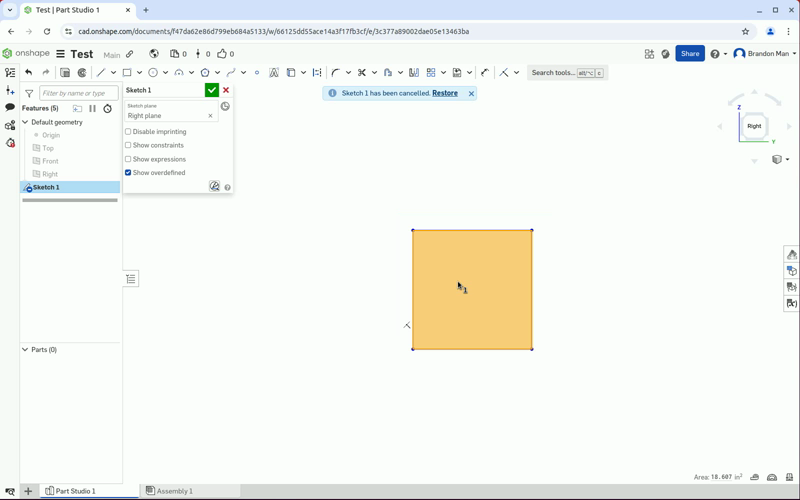
scroll(-6)
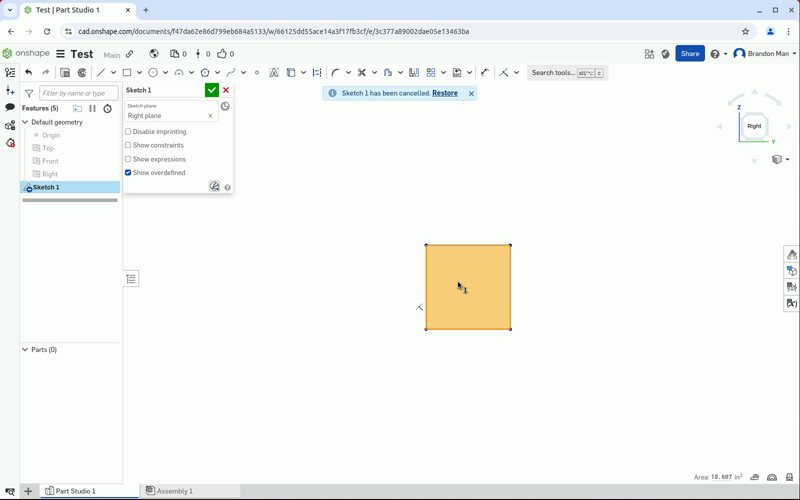
scroll(-6)
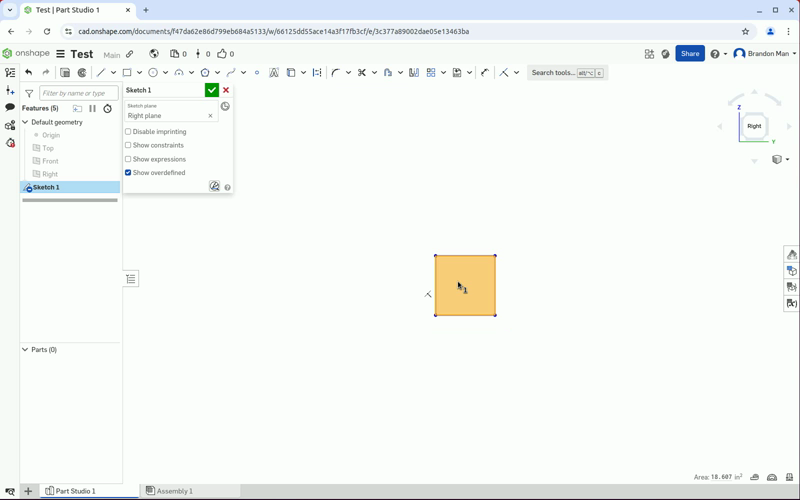
scroll(-6)
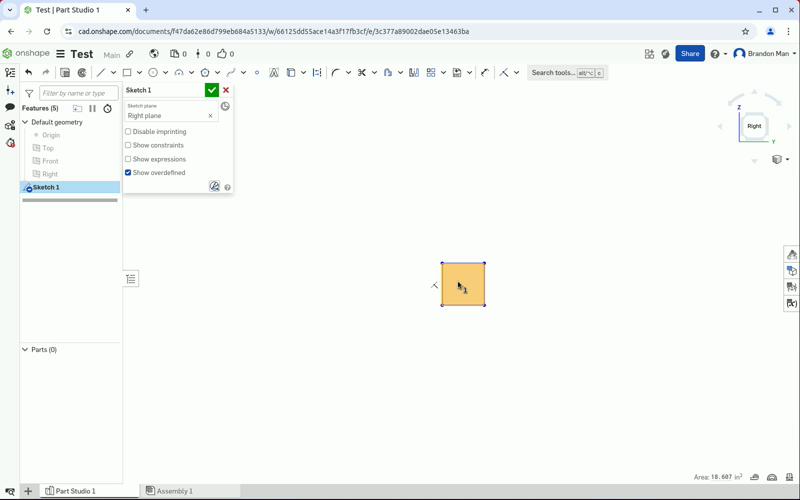
scroll(-6)
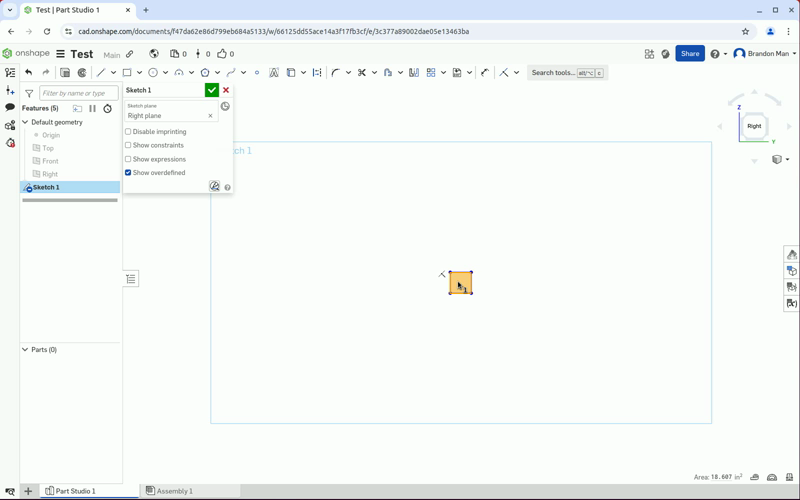
mouse_move(73, 352)
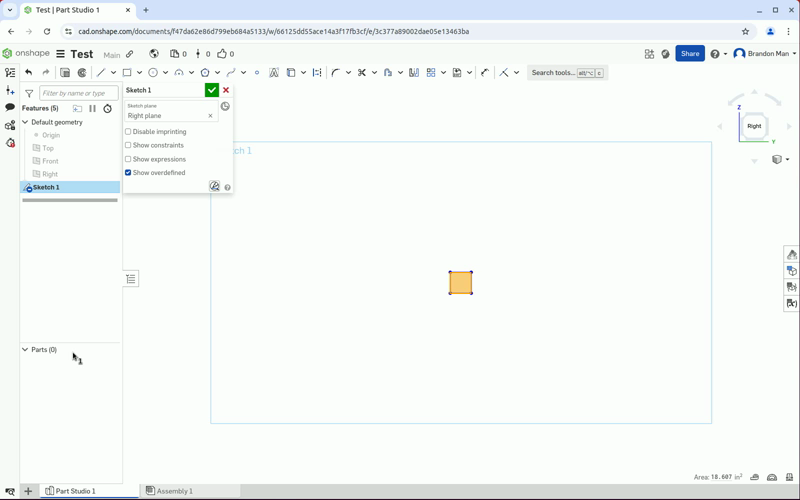
key(shift+y)
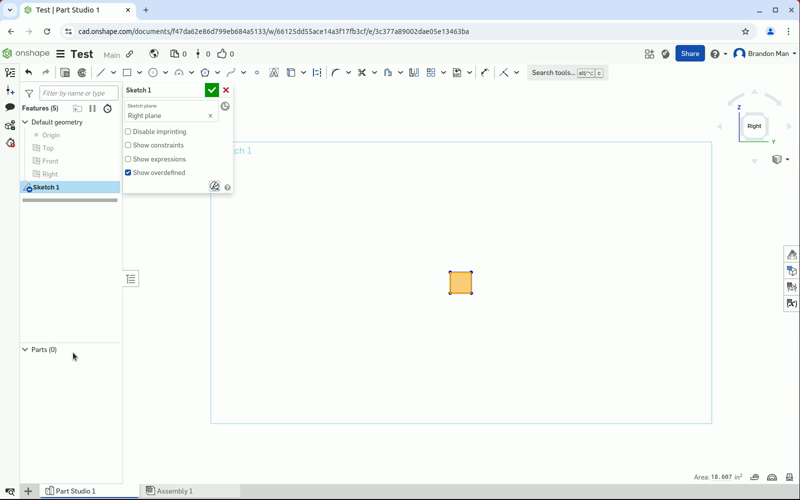
key(shift+e)
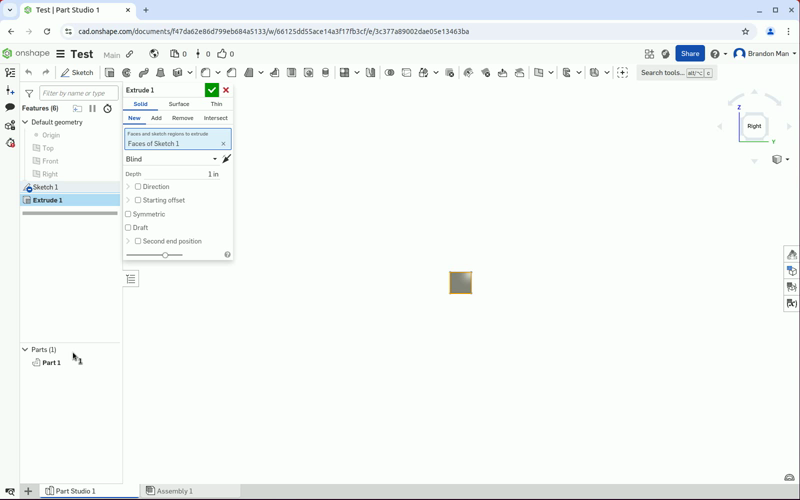
mouse_move(143, 106)
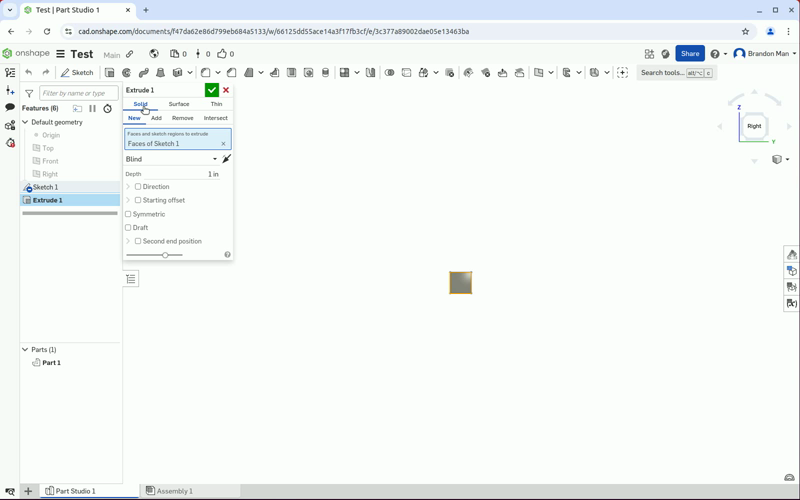
click(143, 106)
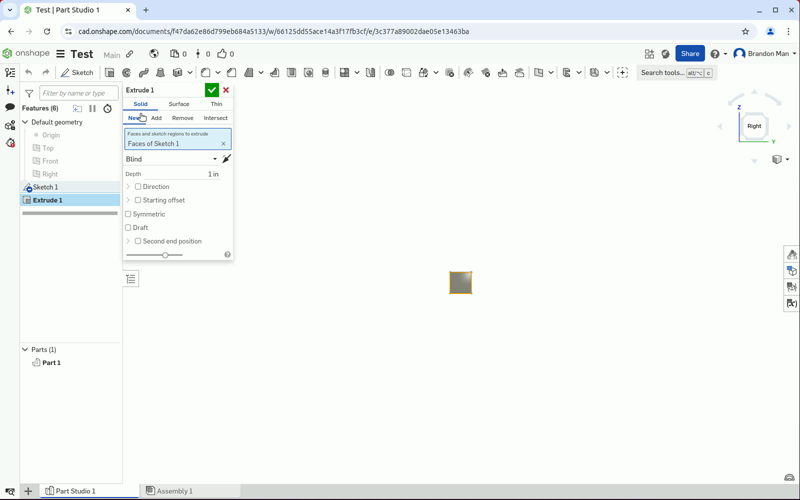
mouse_move(137, 120)
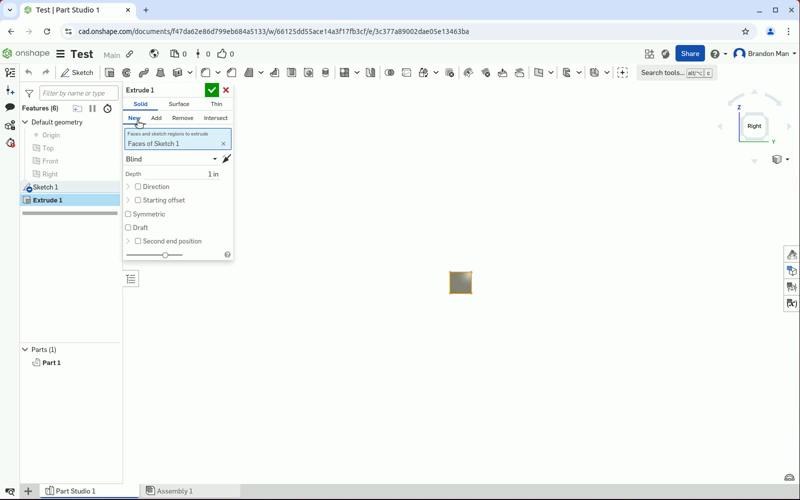
click(137, 120)
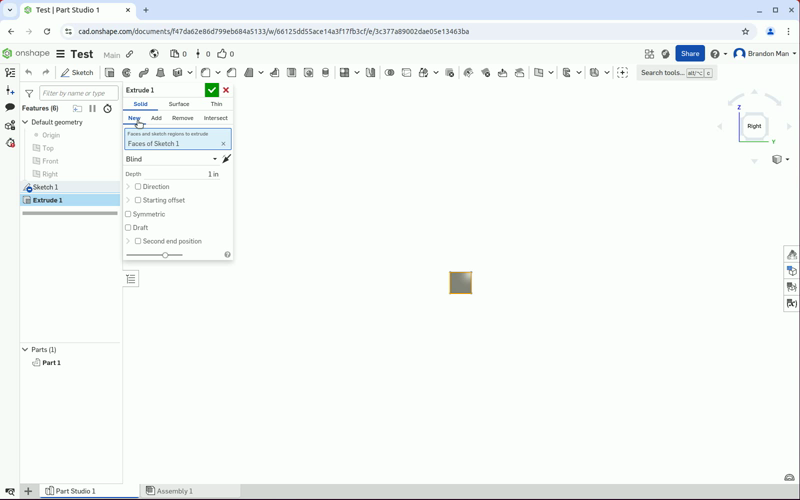
key(tab, 4)
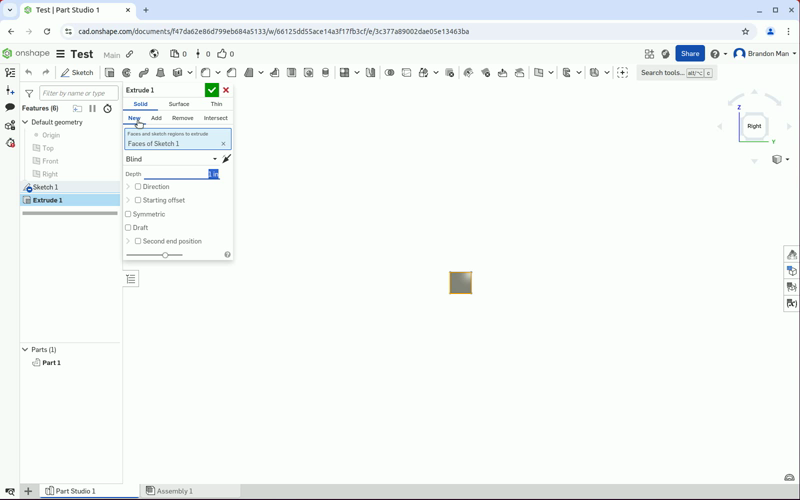
text(46.216)
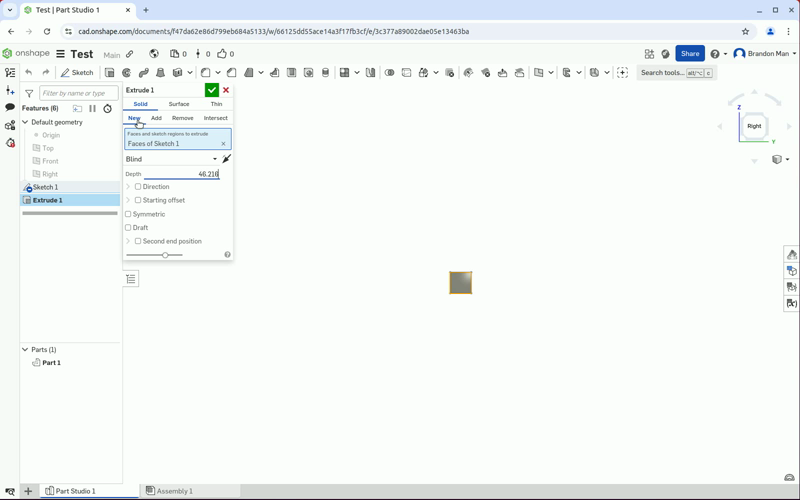
key(tab, 3)
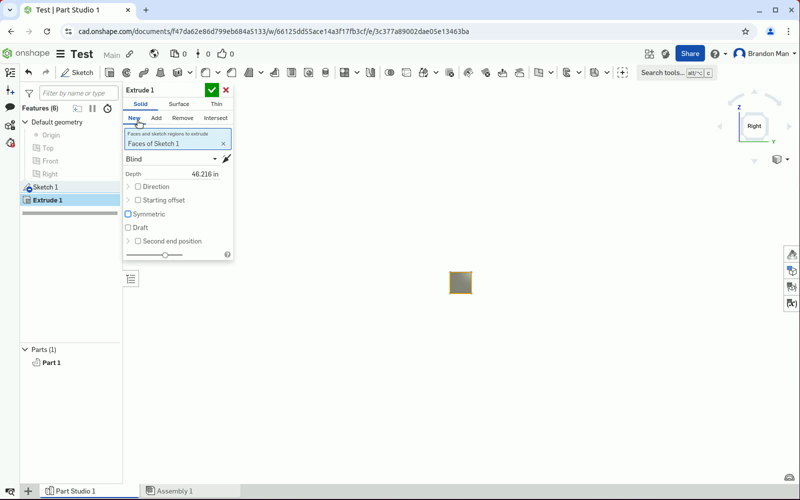
key(space)
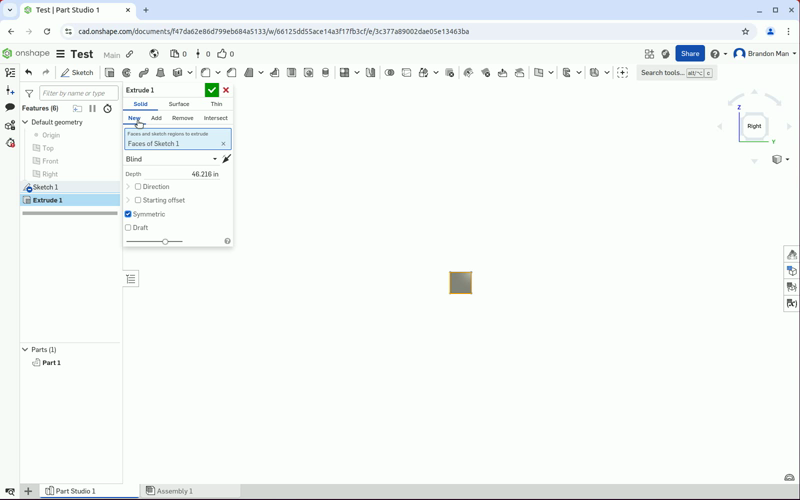
key(enter)
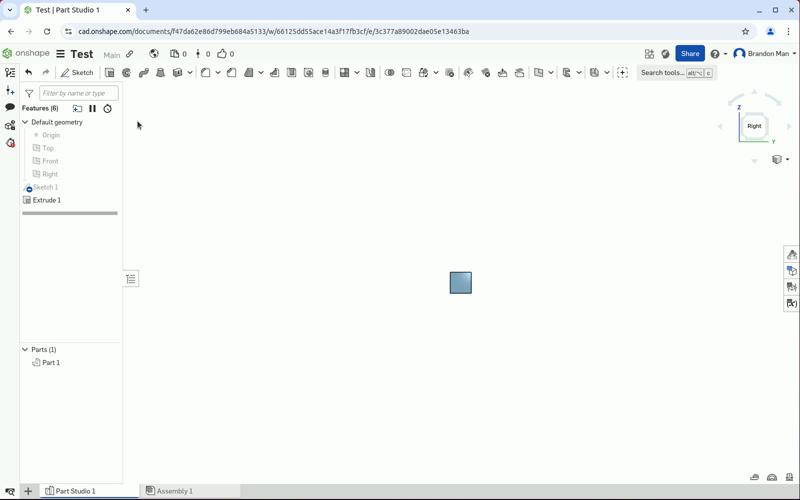
key(shift+h)
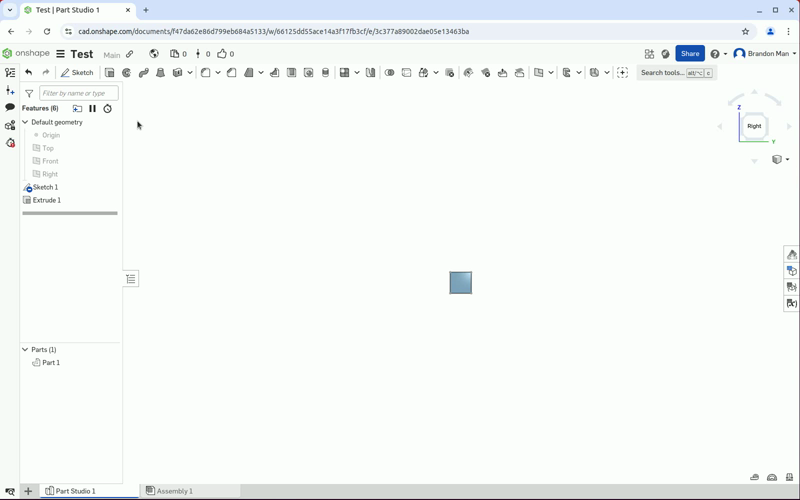
key(shift+h)
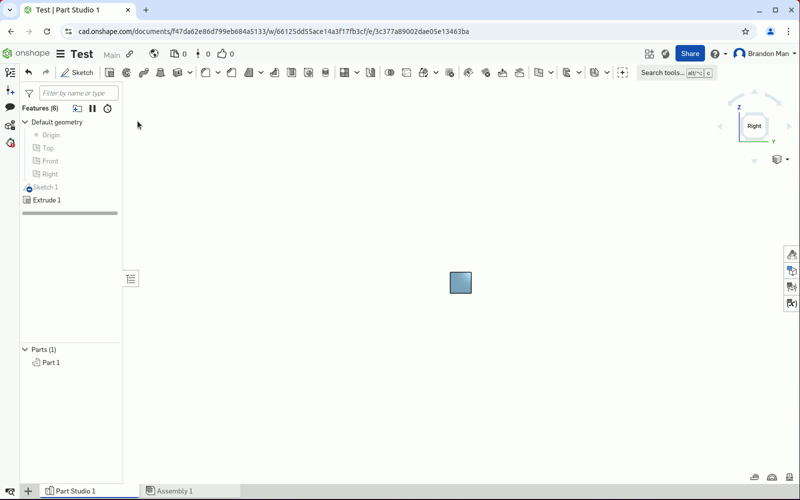
mouse_move(73, 189)
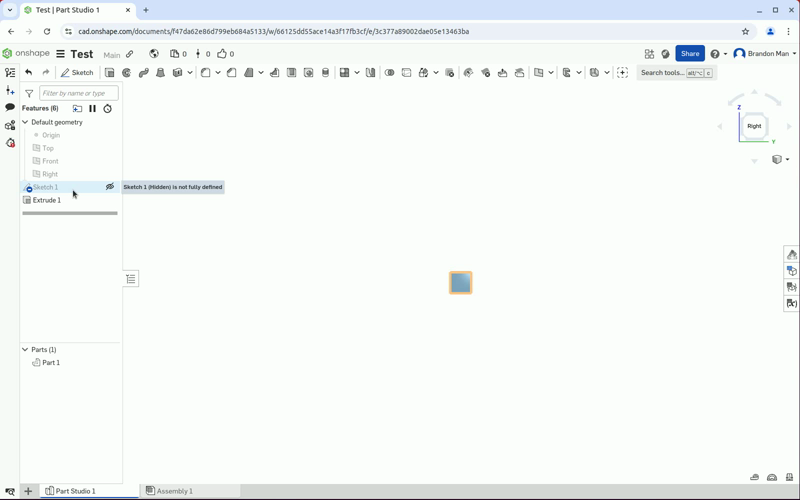
click(73, 189)
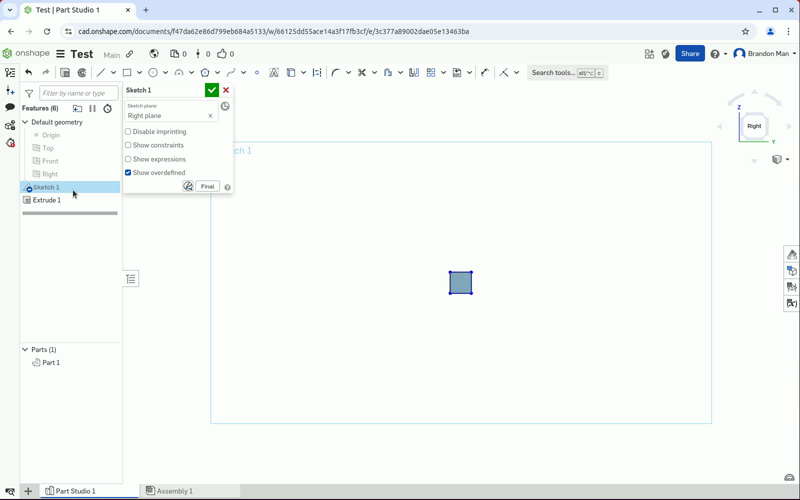
mouse_move(229, 92)
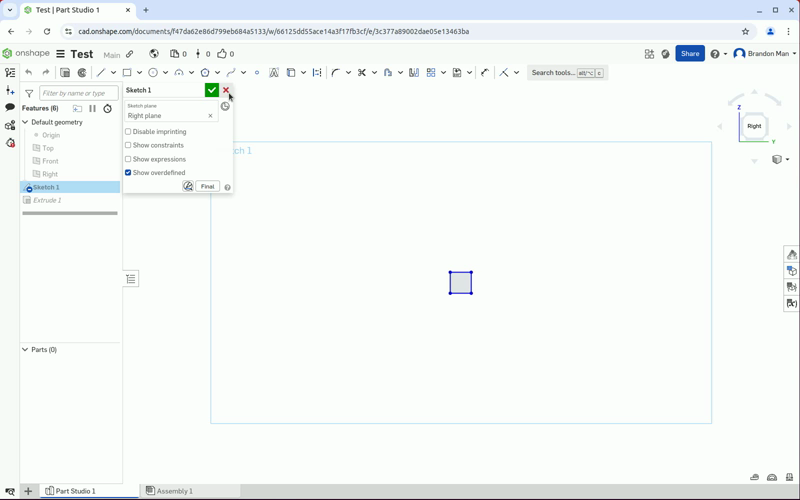
click(229, 92)
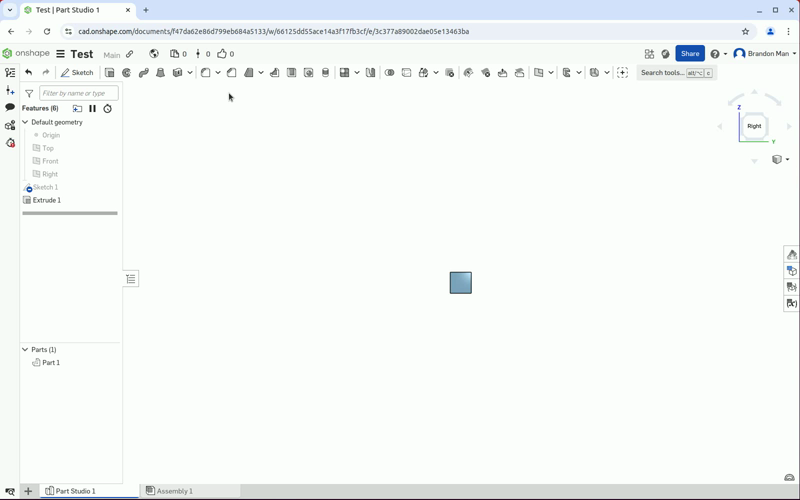
mouse_move(73, 352)
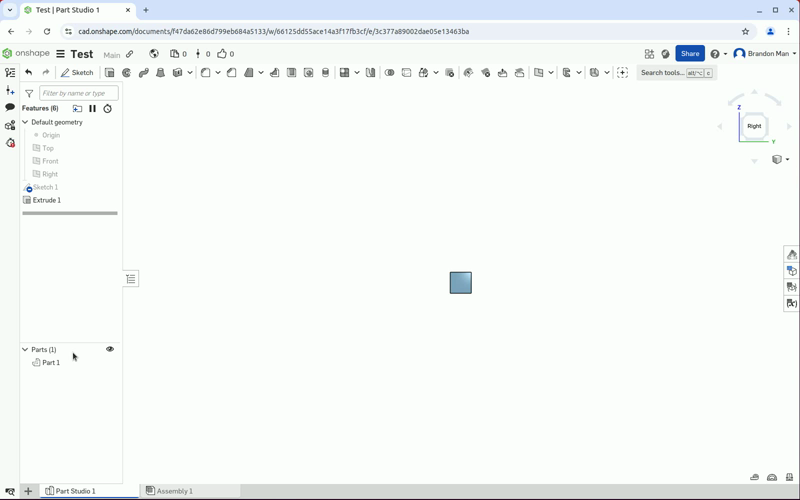
key(y)
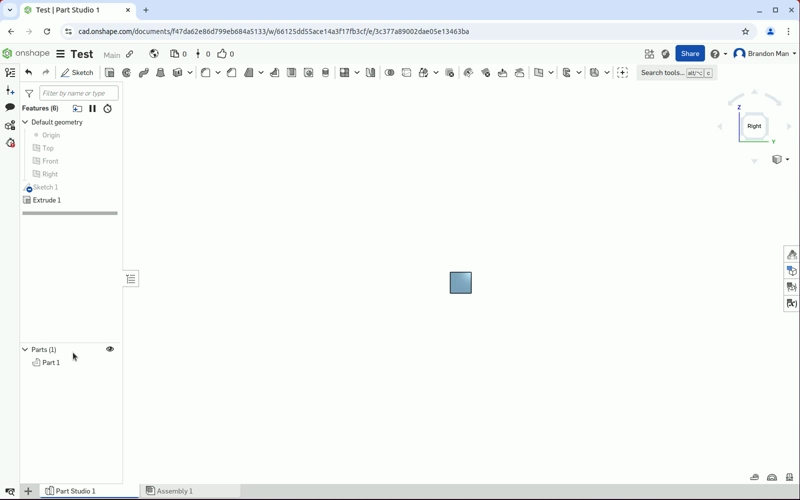
key(shift+p)
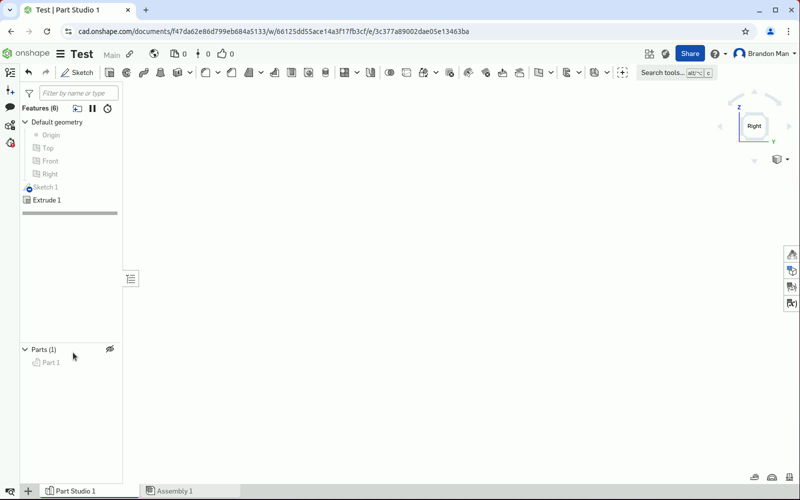
key(space)
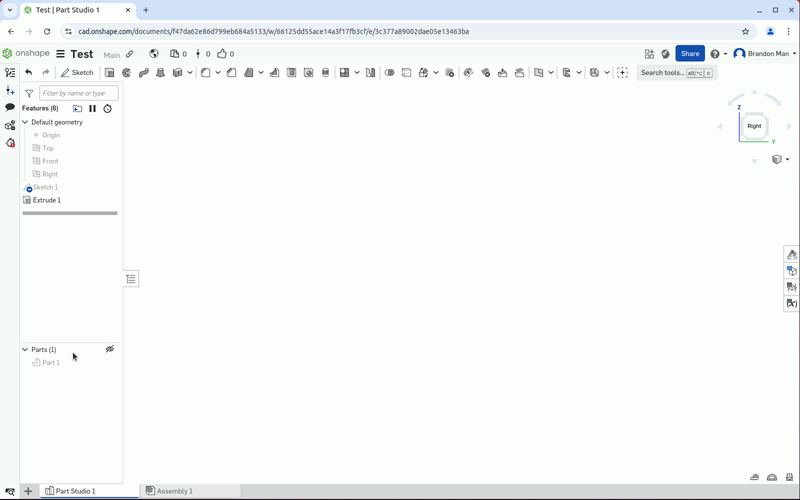
key_down(shift)
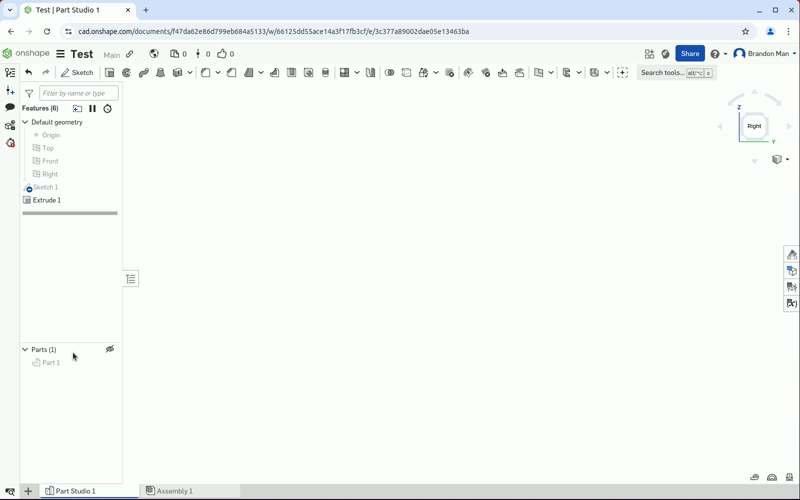
key(right)
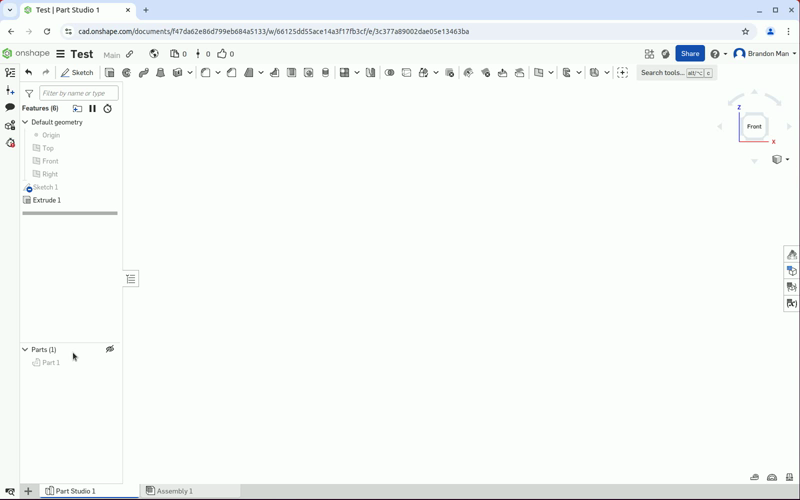
key_up(shift)
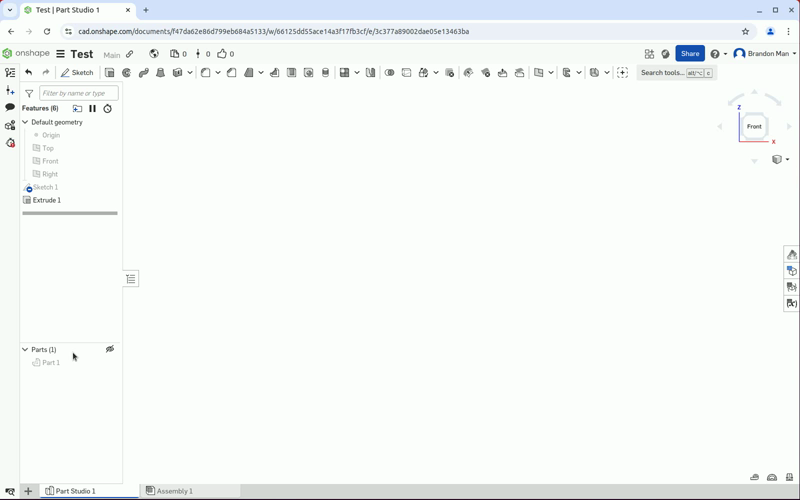
mouse_move(73, 352)
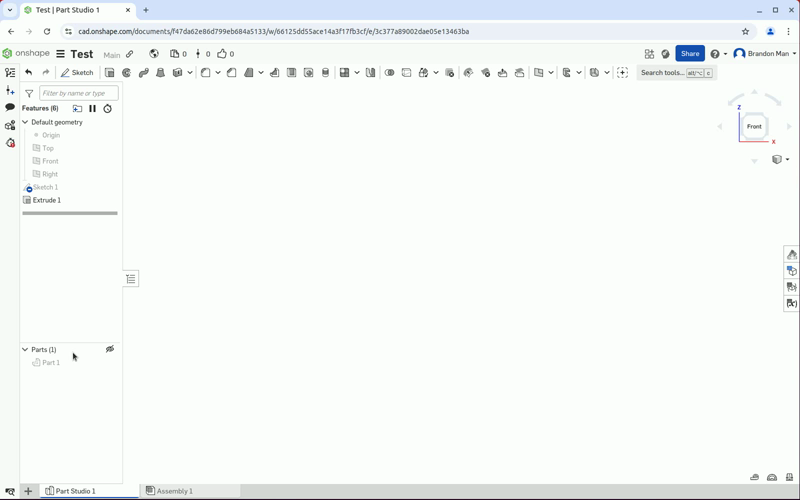
key(shift+y)
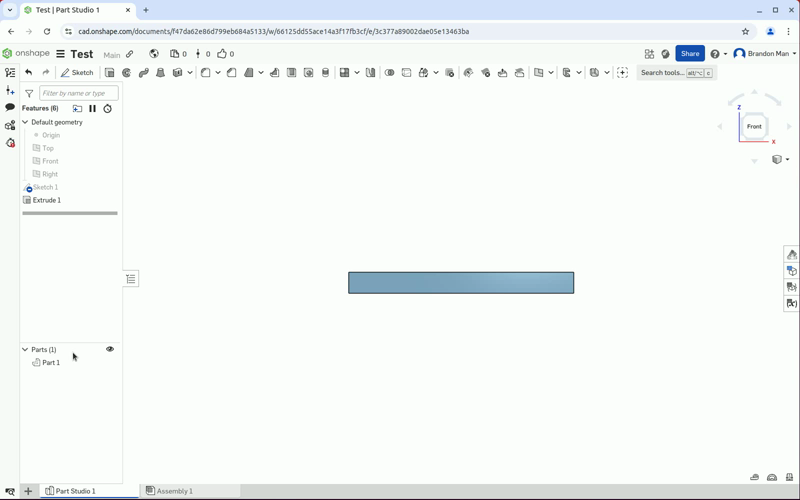
mouse_move(541, 75)
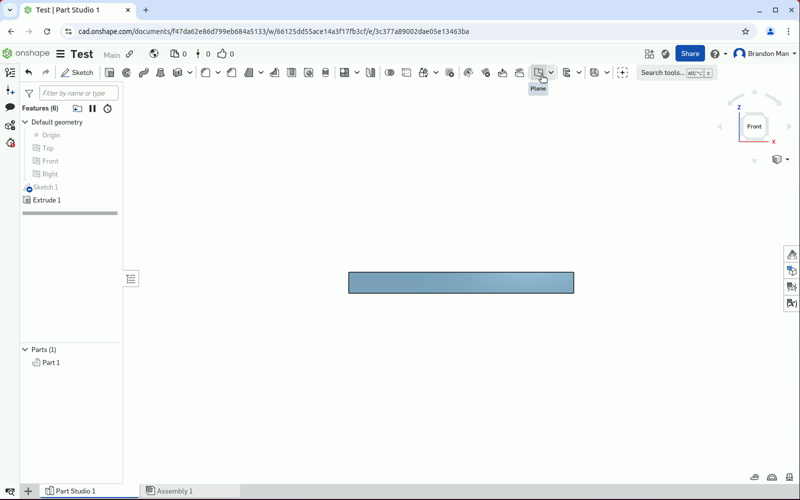
click(541, 75)
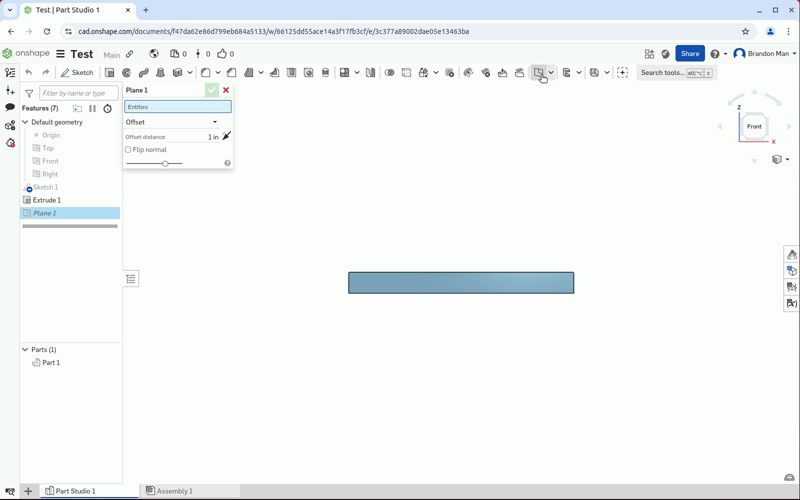
mouse_move(73, 163)
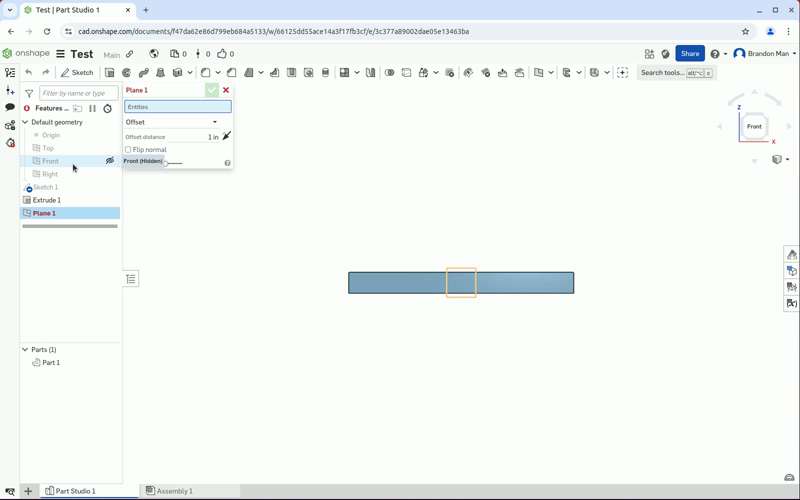
click(73, 163)
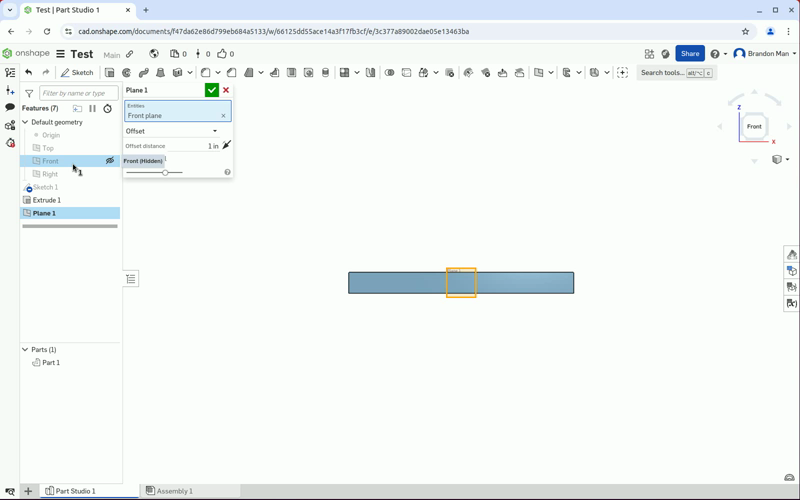
key(tab, 2)
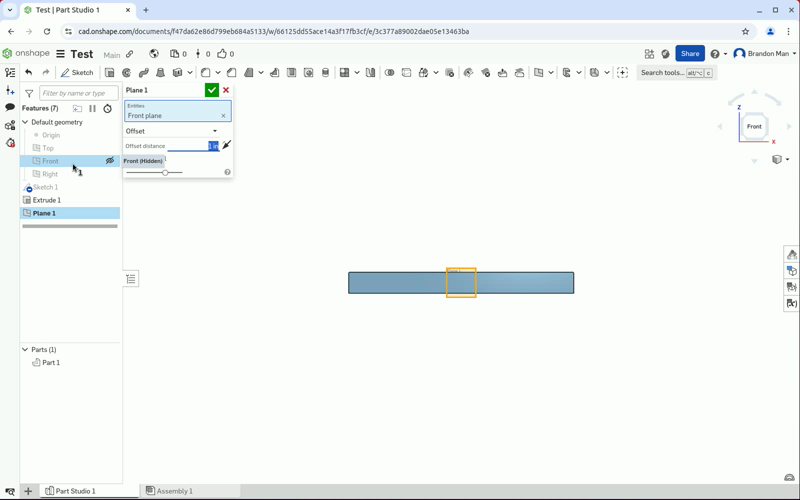
text(2.157)
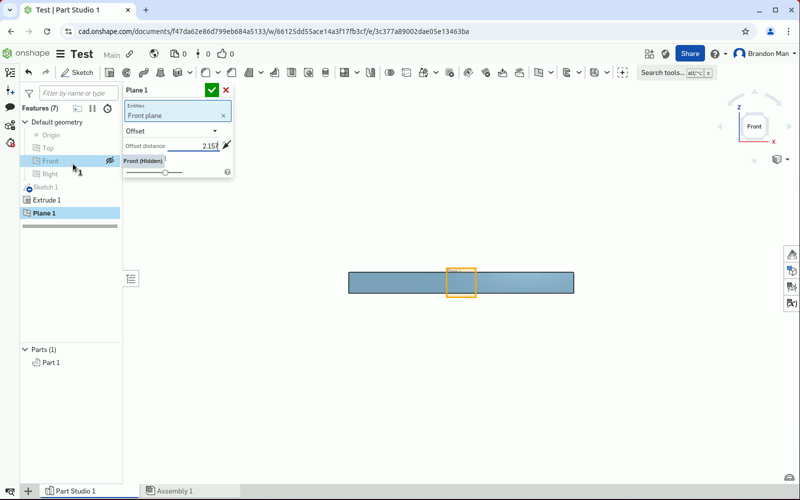
key(enter, 2)
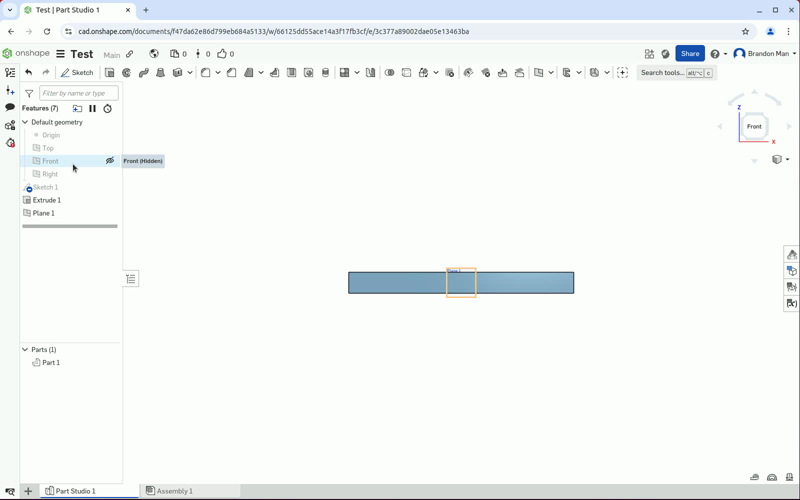
key(shift+s)
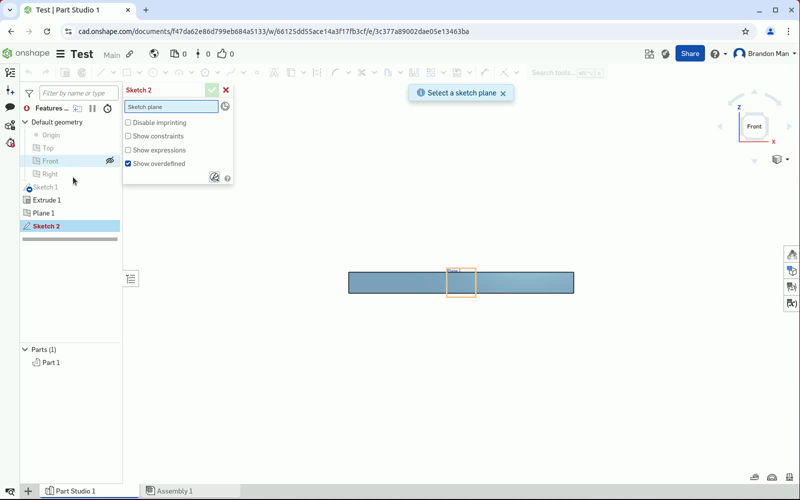
mouse_move(73, 215)
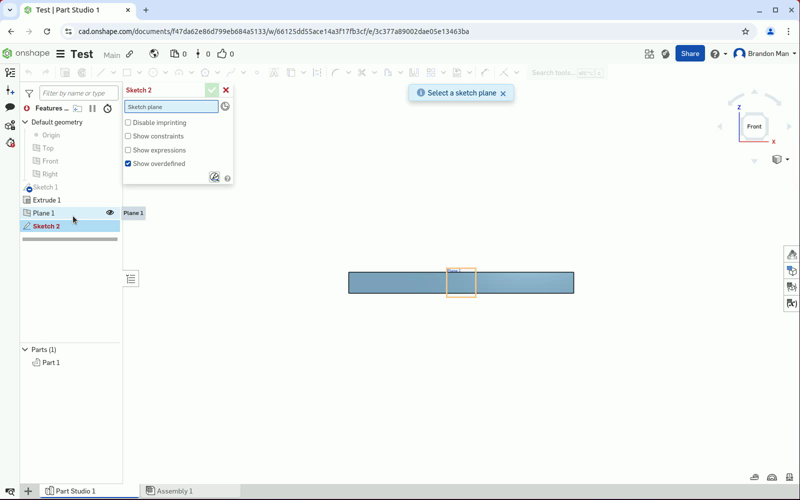
click(73, 215)
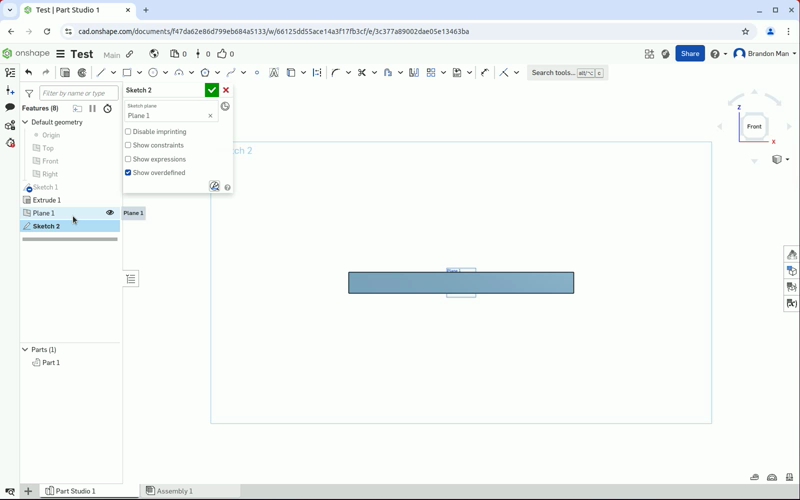
mouse_move(73, 352)
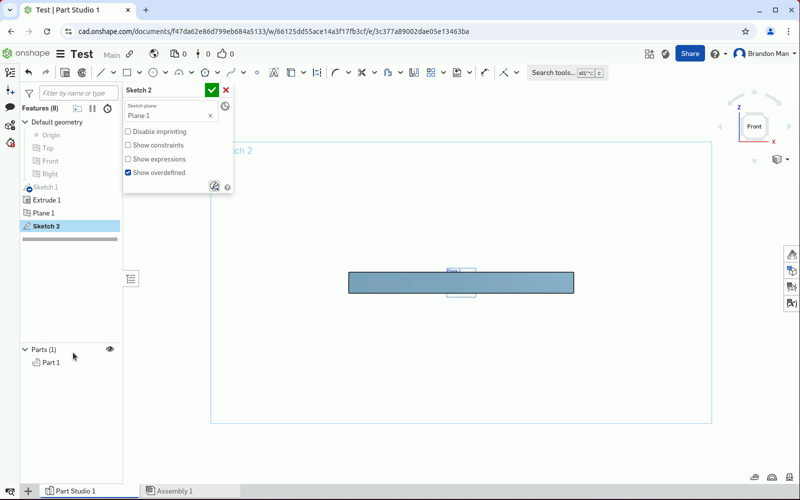
key(y)
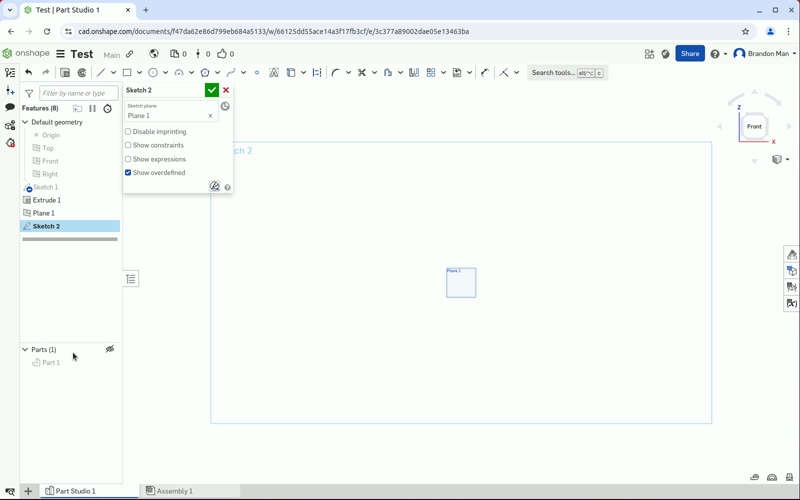
key(l)
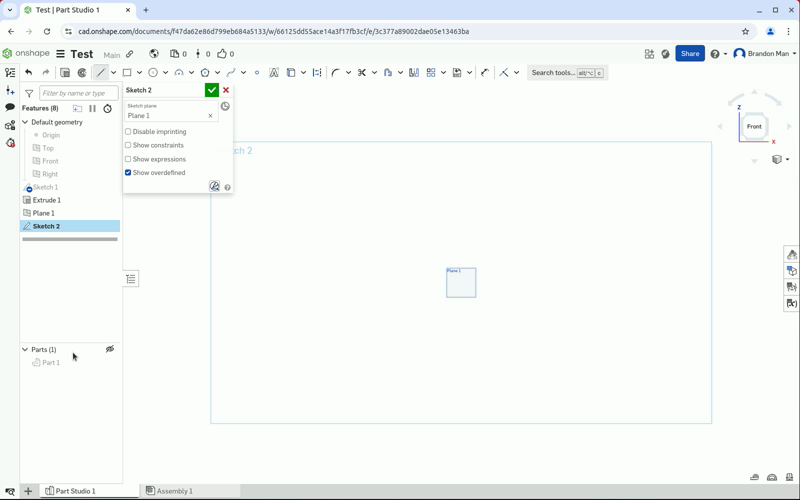
key_down(shift)
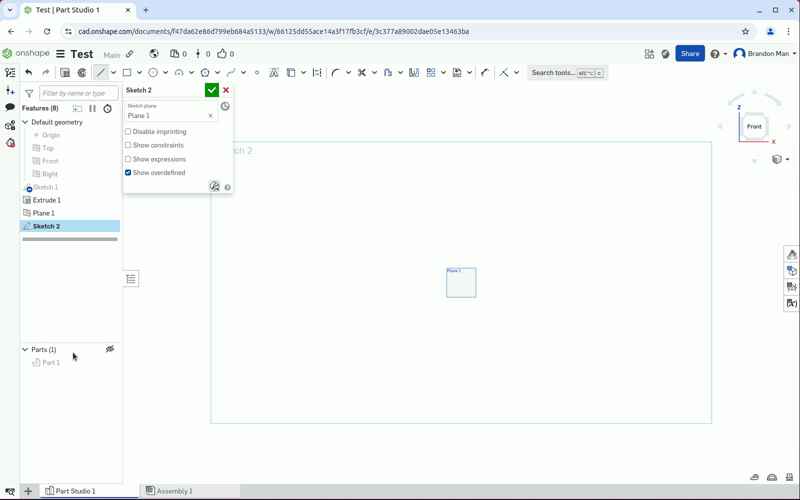
mouse_move(450, 282)
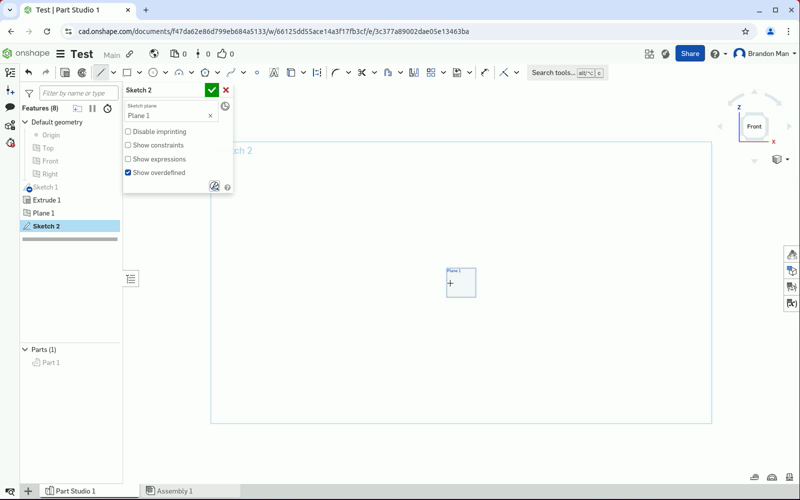
click(450, 282)
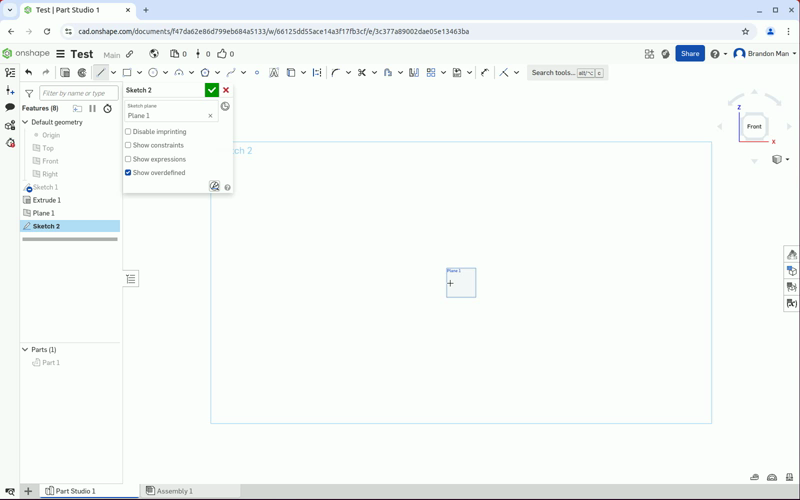
key_up(shift)
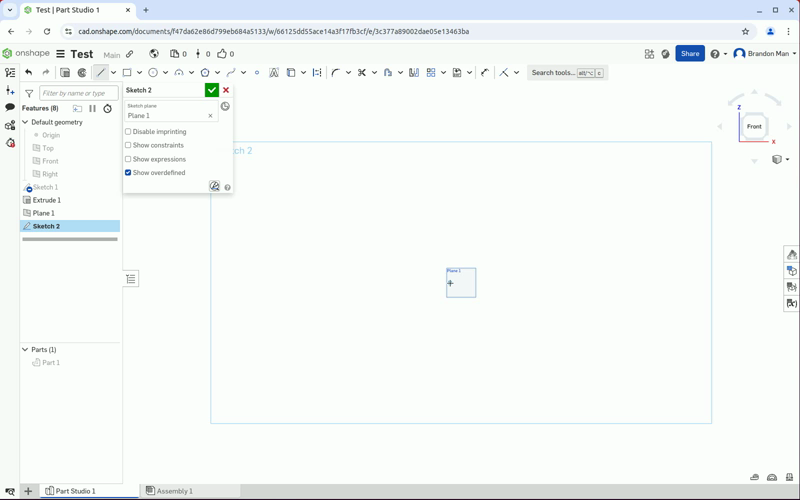
key_down(shift)
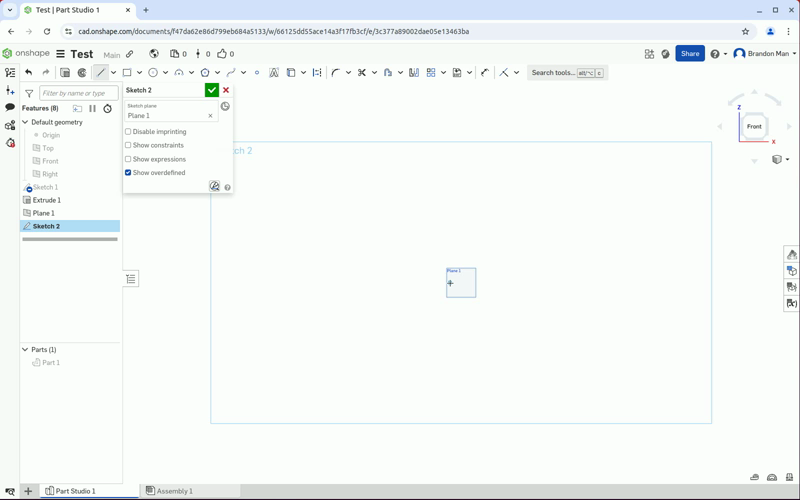
mouse_move(480, 282)
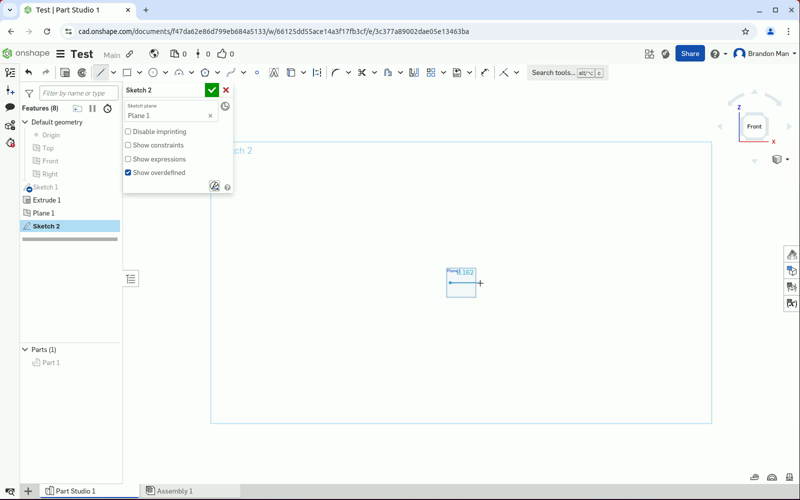
mouse_move(471, 282)
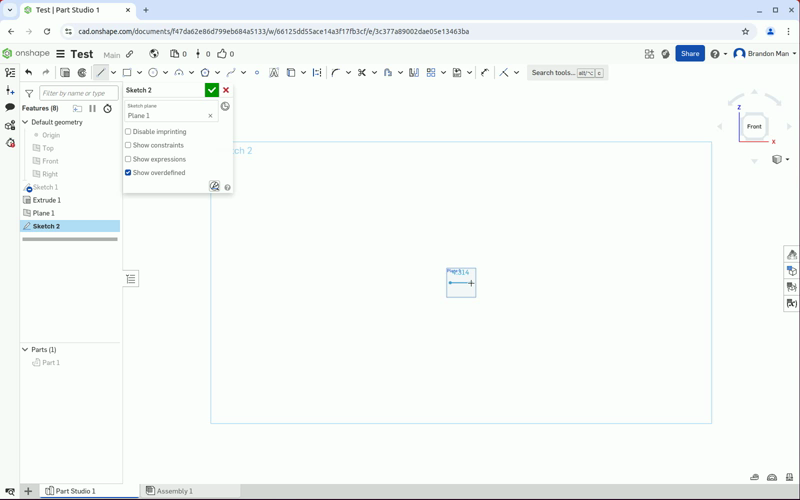
click(471, 282)
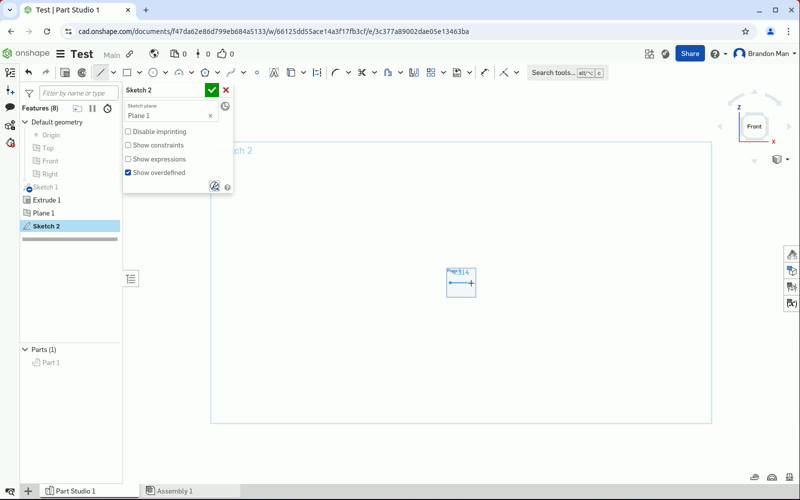
key_up(shift)
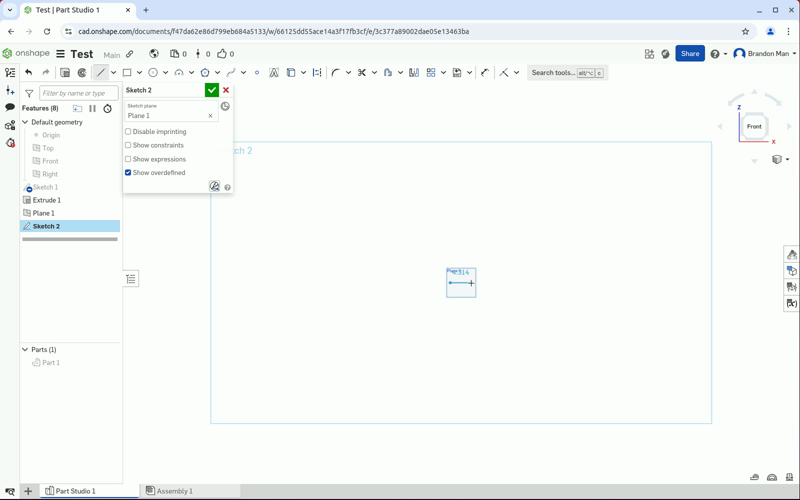
key_down(shift)
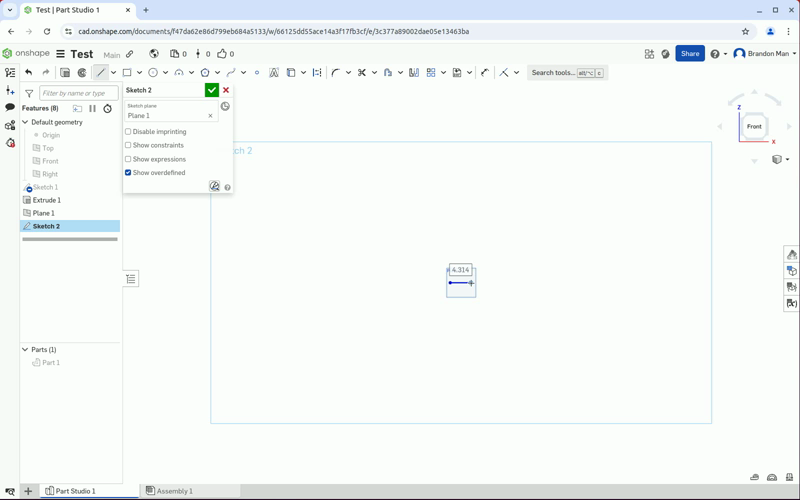
mouse_move(501, 282)
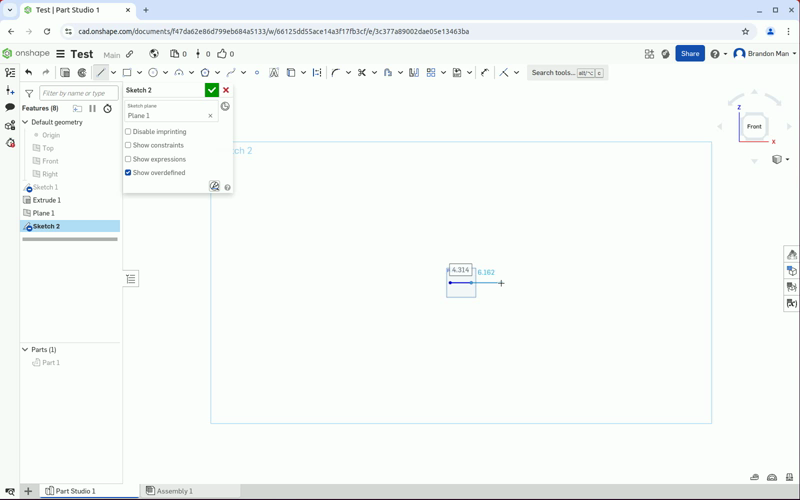
mouse_move(471, 272)
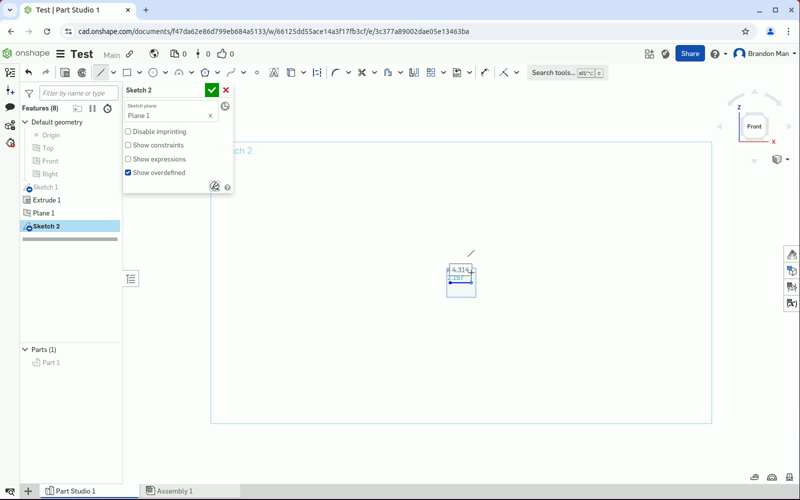
click(471, 272)
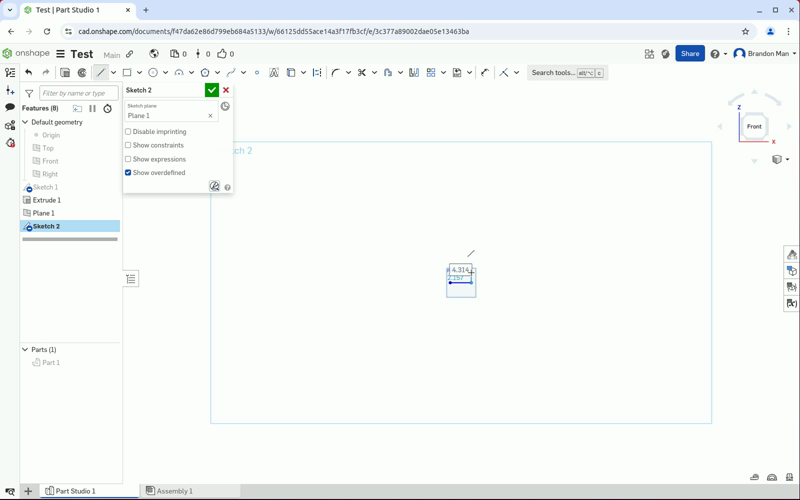
key_up(shift)
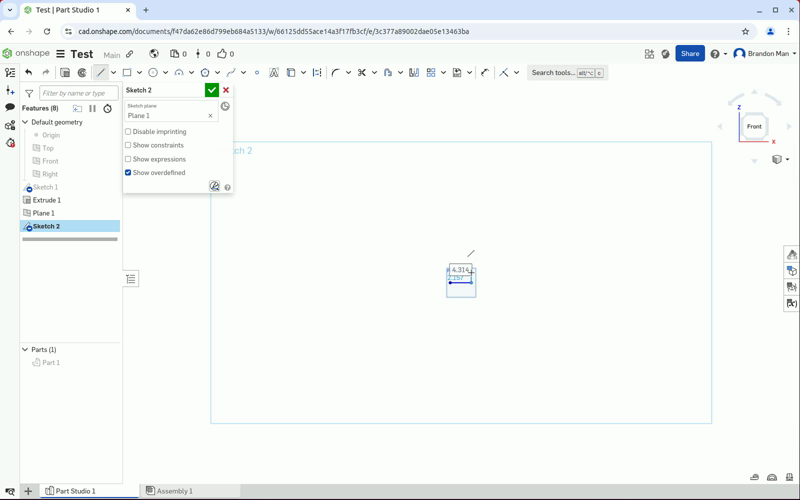
key_down(shift)
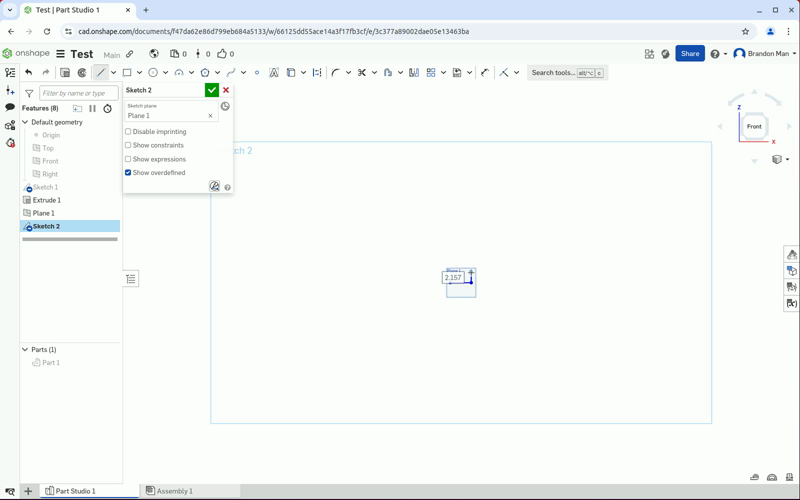
mouse_move(501, 272)
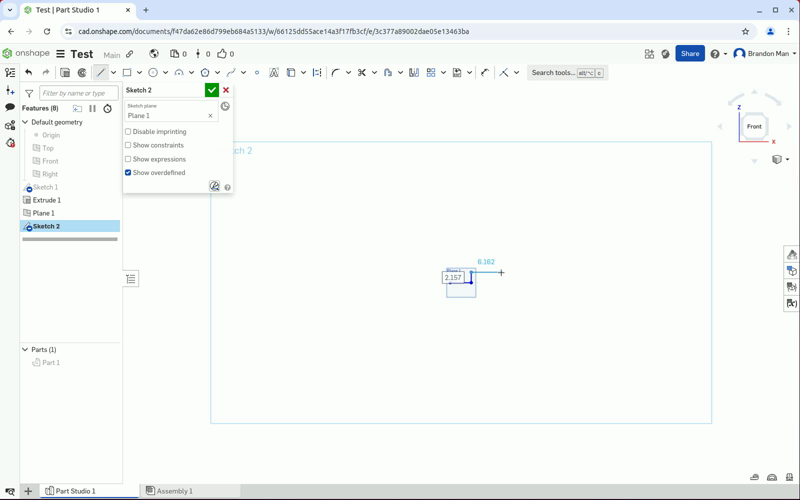
mouse_move(450, 272)
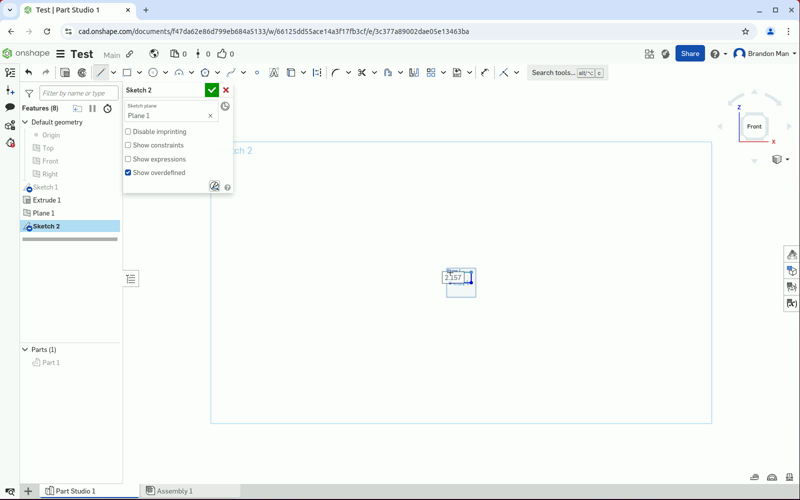
click(450, 272)
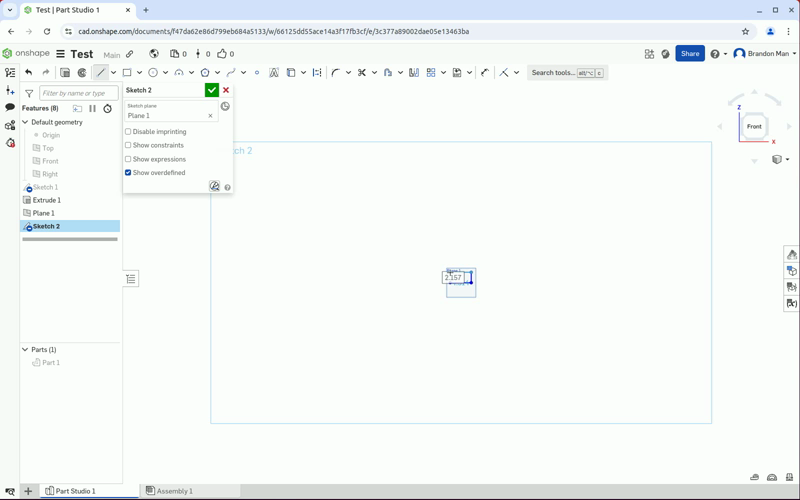
key_up(shift)
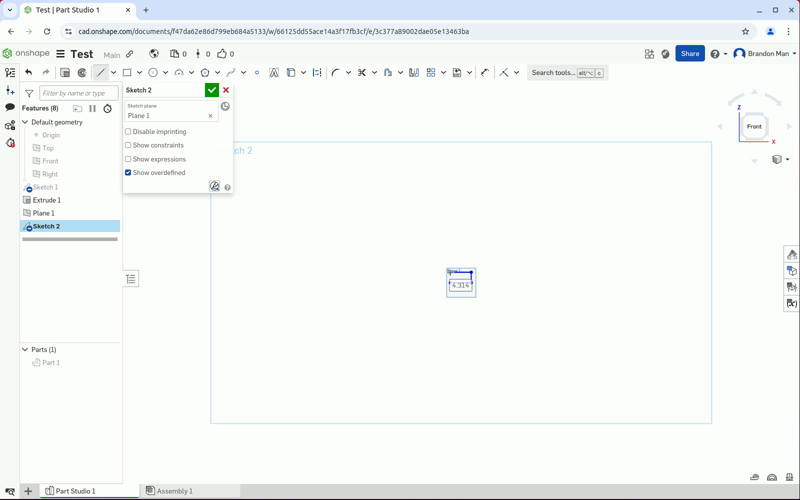
mouse_move(480, 272)
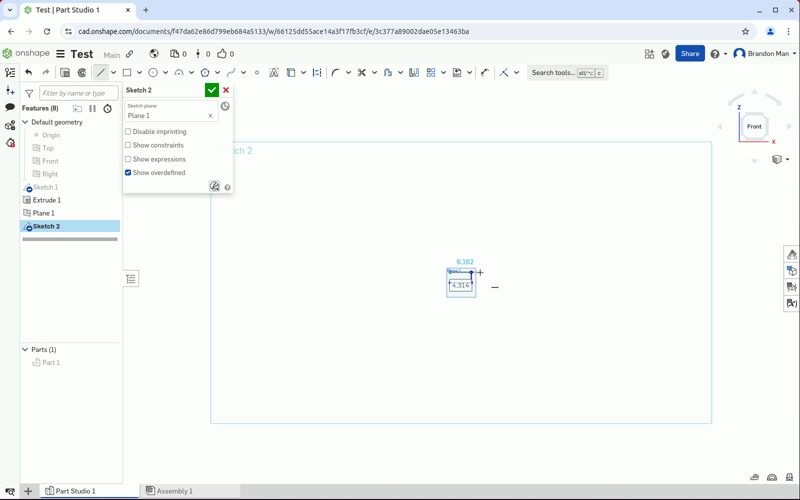
key_down(shift)
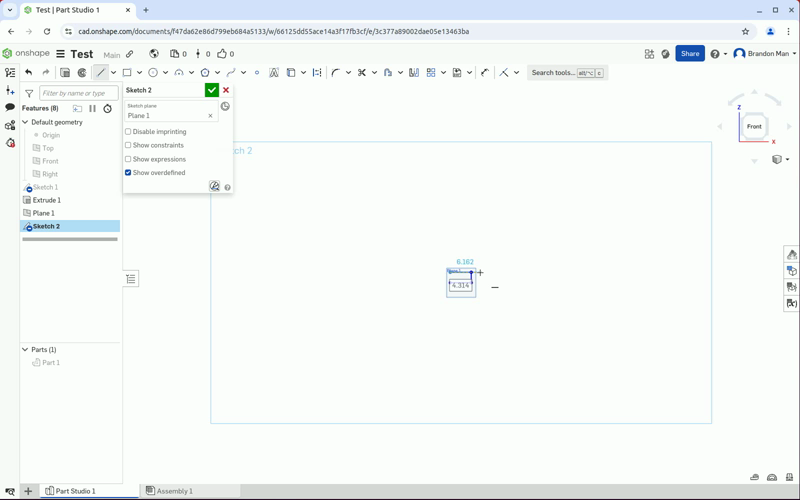
mouse_move(450, 282)
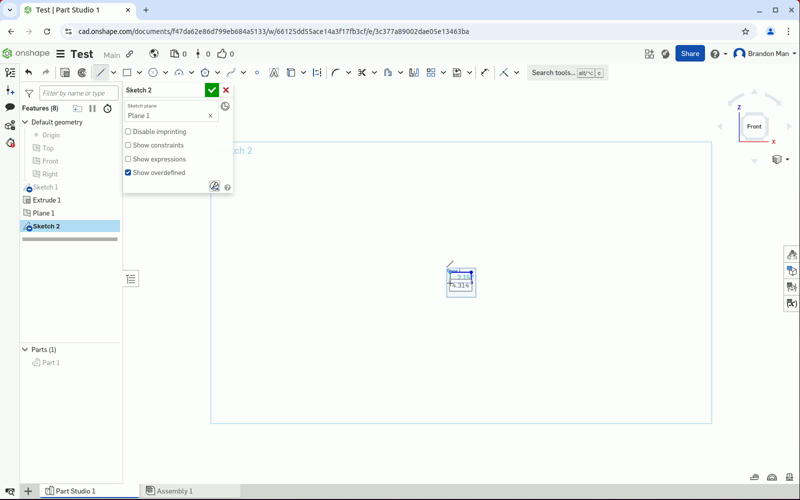
key_up(shift)
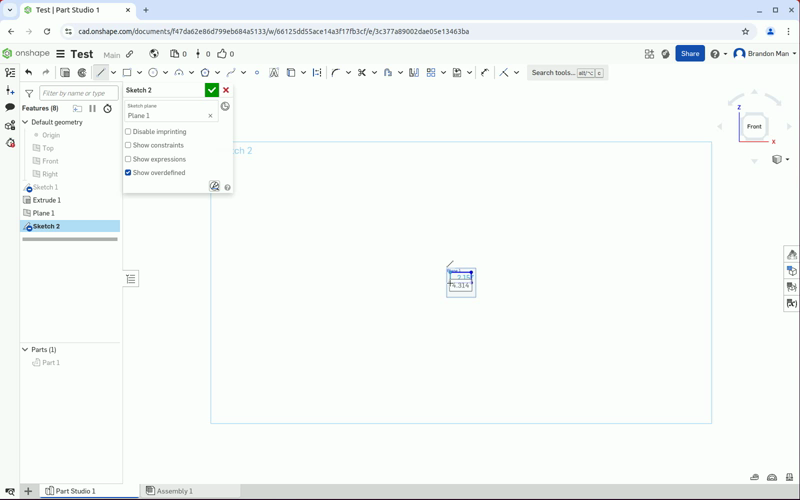
click(450, 282)
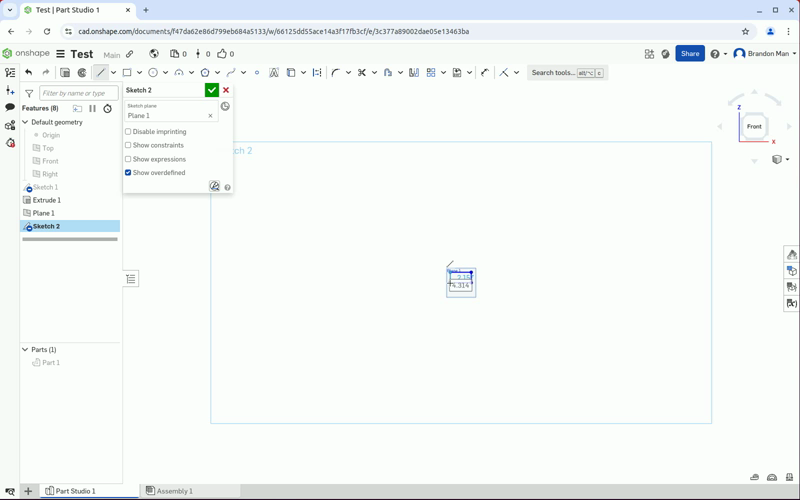
key(esc)
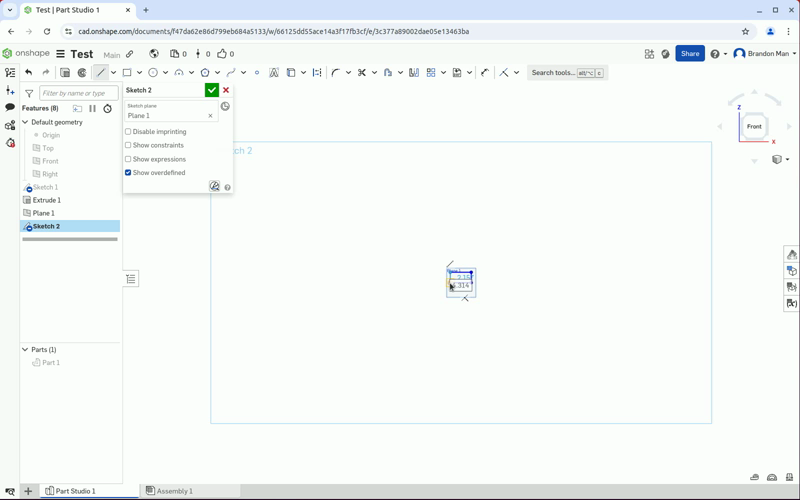
mouse_move(463, 280)
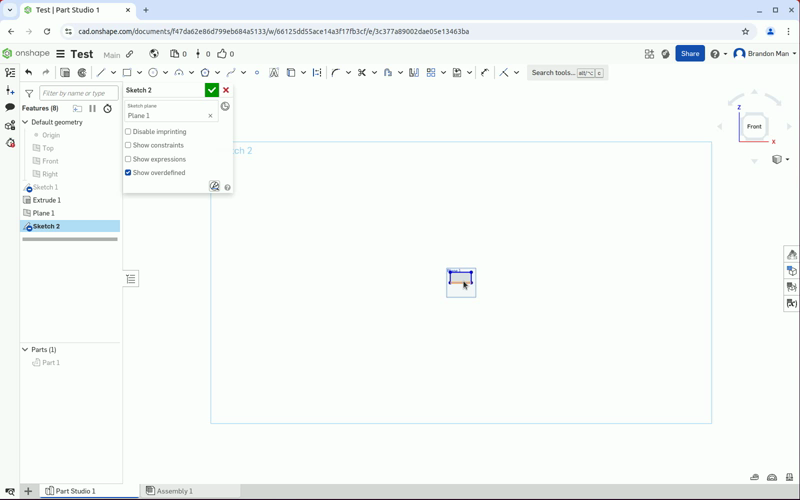
scroll(6)
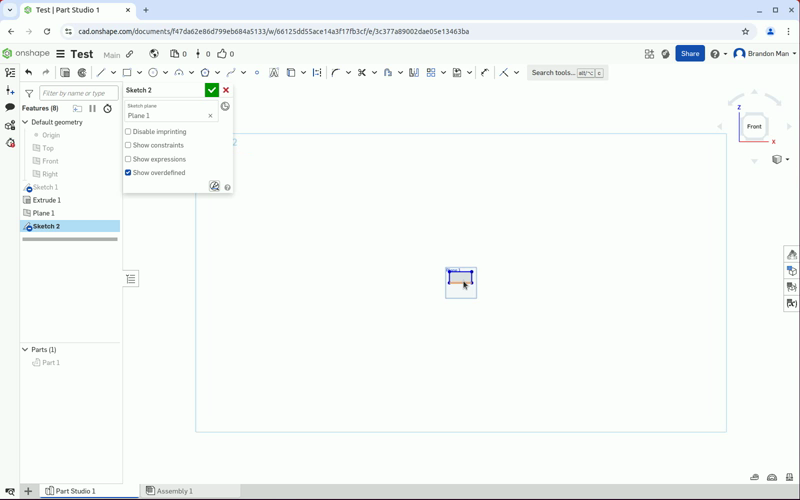
scroll(6)
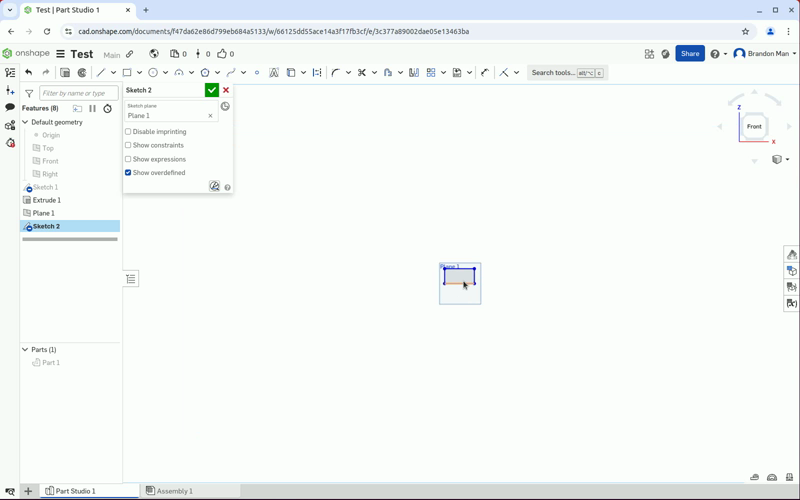
scroll(6)
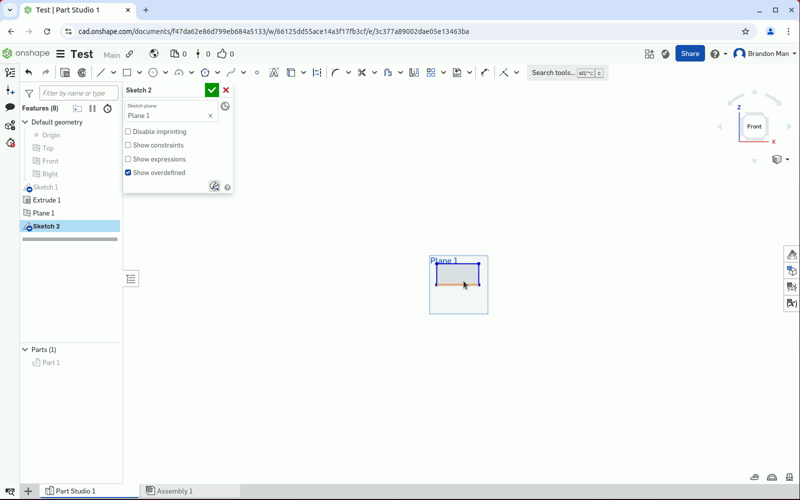
scroll(6)
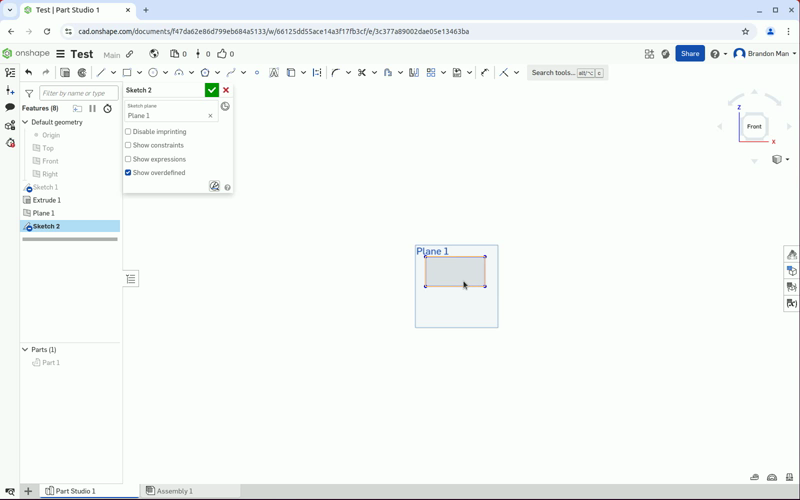
scroll(6)
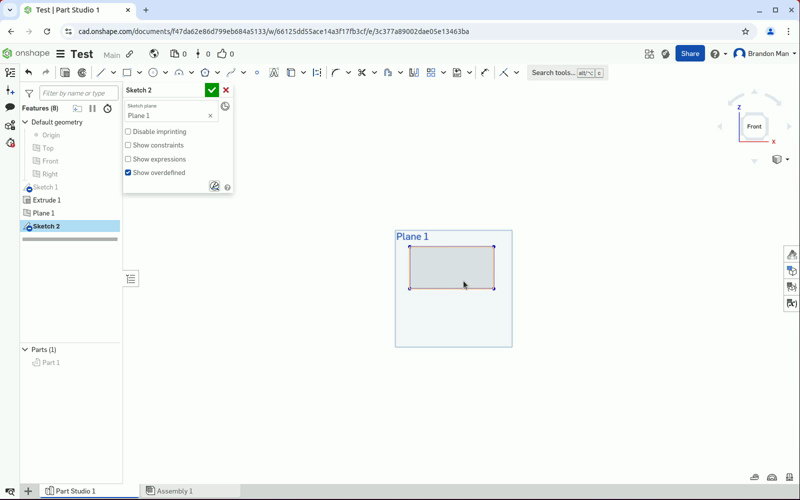
scroll(6)
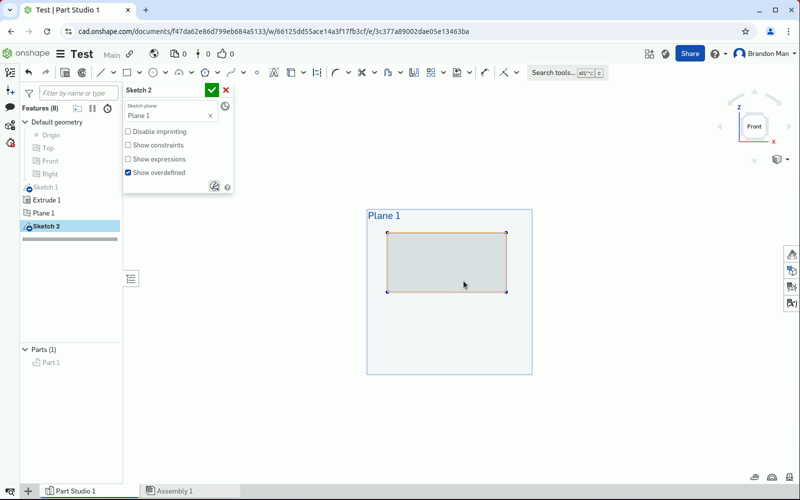
scroll(6)
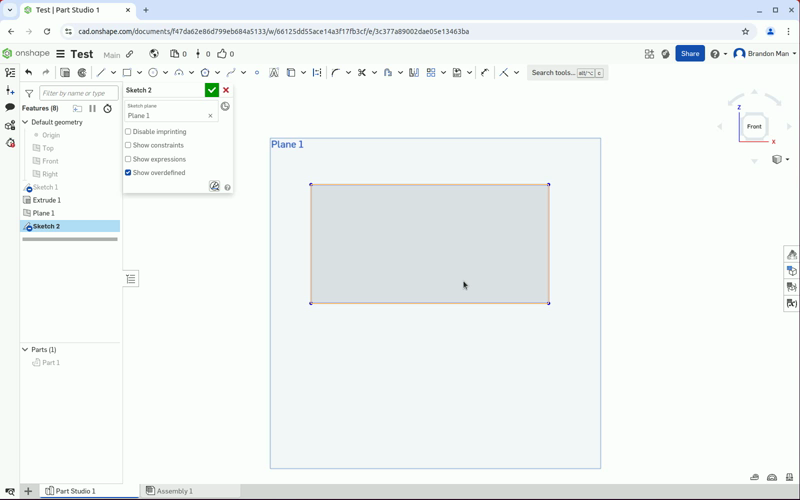
click(463, 280)
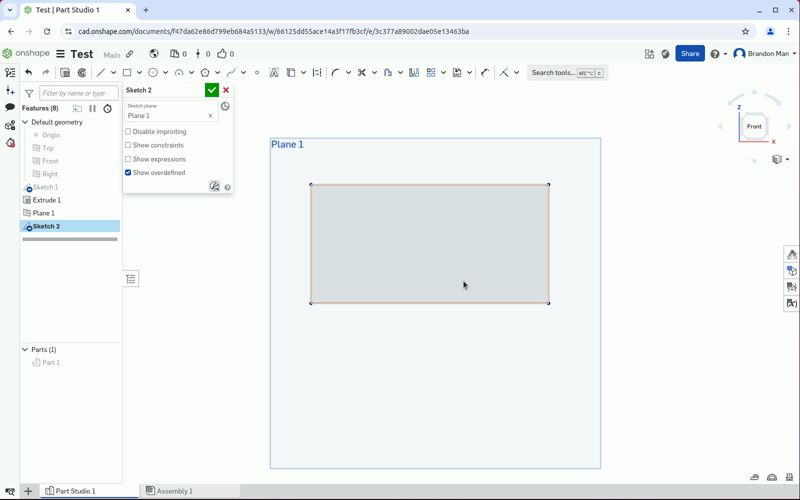
scroll(-6)
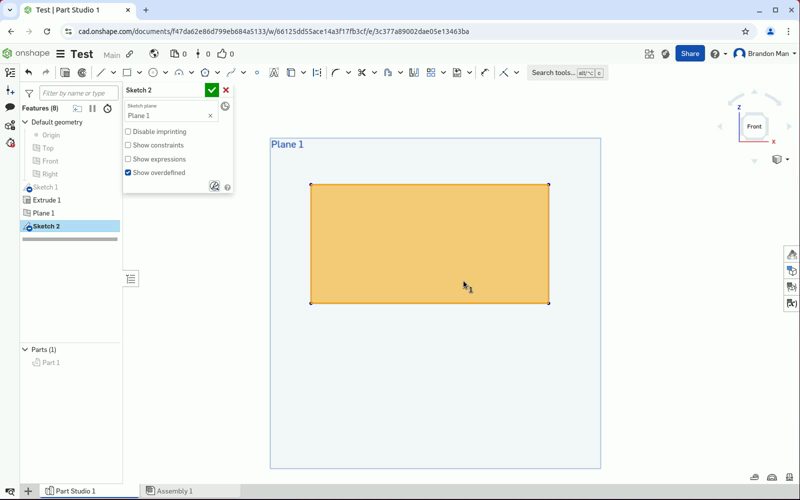
scroll(-6)
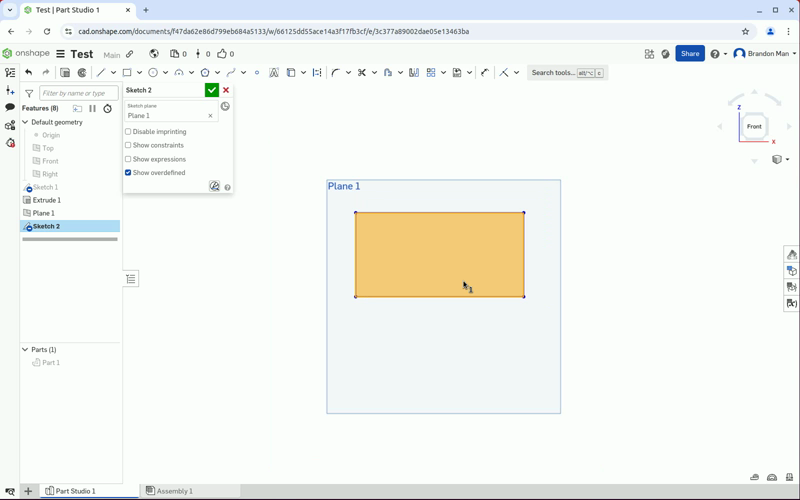
scroll(-6)
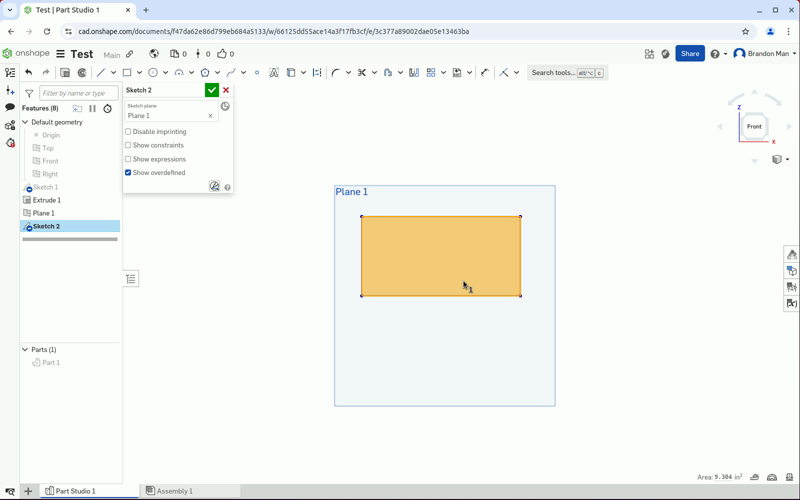
scroll(-6)
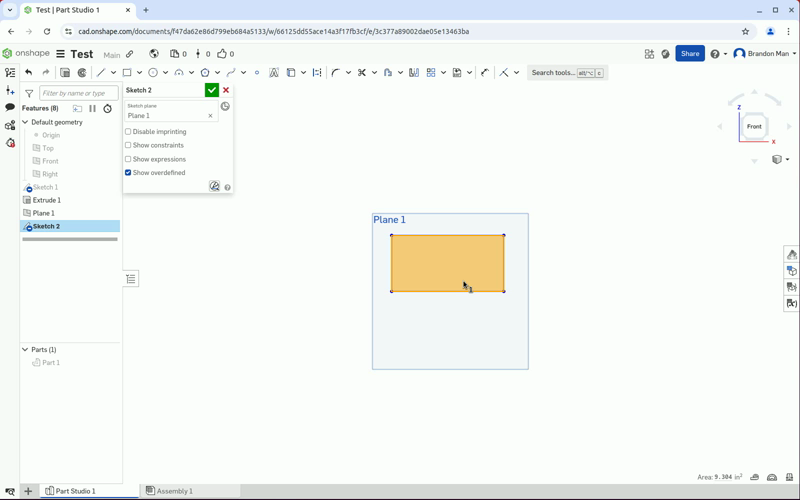
scroll(-6)
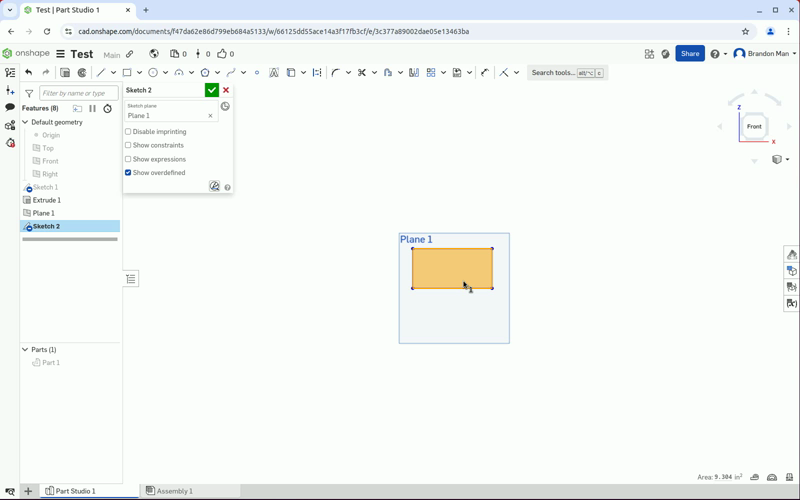
scroll(-6)
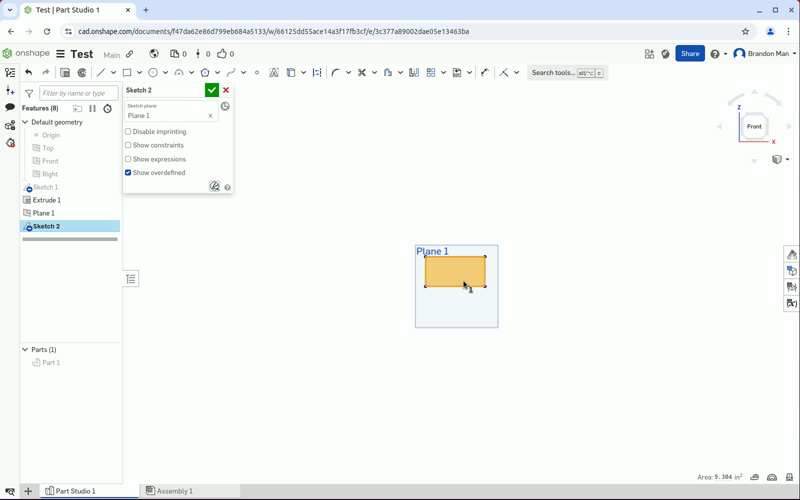
scroll(-6)
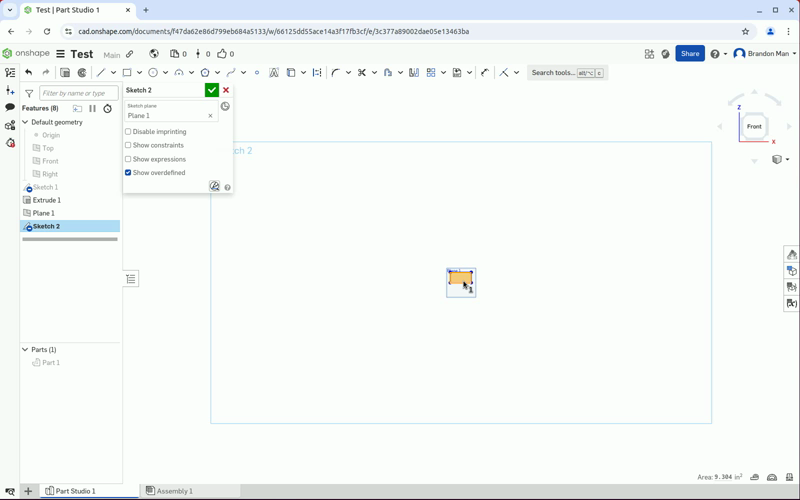
mouse_move(73, 352)
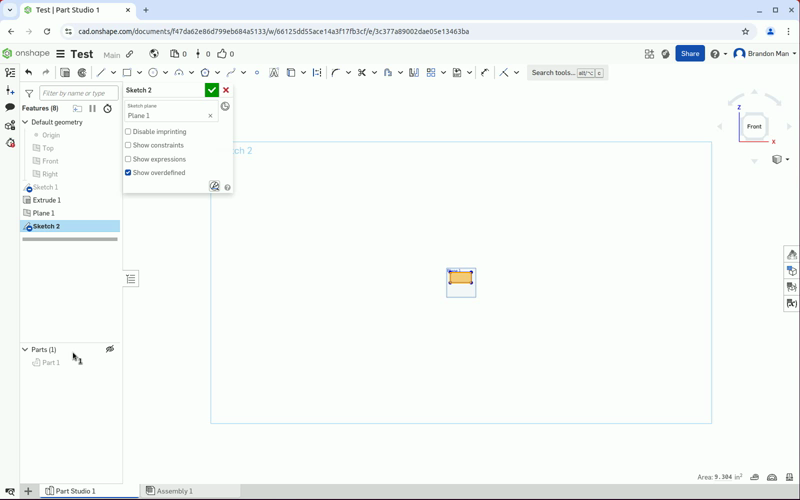
key(shift+y)
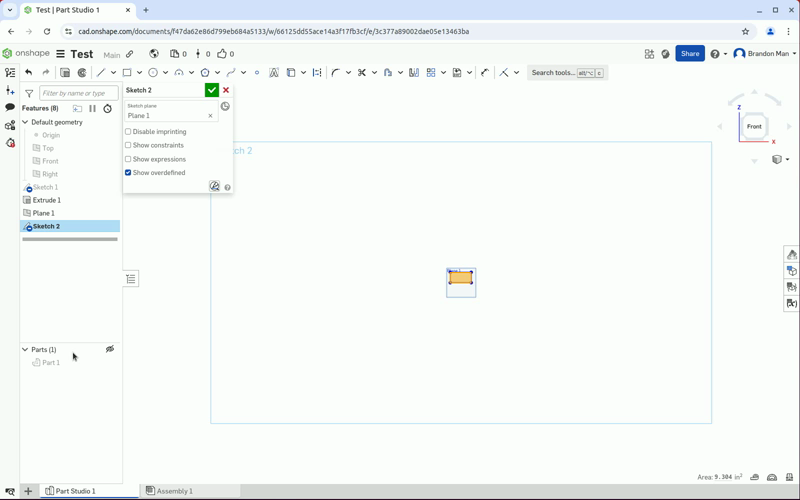
key(shift+e)
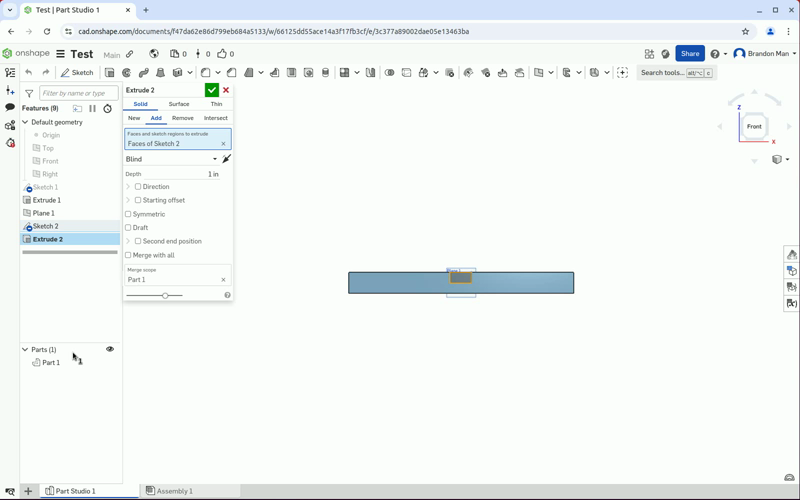
mouse_move(143, 106)
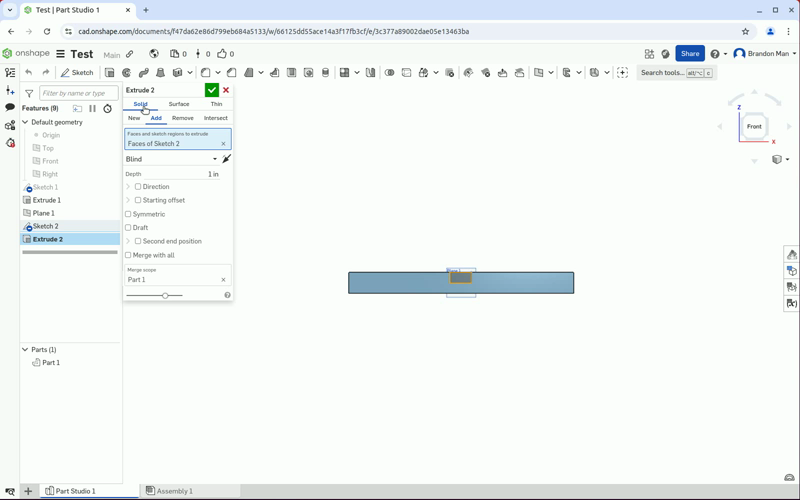
click(143, 106)
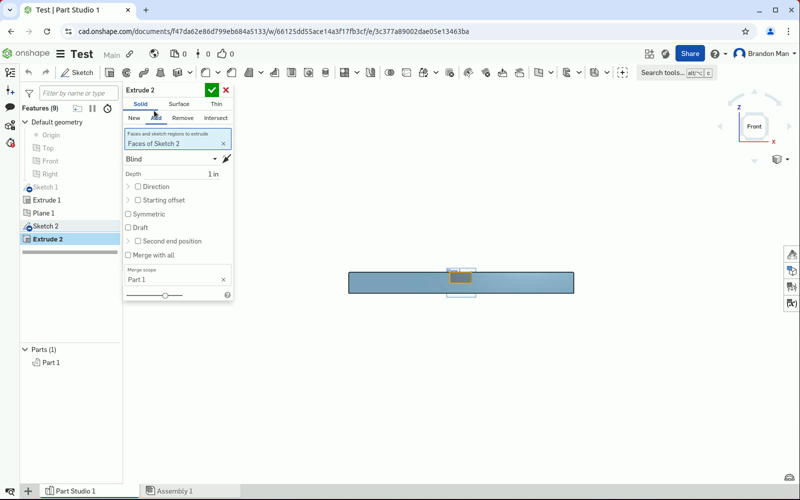
mouse_move(186, 120)
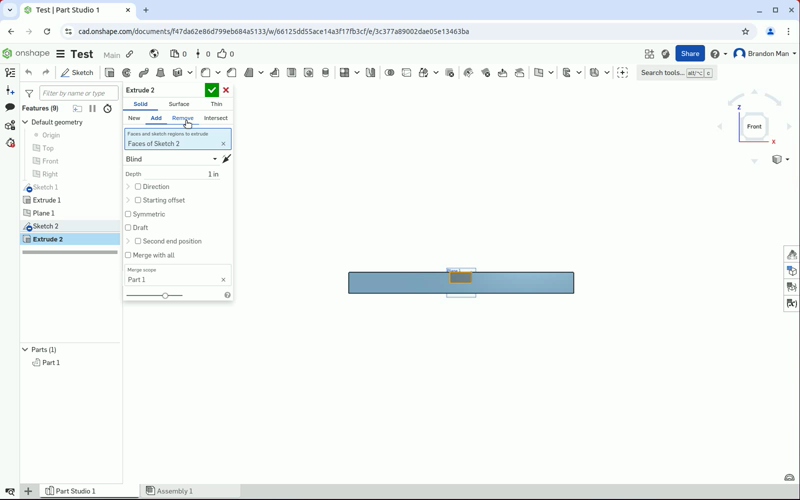
click(186, 120)
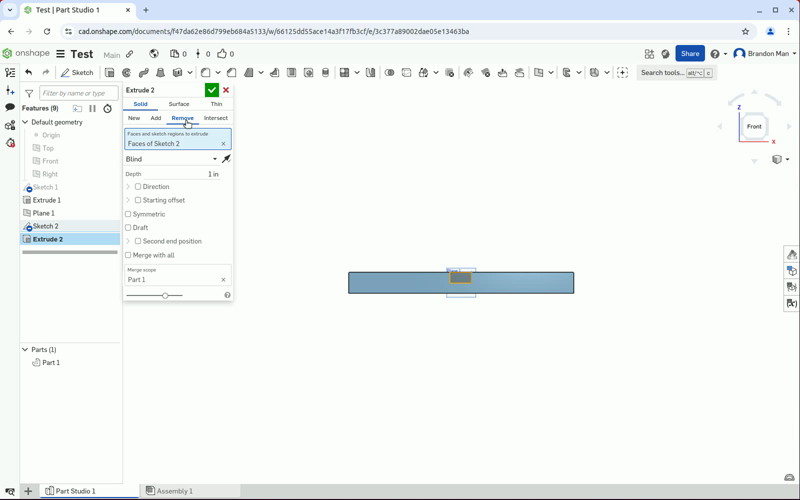
key(tab, 4)
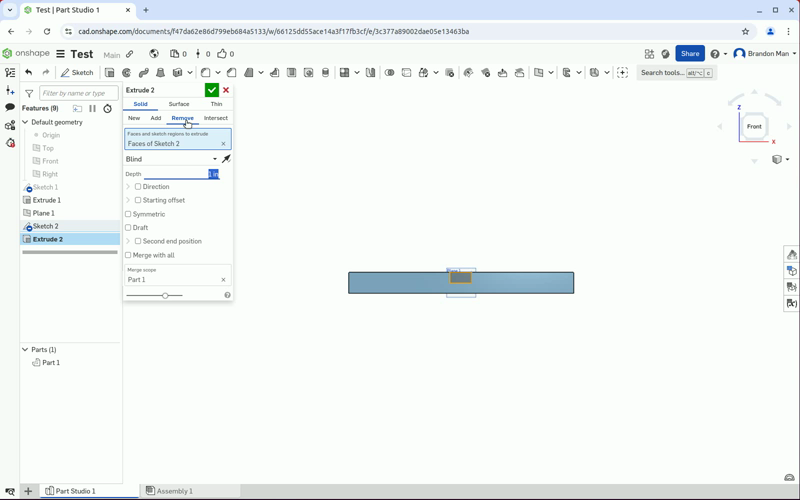
text(4.092)
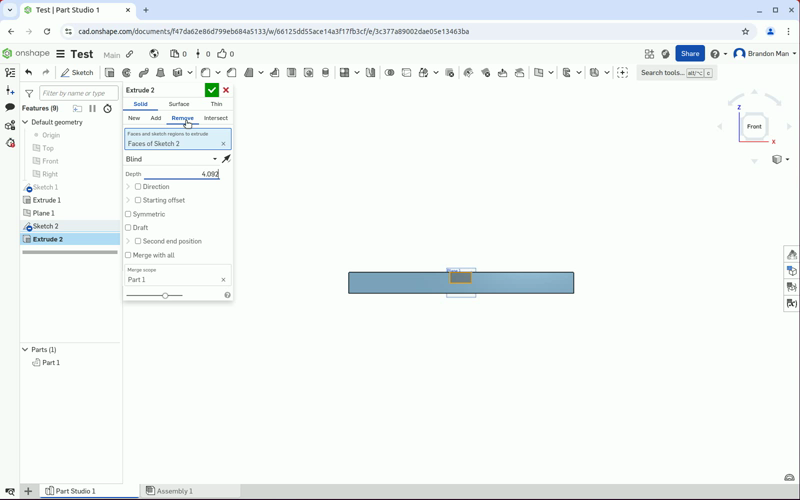
key(tab, 6)
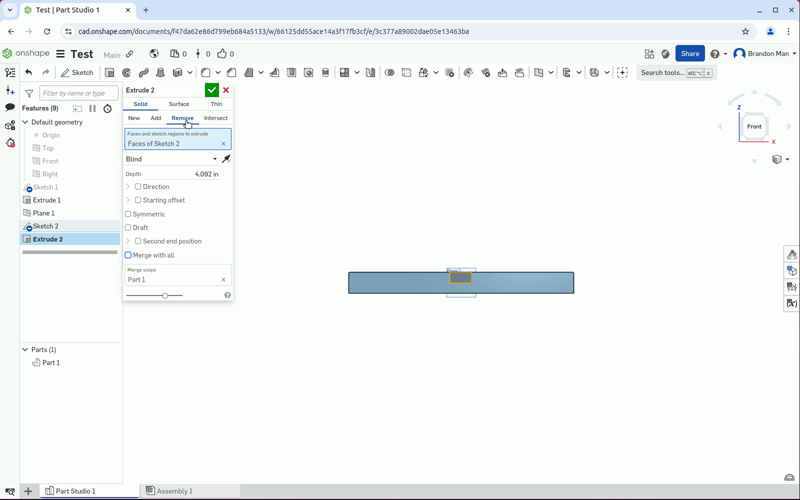
key(space)
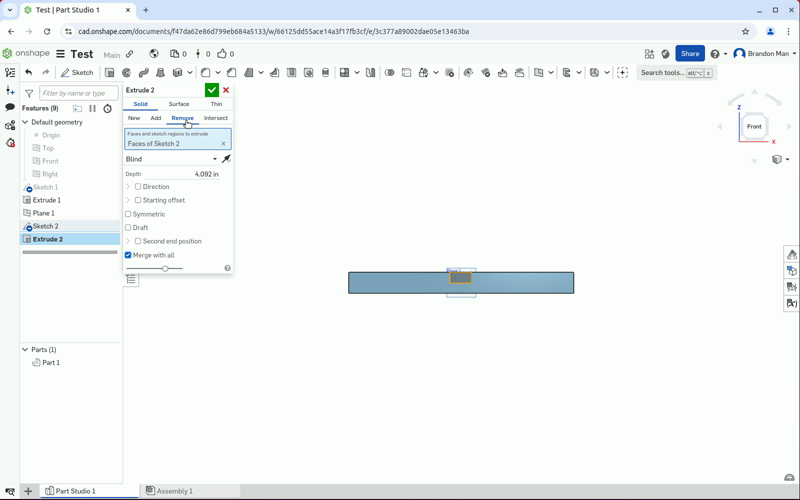
key(enter)
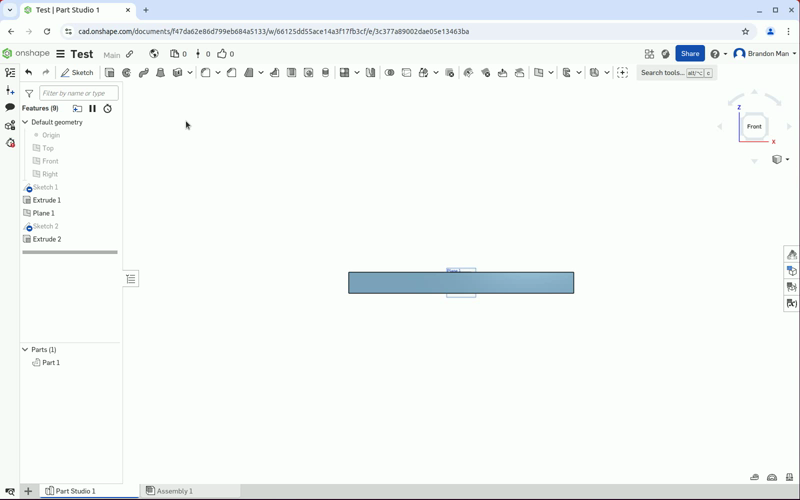
key(shift+h)
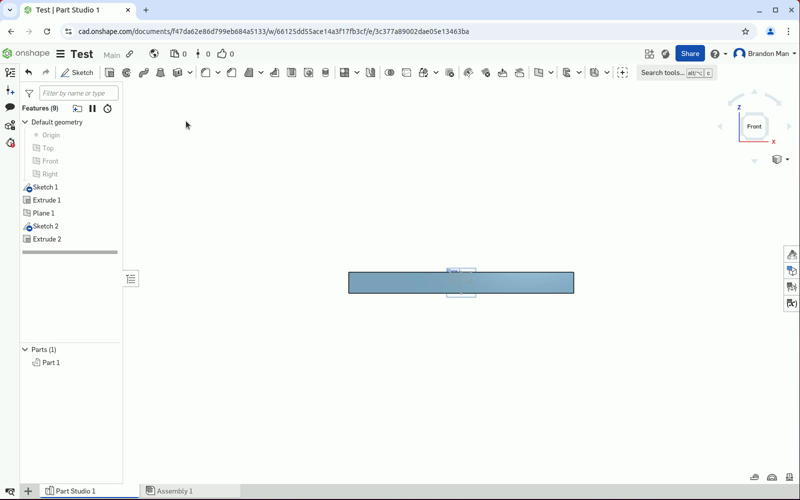
key(shift+h)
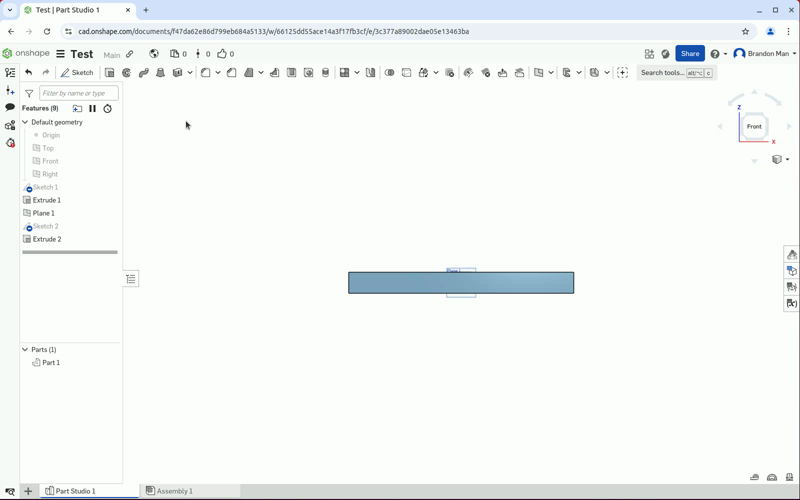
mouse_move(73, 189)
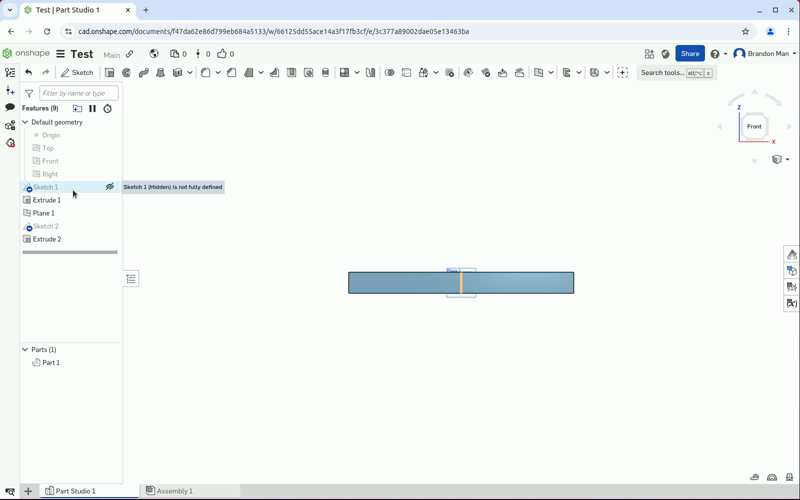
click(73, 189)
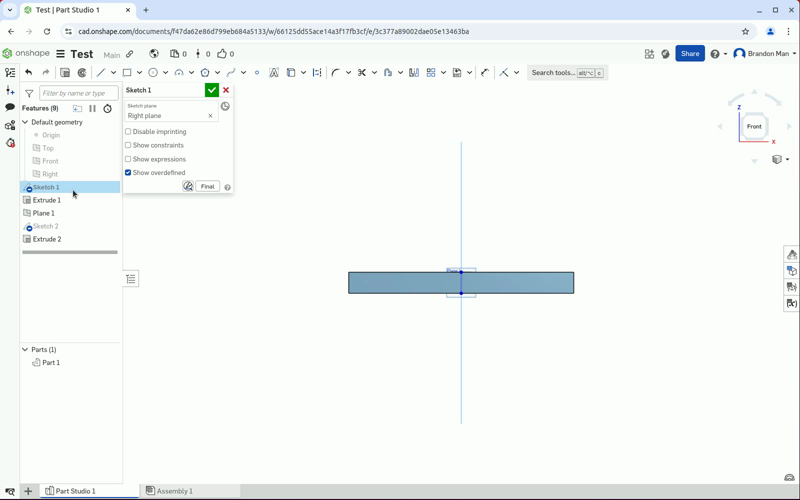
mouse_move(229, 92)
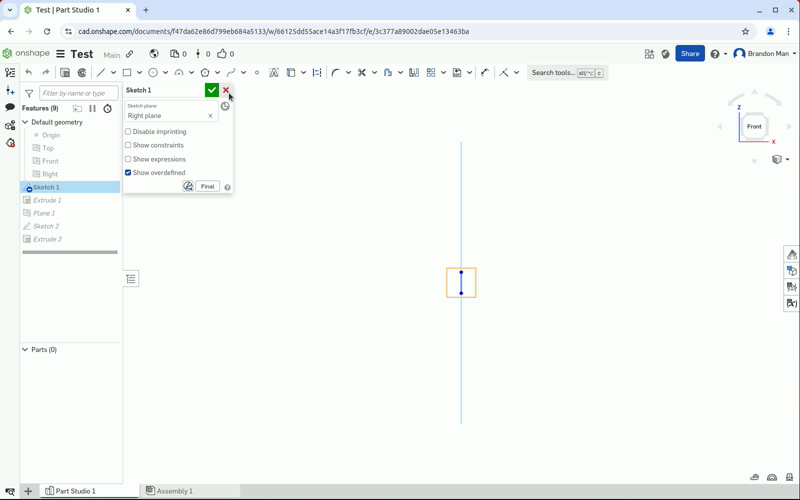
click(229, 92)
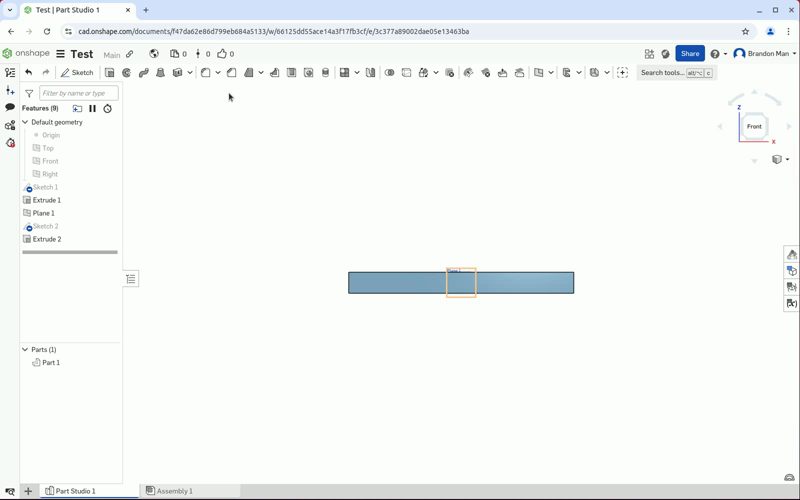
mouse_move(73, 352)
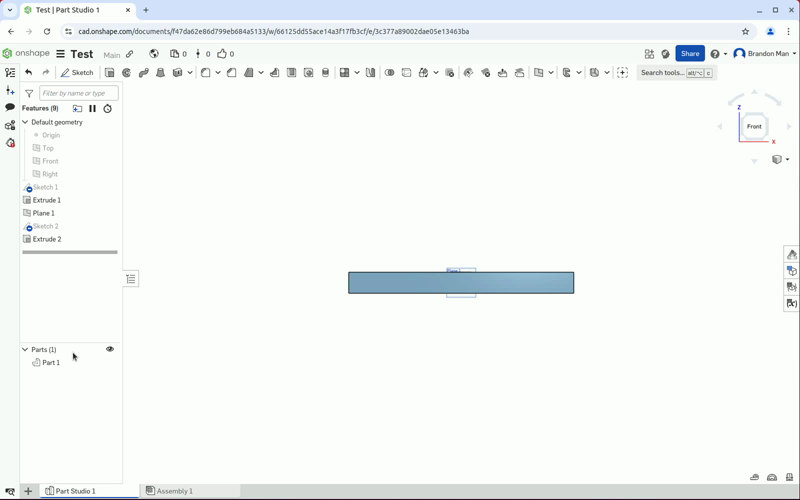
key(y)
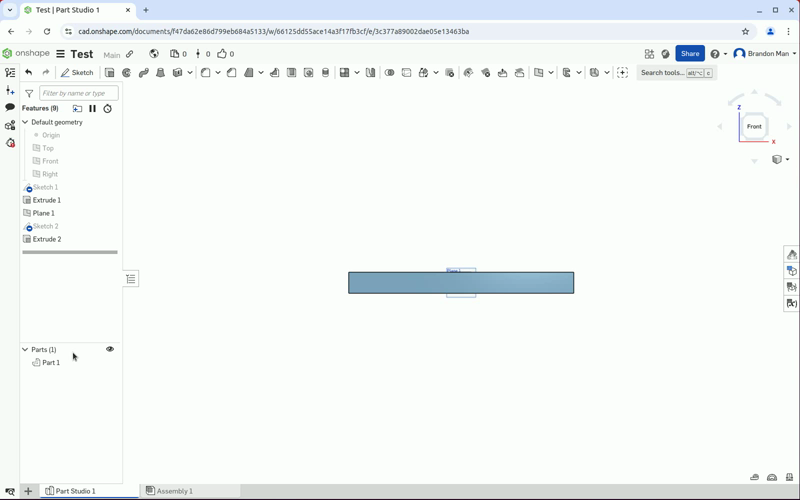
key(shift+p)
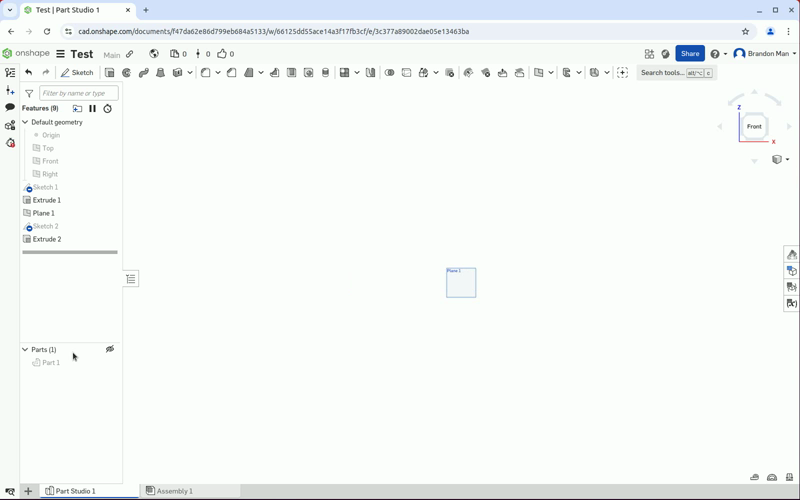
key(space)
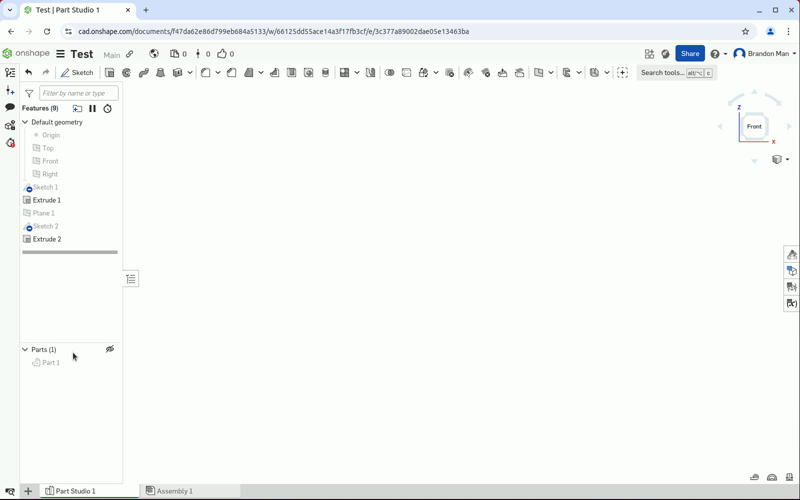
key_down(shift)
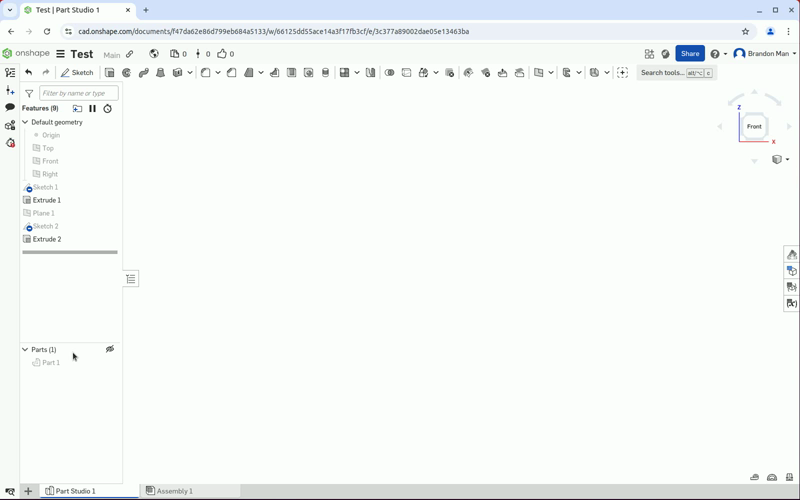
key(down)
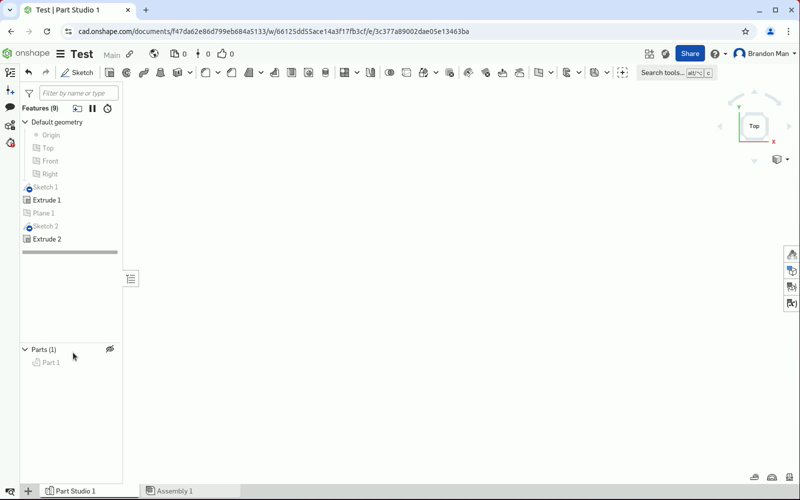
key_up(shift)
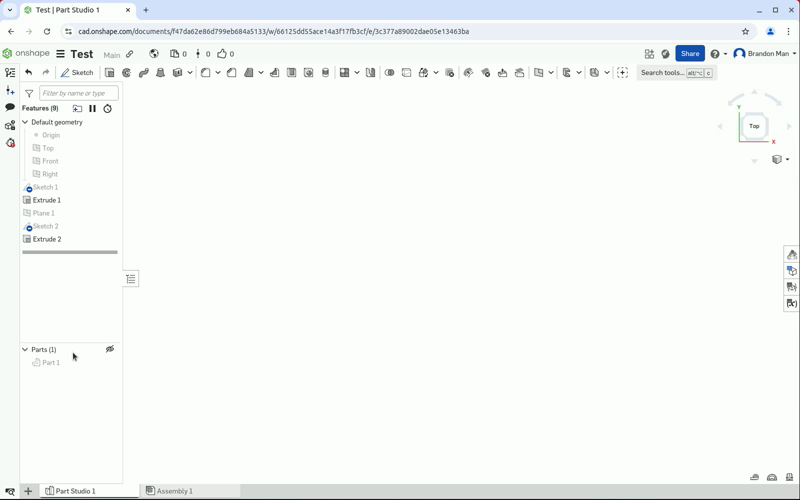
mouse_move(73, 352)
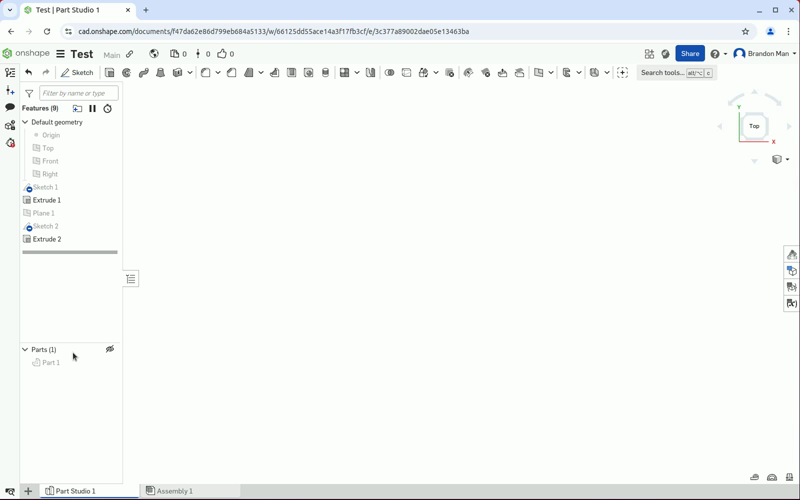
key(shift+y)
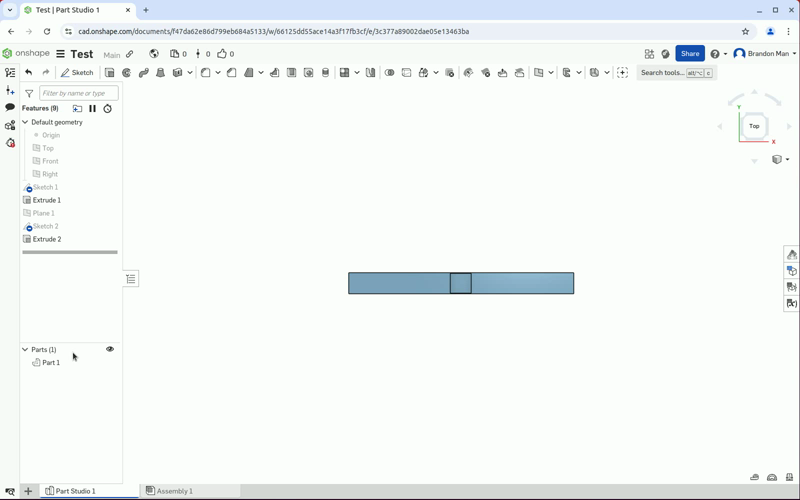
mouse_move(541, 75)
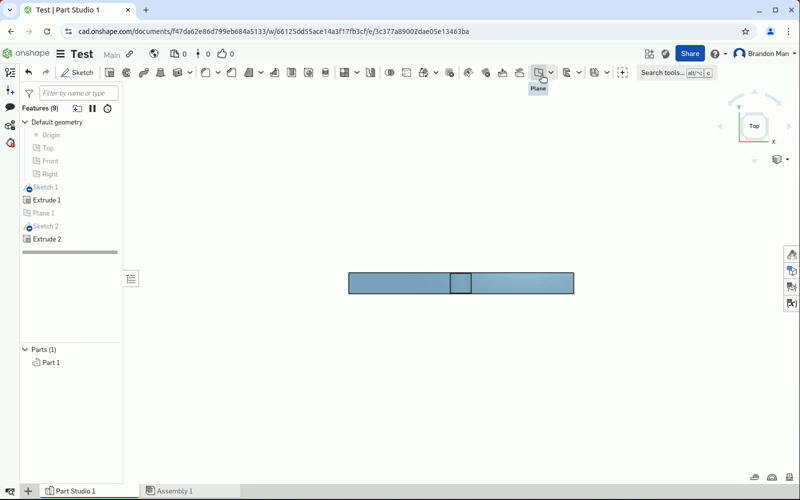
click(541, 75)
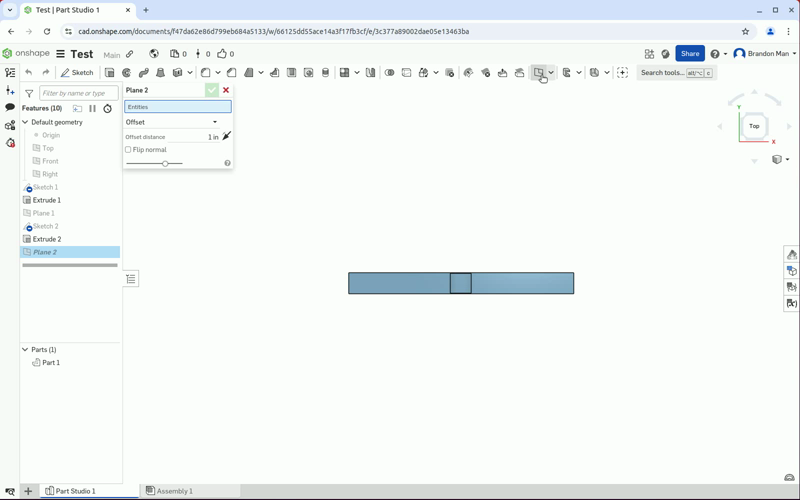
mouse_move(73, 150)
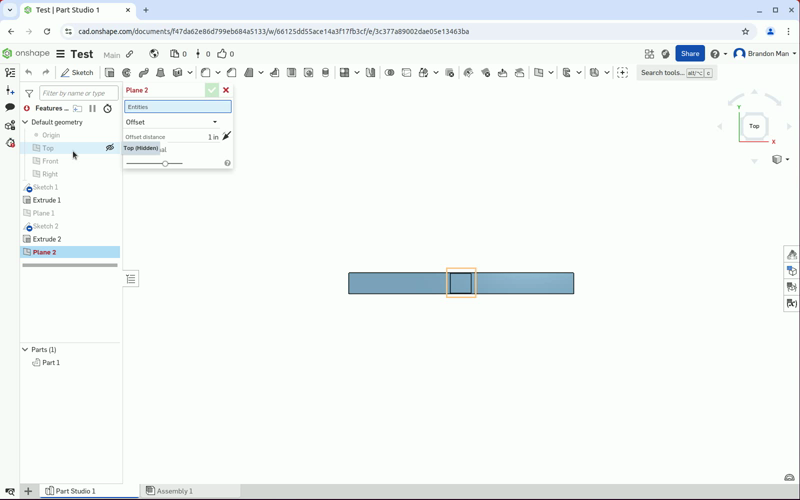
click(73, 150)
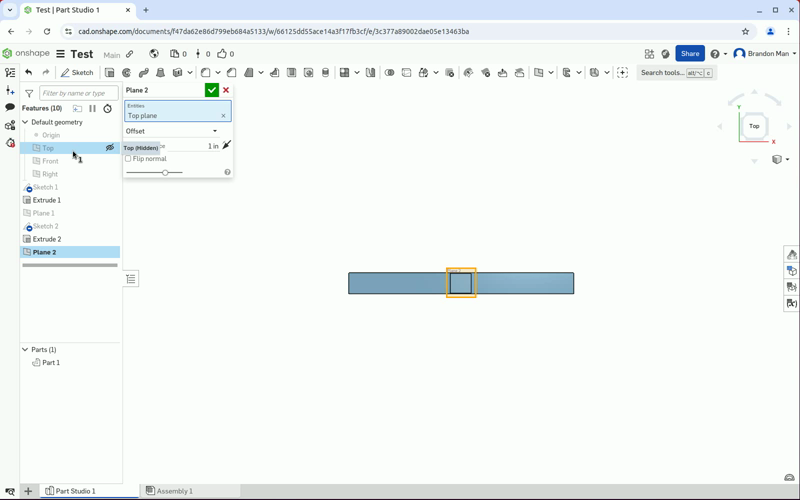
key(tab, 2)
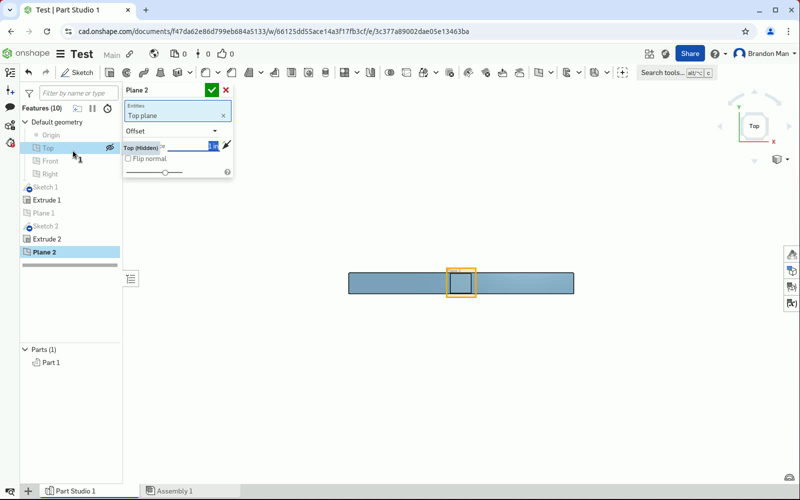
text(2.157)
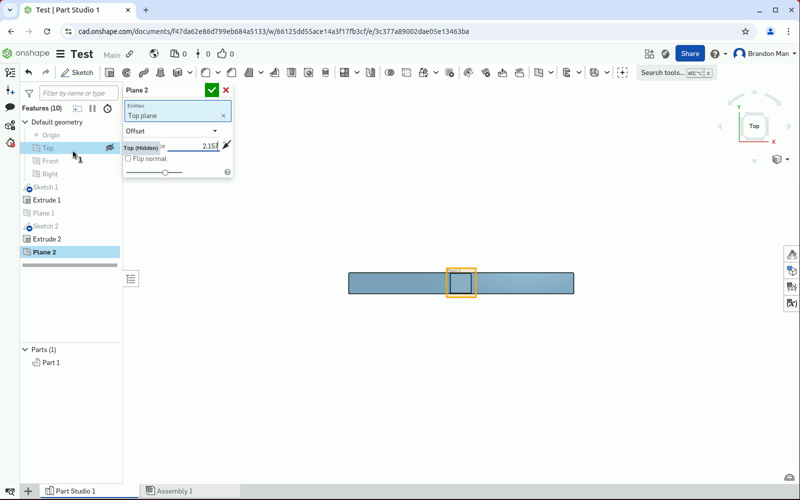
key(enter, 2)
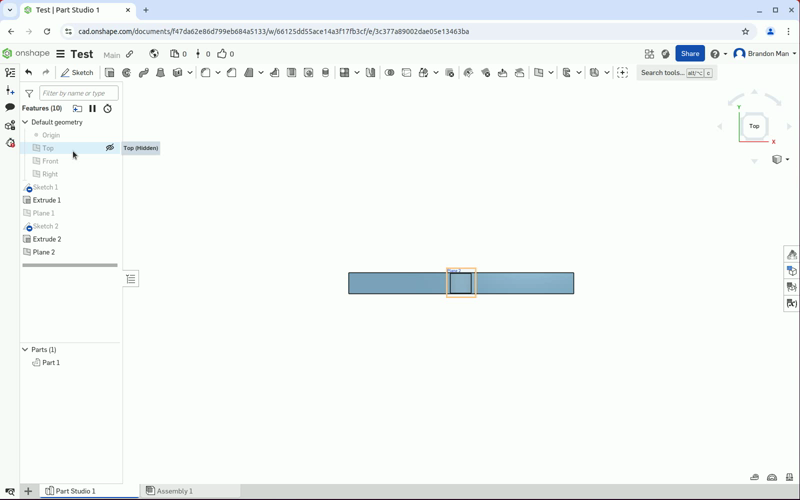
key(shift+s)
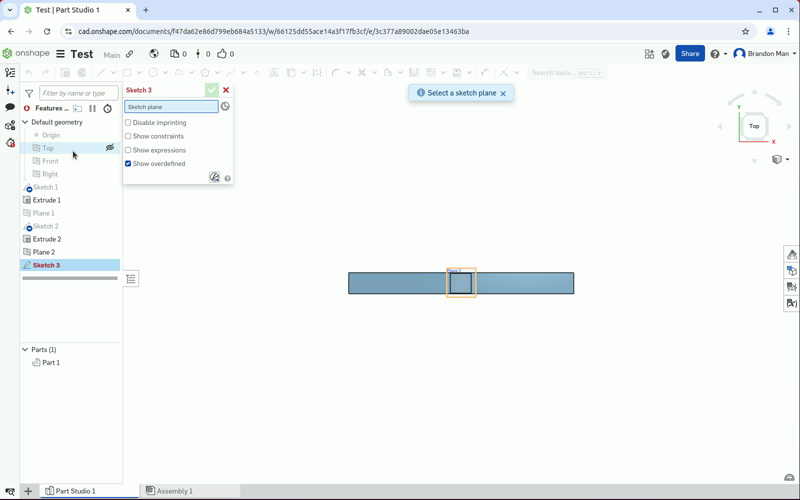
mouse_move(73, 254)
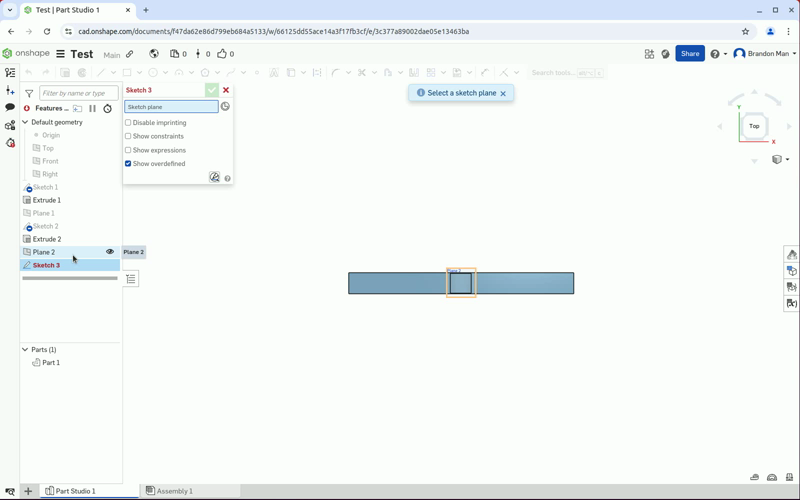
click(73, 254)
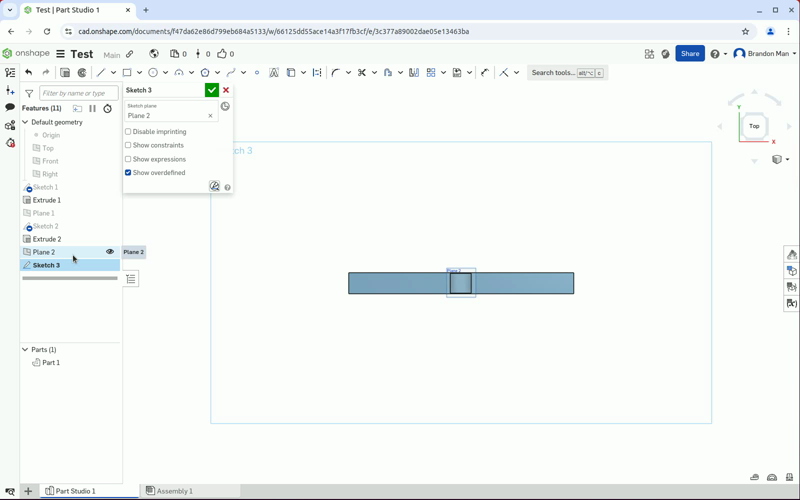
mouse_move(73, 352)
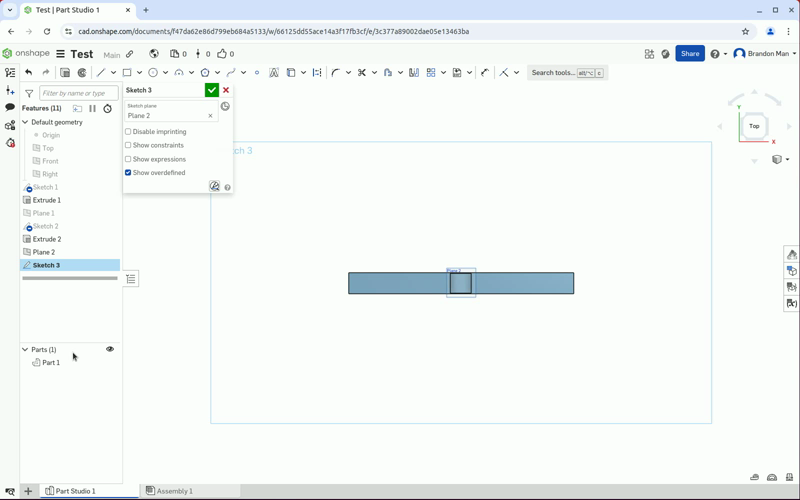
key(y)
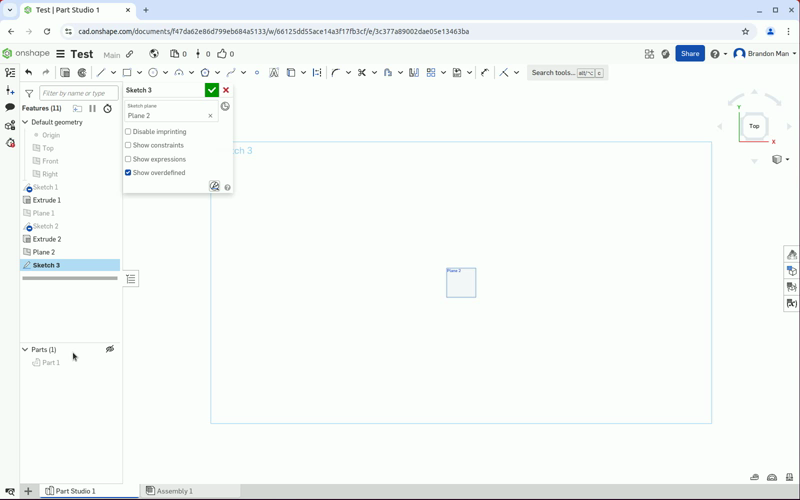
key(l)
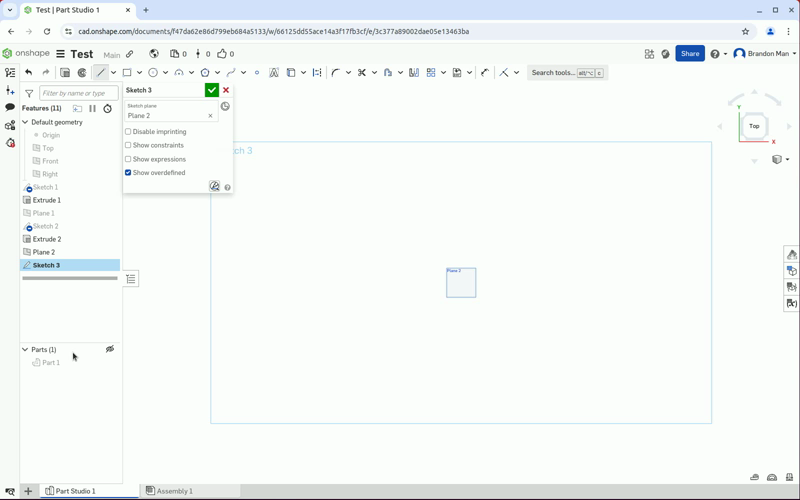
key_down(shift)
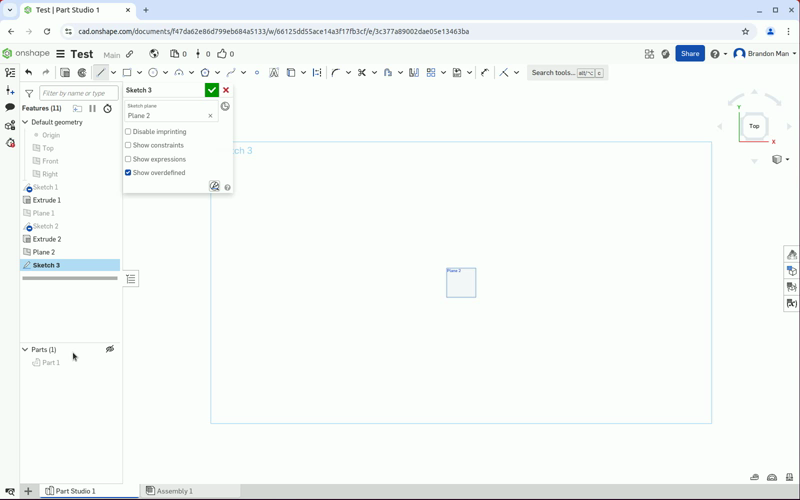
mouse_move(368, 282)
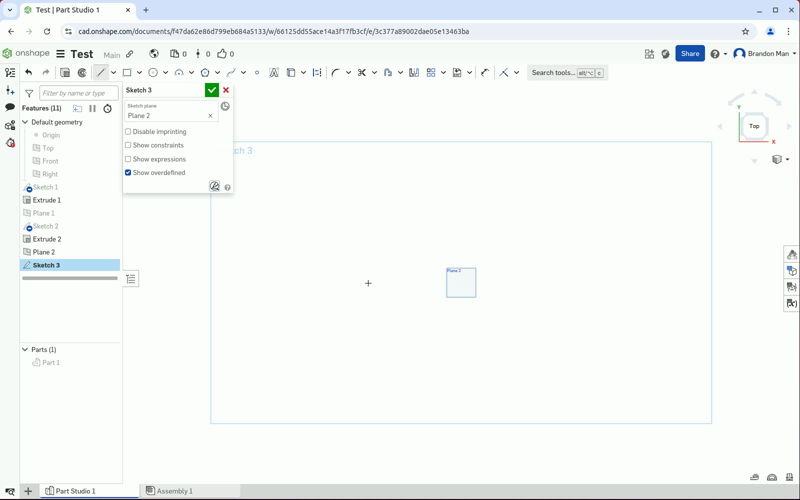
click(368, 282)
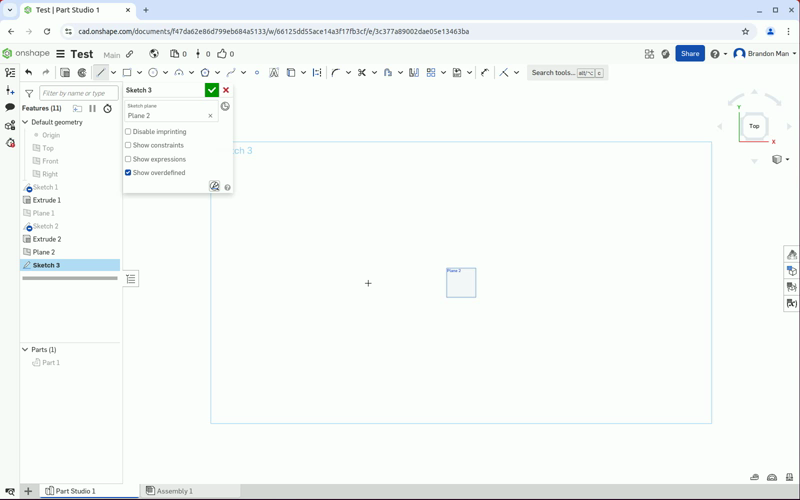
key_up(shift)
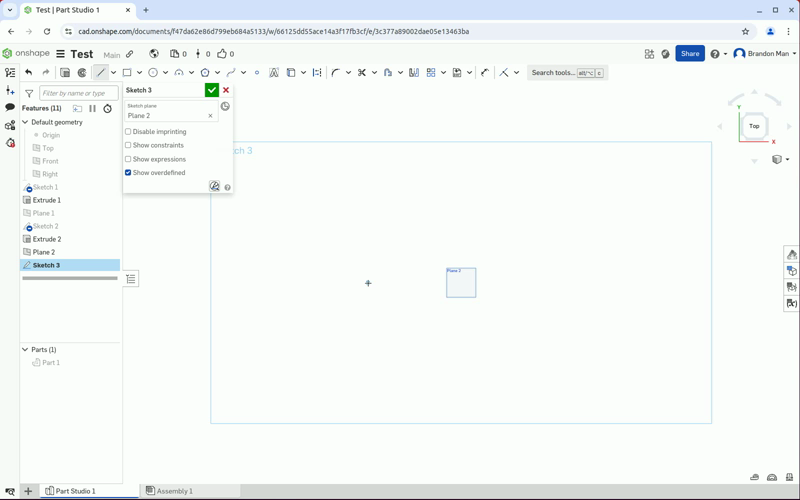
key_down(shift)
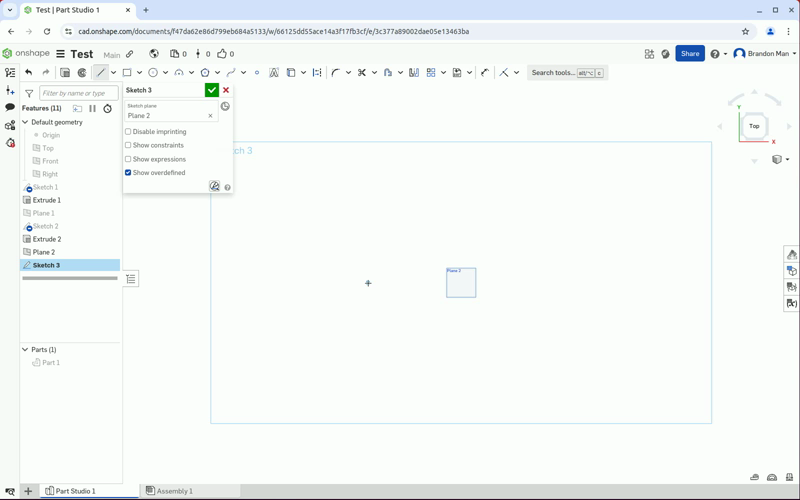
mouse_move(470, 282)
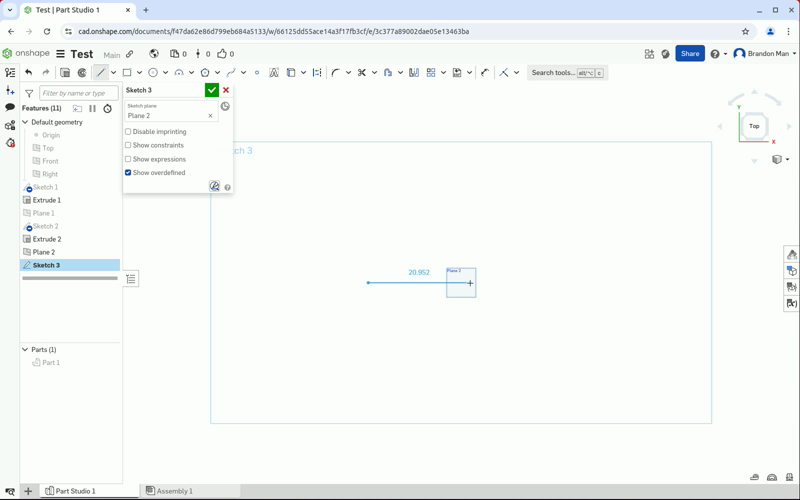
click(470, 282)
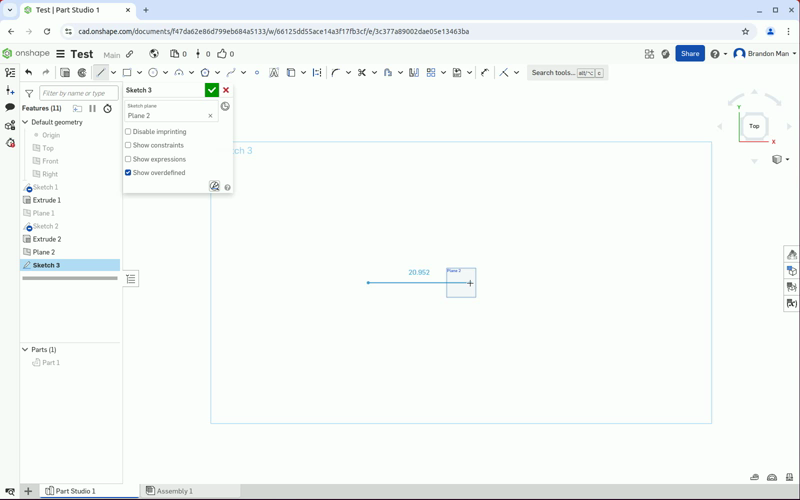
key_up(shift)
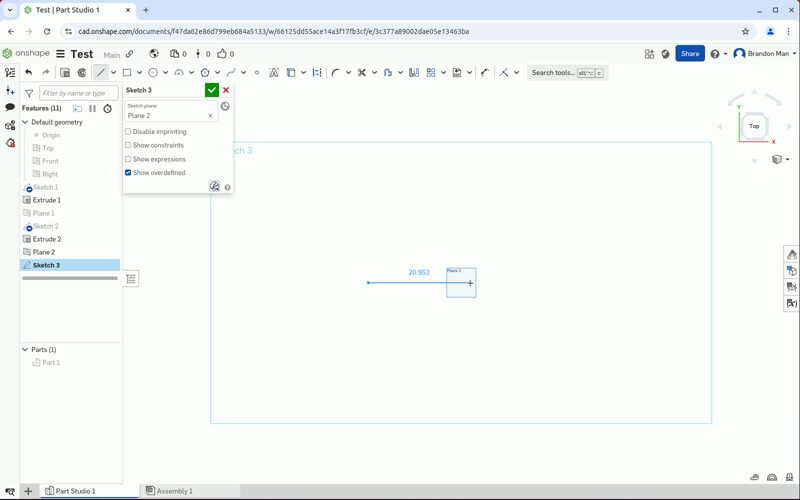
key_down(shift)
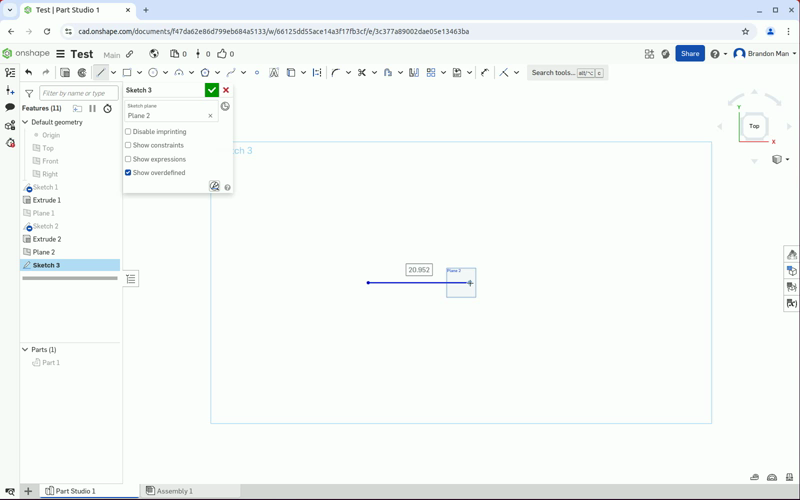
mouse_move(500, 282)
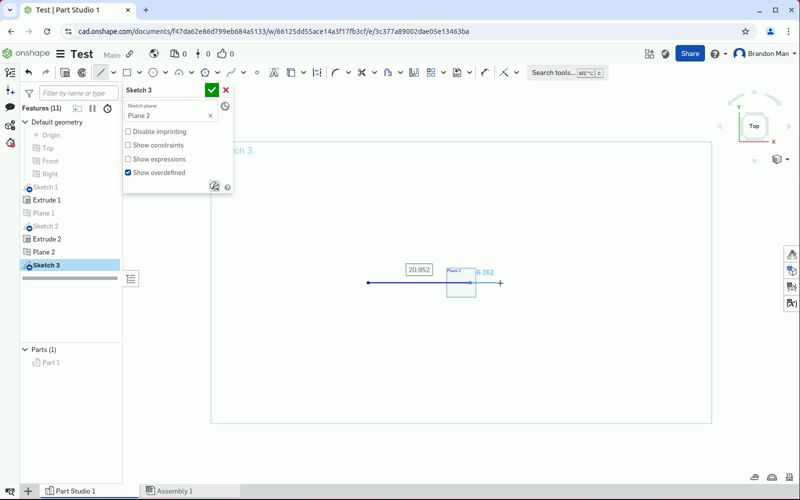
mouse_move(470, 272)
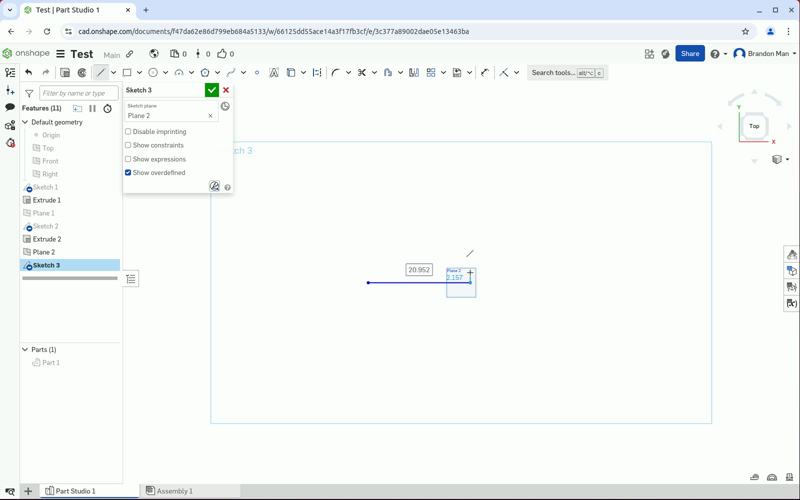
click(470, 272)
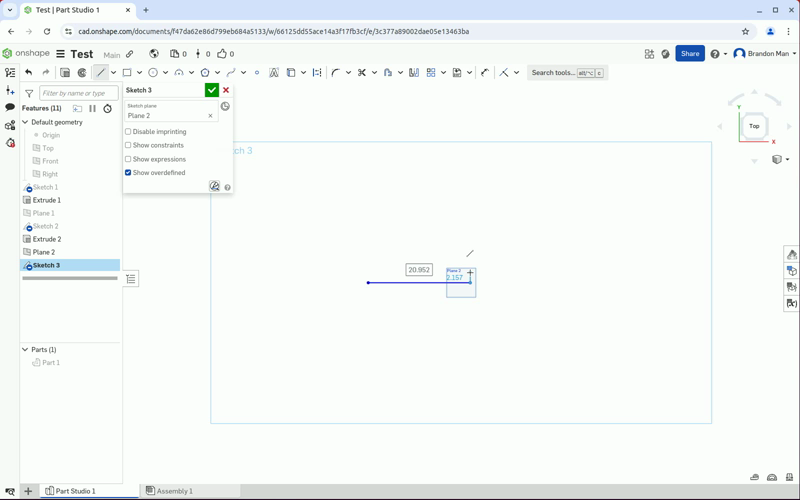
key_up(shift)
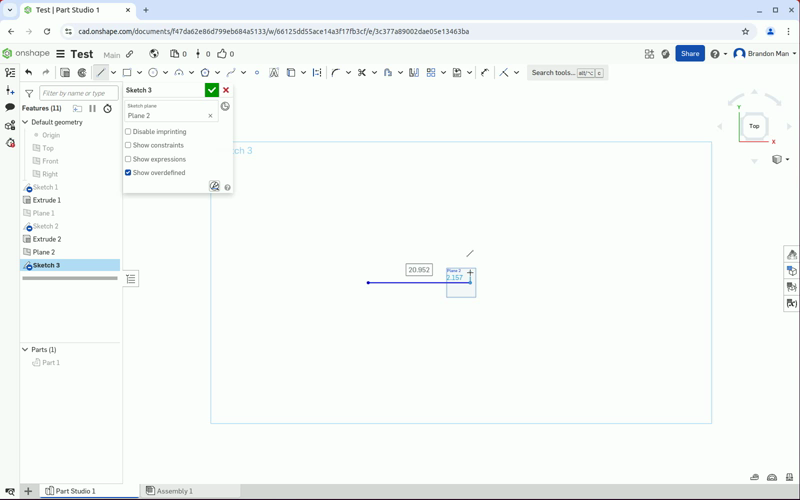
key_down(shift)
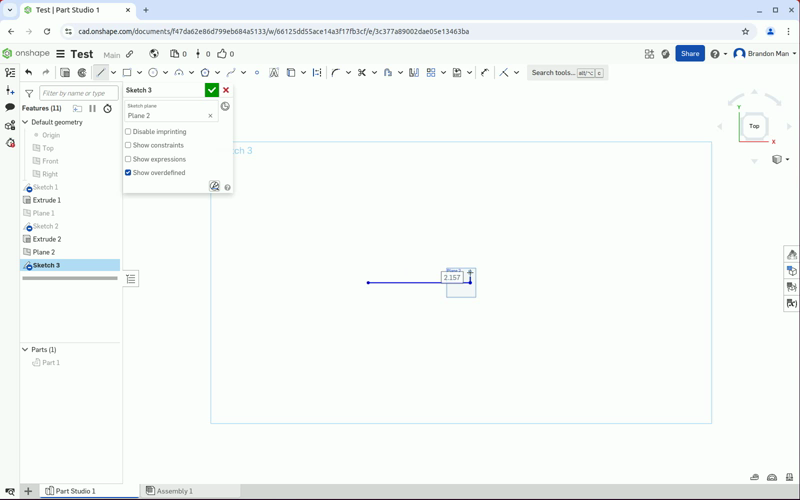
mouse_move(368, 272)
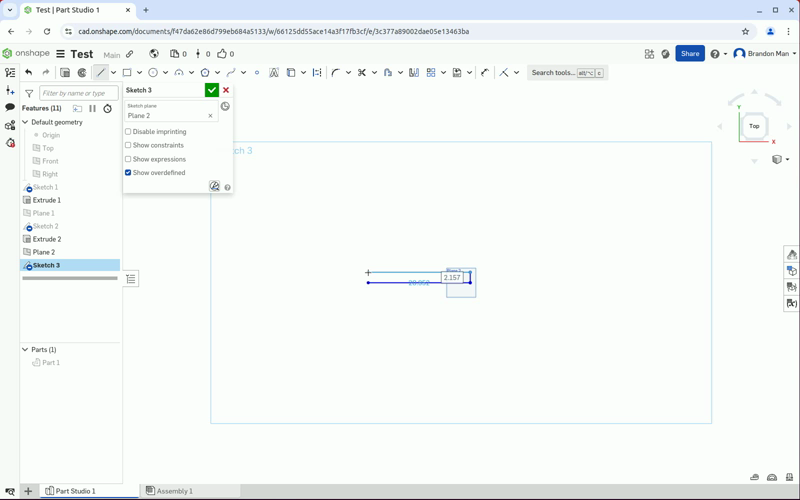
click(368, 272)
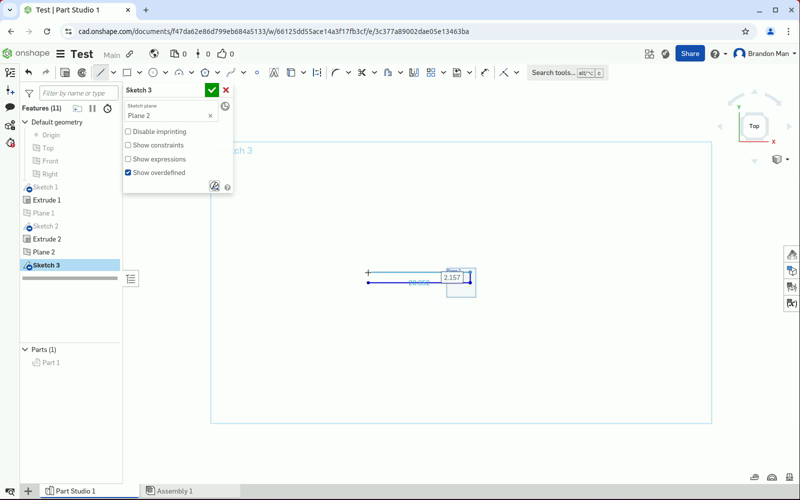
key_up(shift)
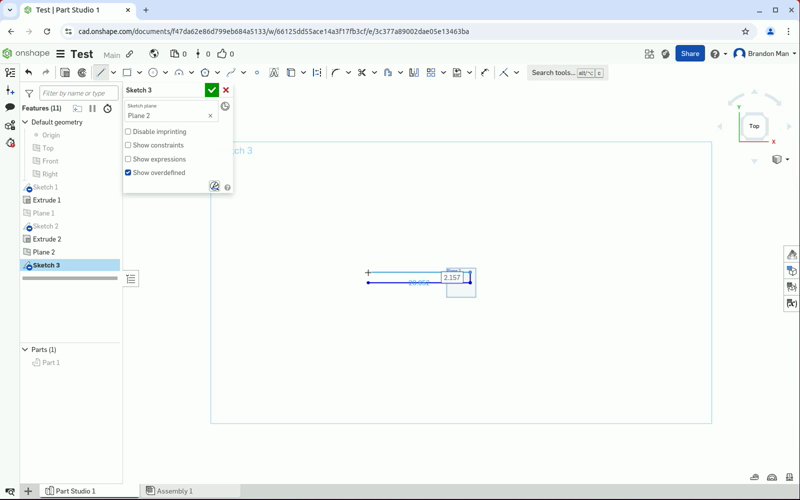
mouse_move(398, 272)
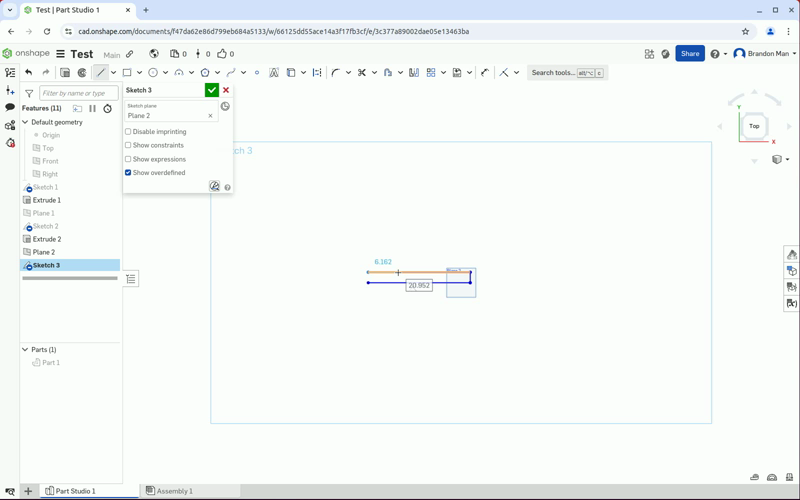
key_down(shift)
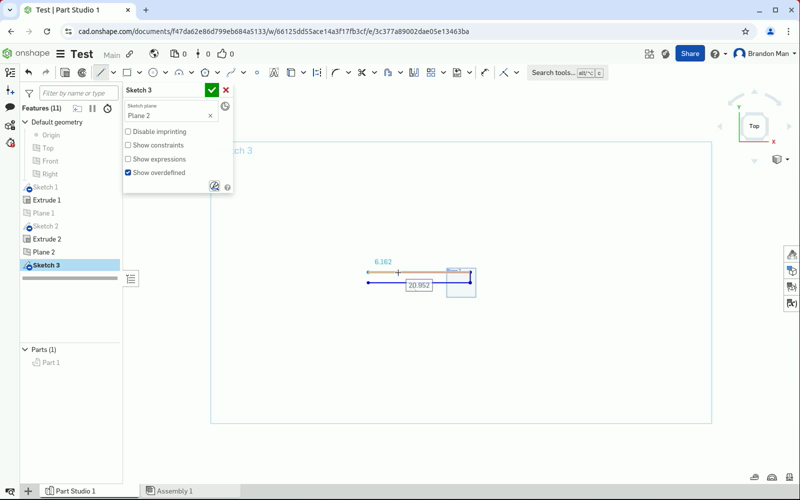
mouse_move(368, 282)
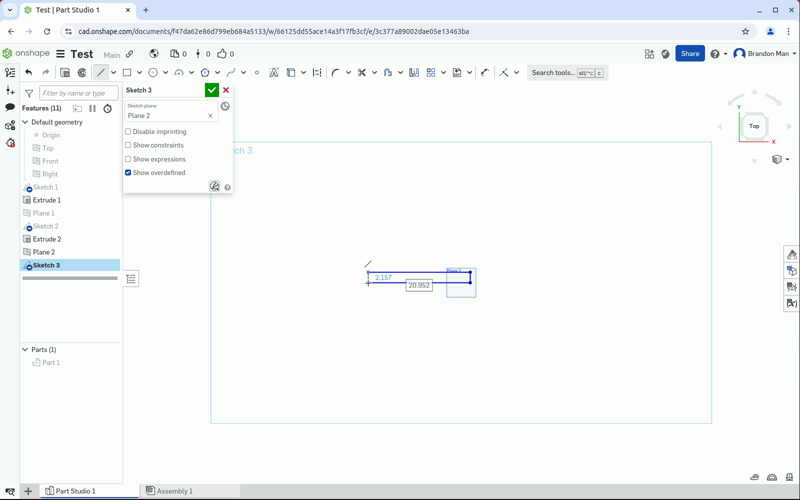
key_up(shift)
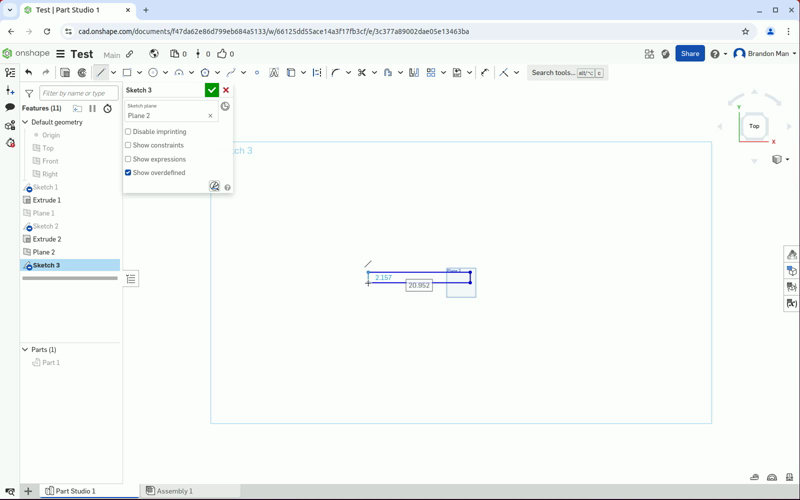
click(368, 282)
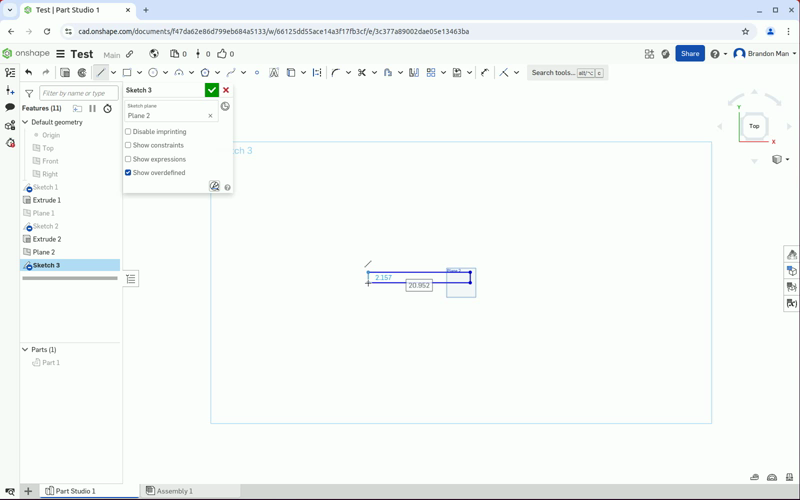
key(esc)
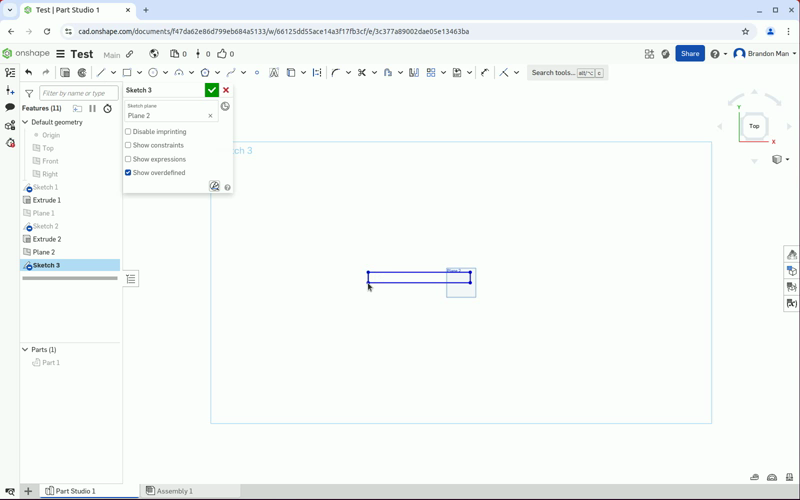
mouse_move(452, 279)
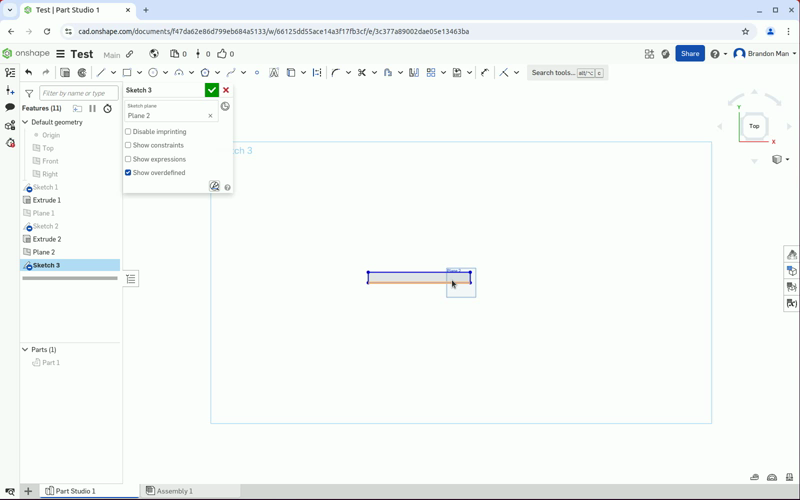
scroll(6)
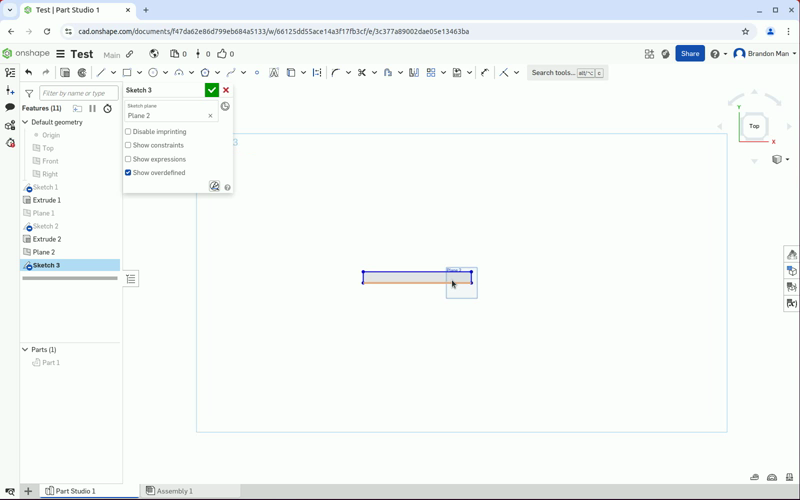
scroll(6)
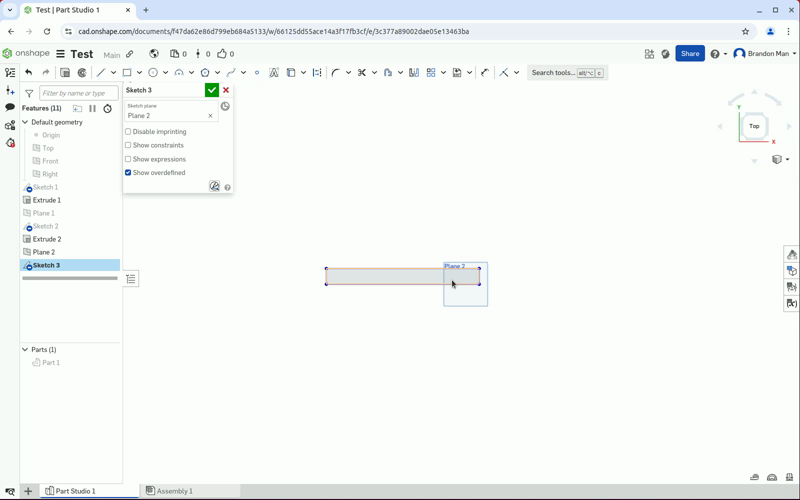
scroll(6)
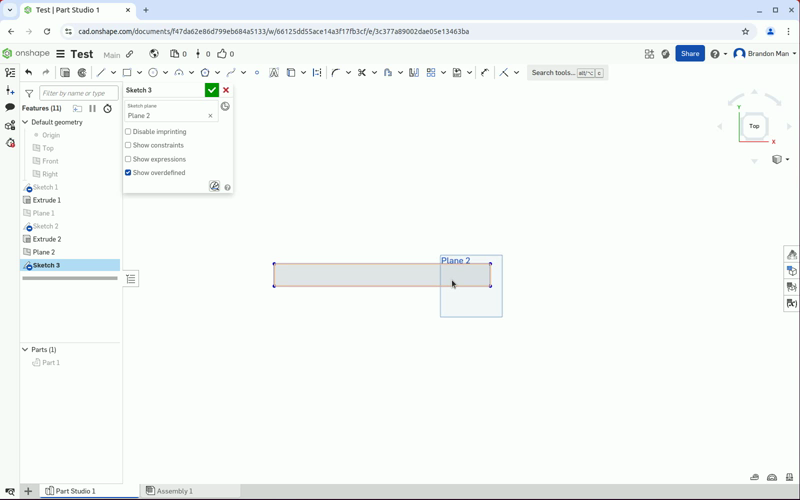
scroll(6)
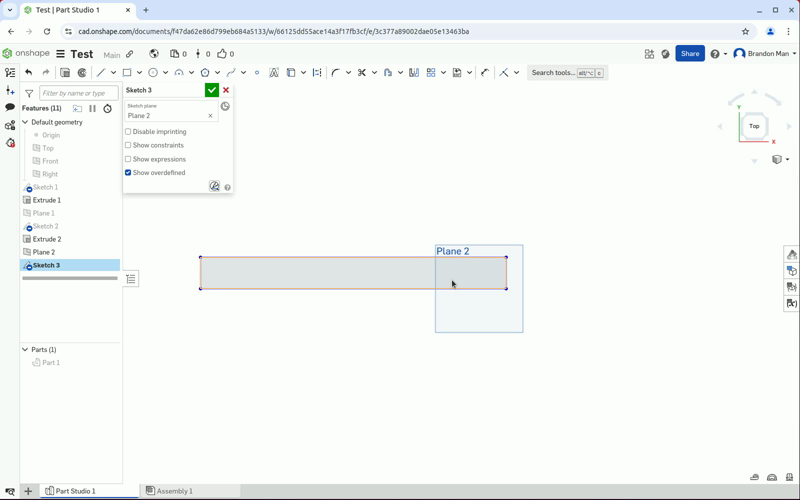
scroll(6)
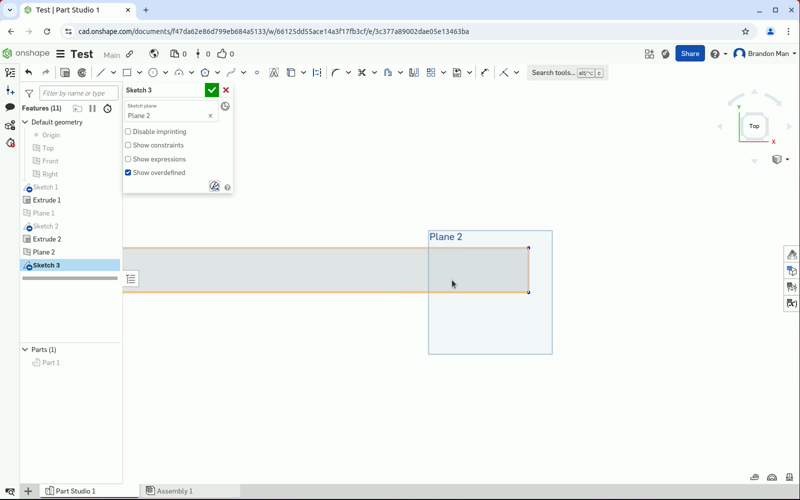
scroll(6)
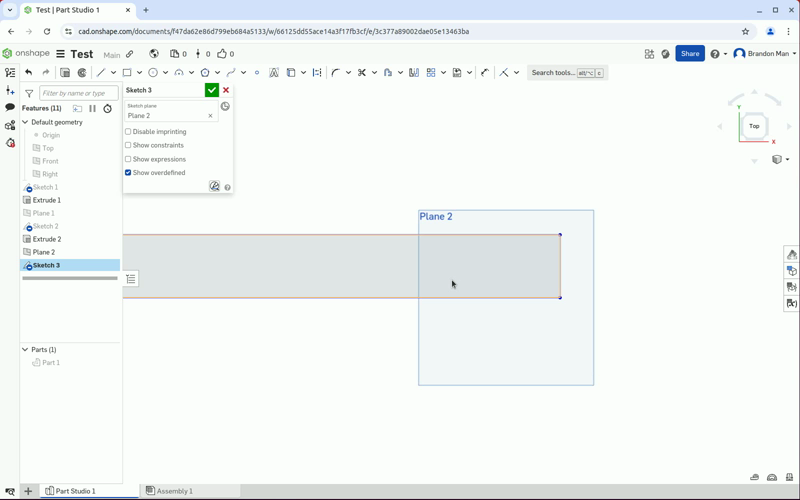
scroll(6)
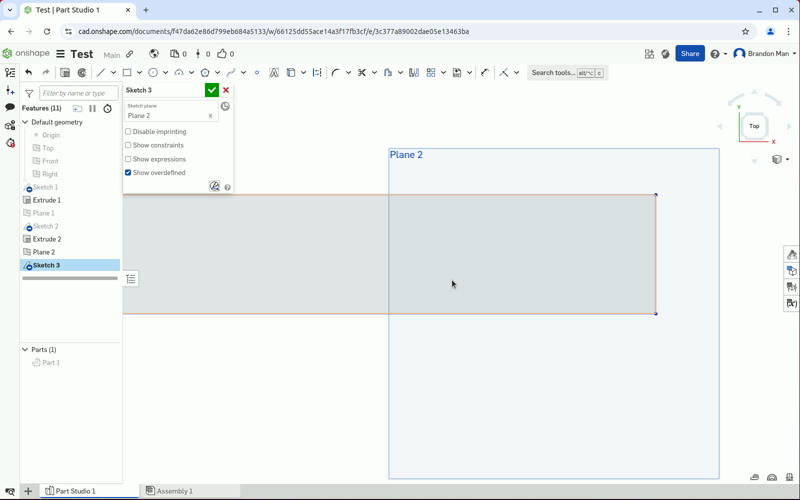
click(452, 279)
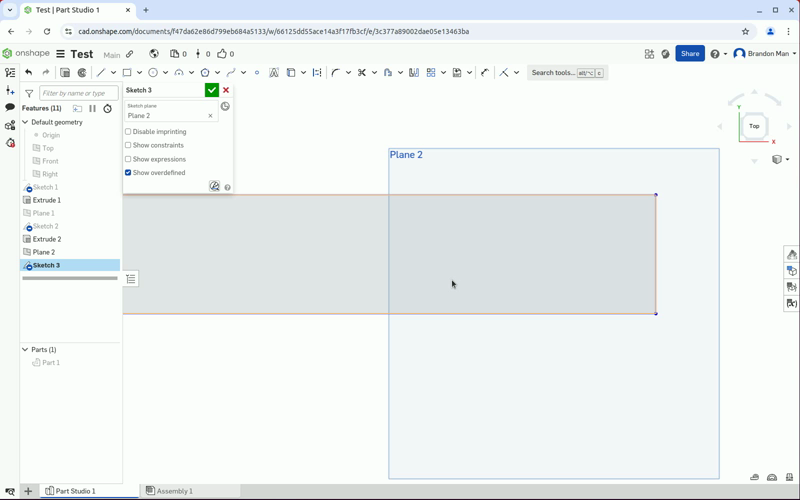
scroll(-6)
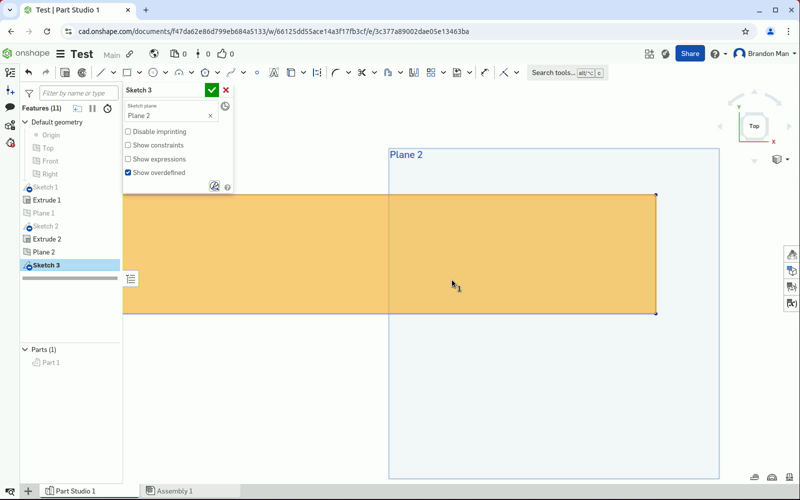
scroll(-6)
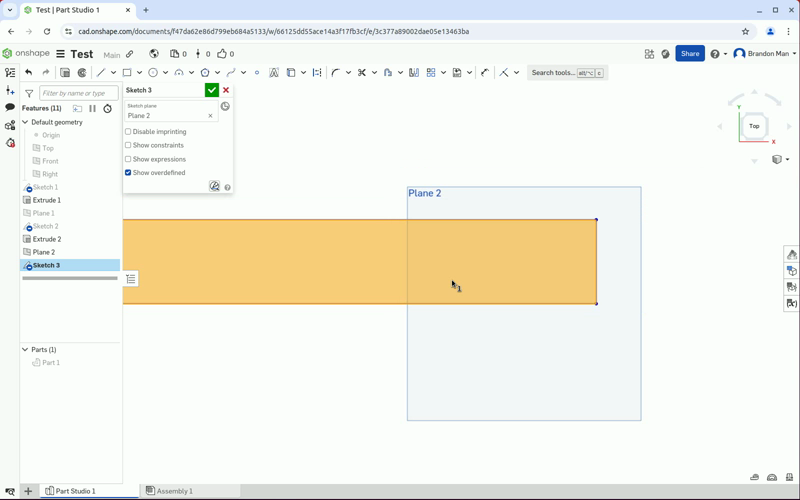
scroll(-6)
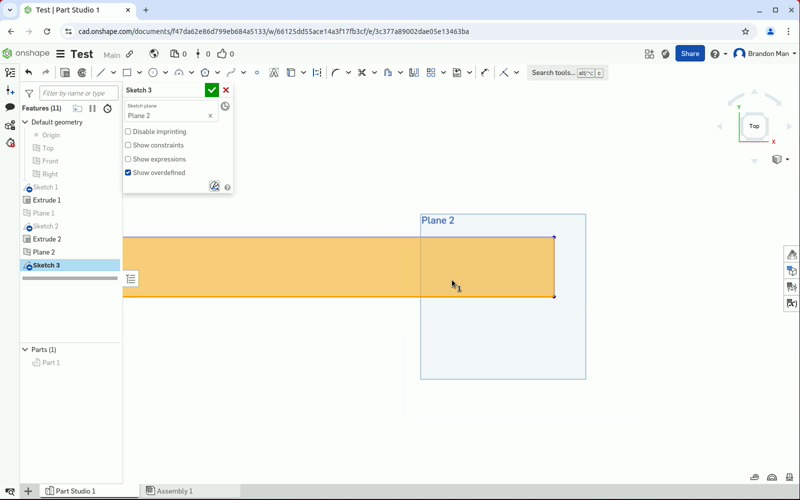
scroll(-6)
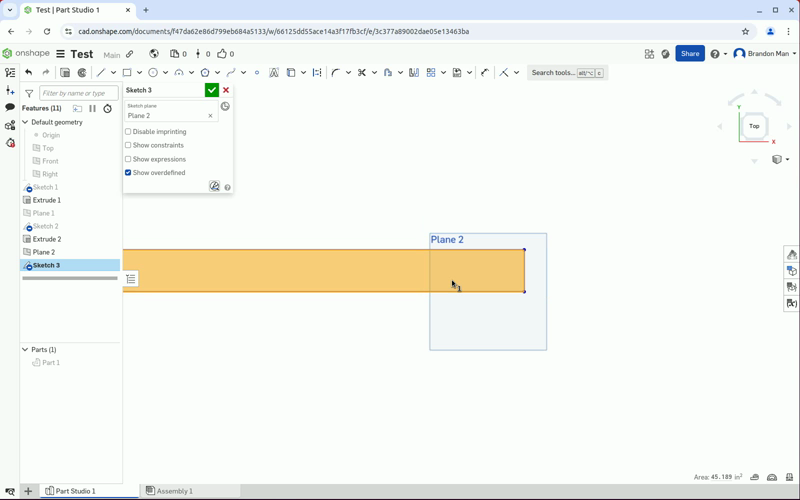
scroll(-6)
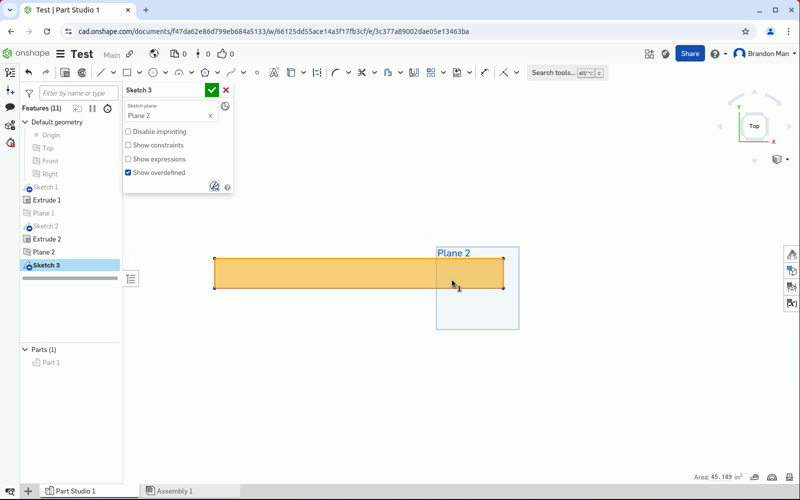
scroll(-6)
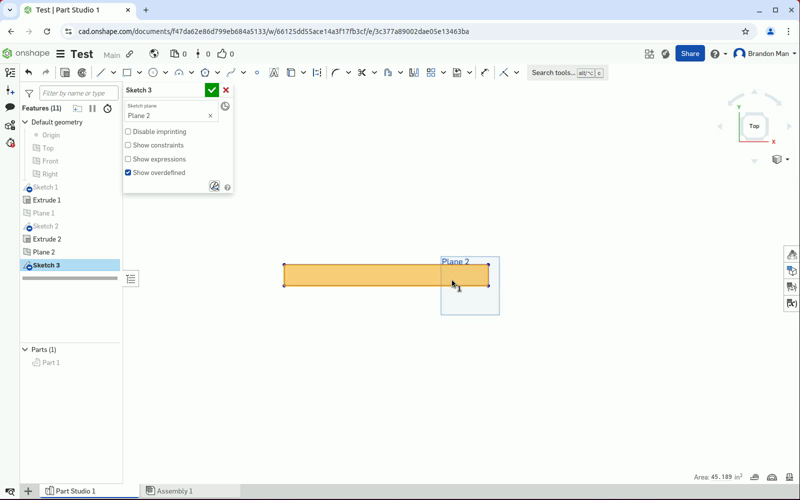
scroll(-6)
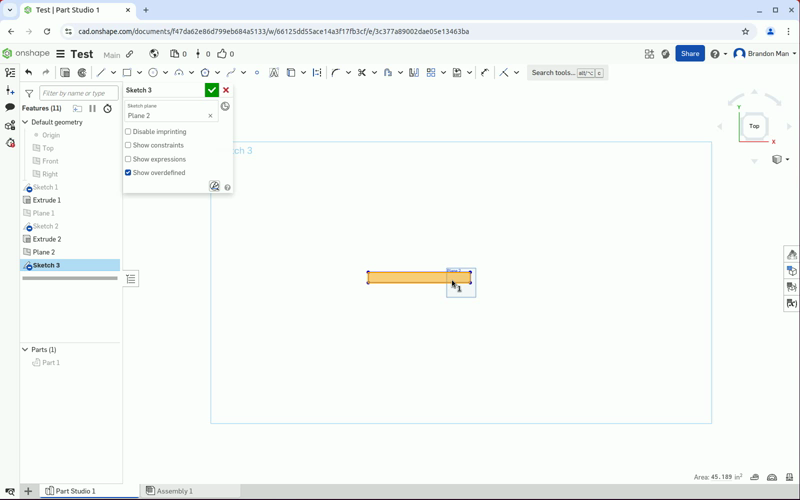
mouse_move(73, 352)
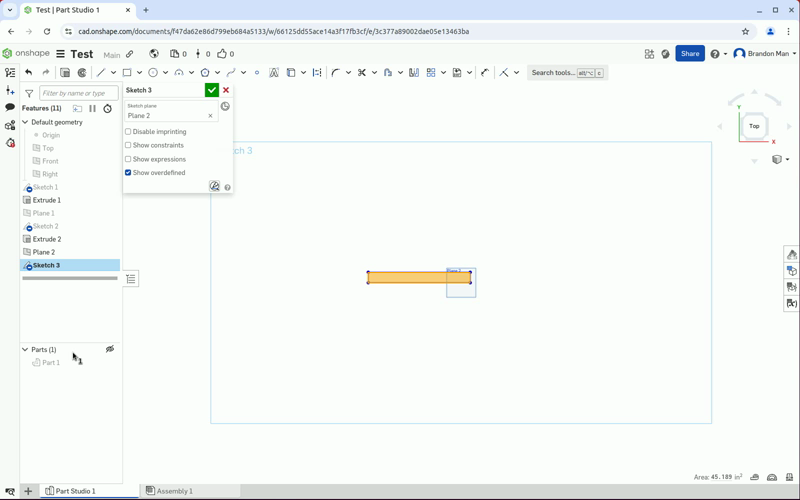
key(shift+y)
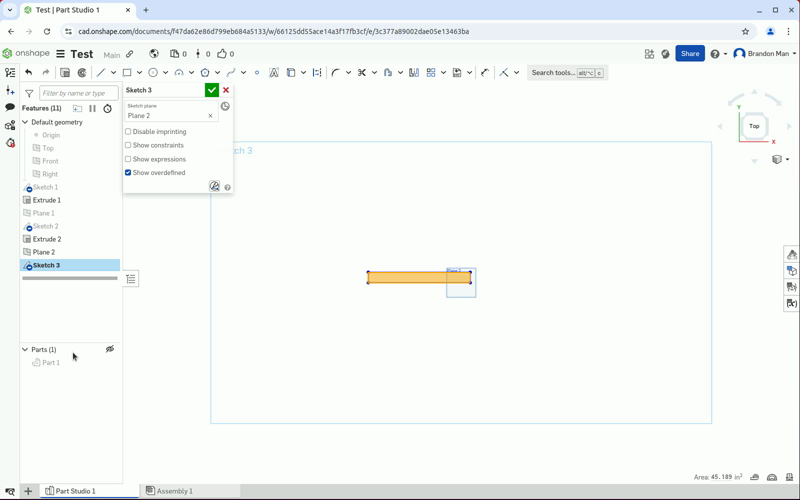
key(shift+e)
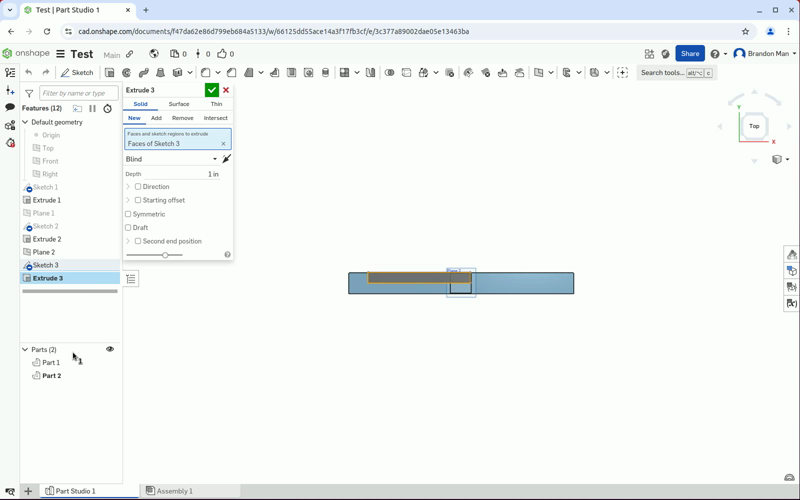
mouse_move(143, 106)
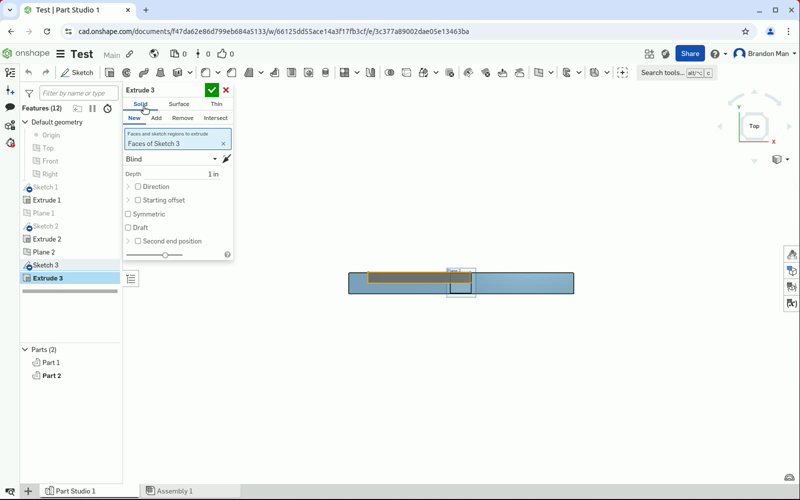
click(143, 106)
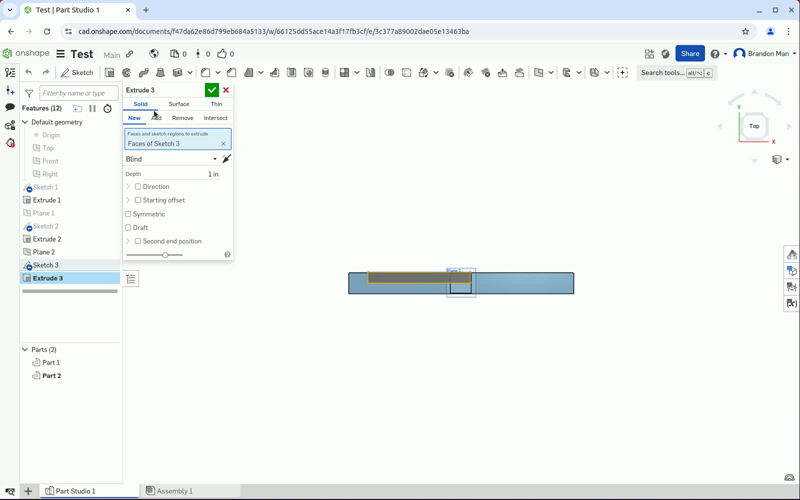
mouse_move(186, 120)
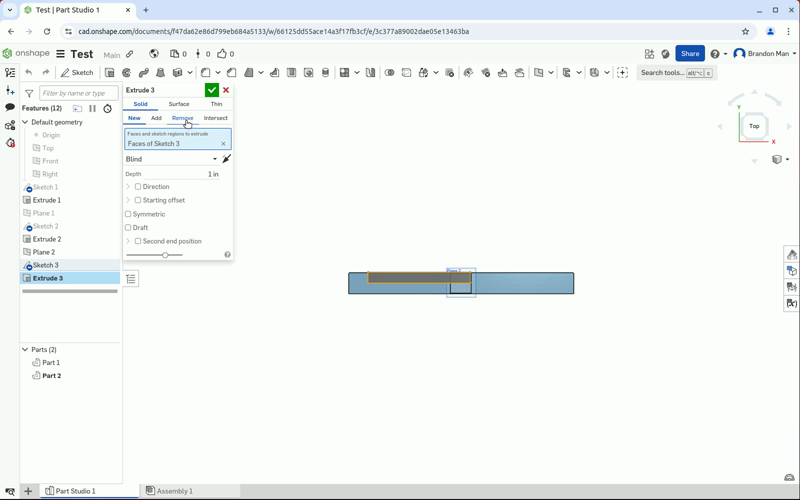
click(186, 120)
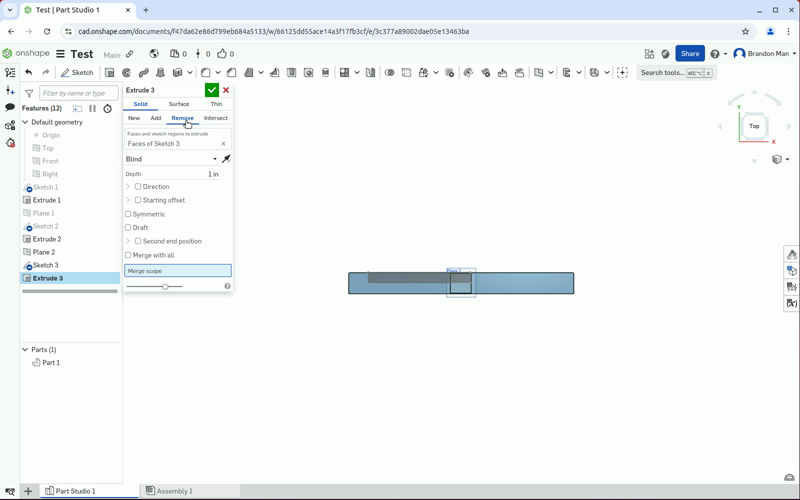
key(tab, 4)
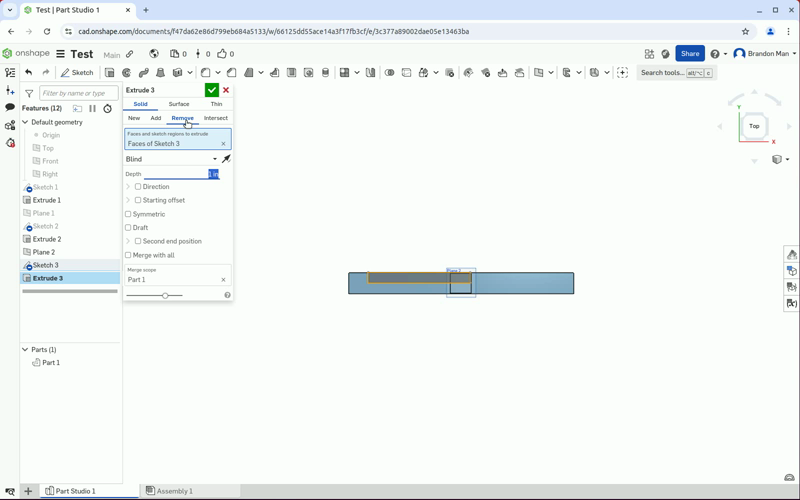
text(4.092)
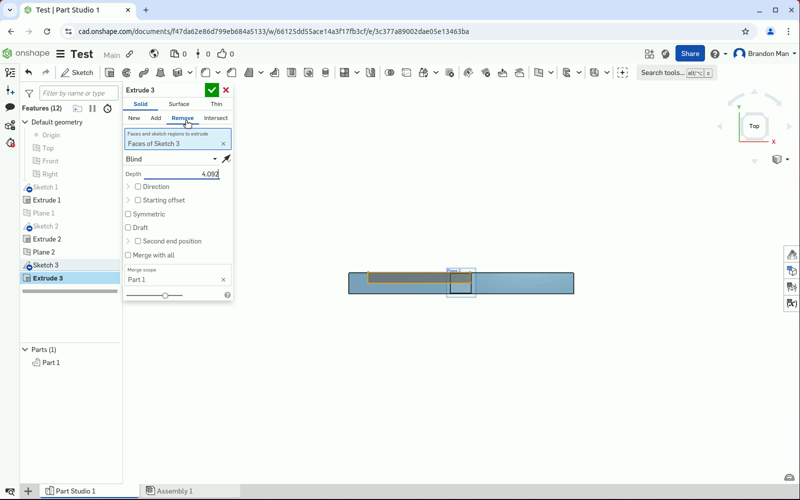
key(tab, 6)
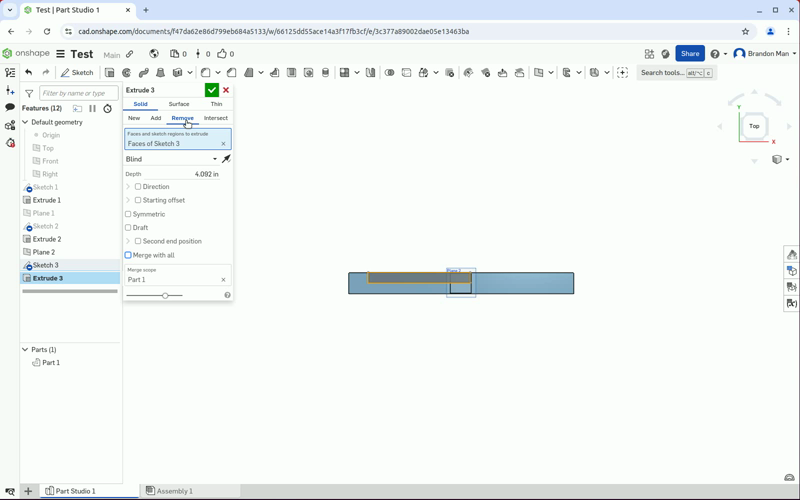
key(space)
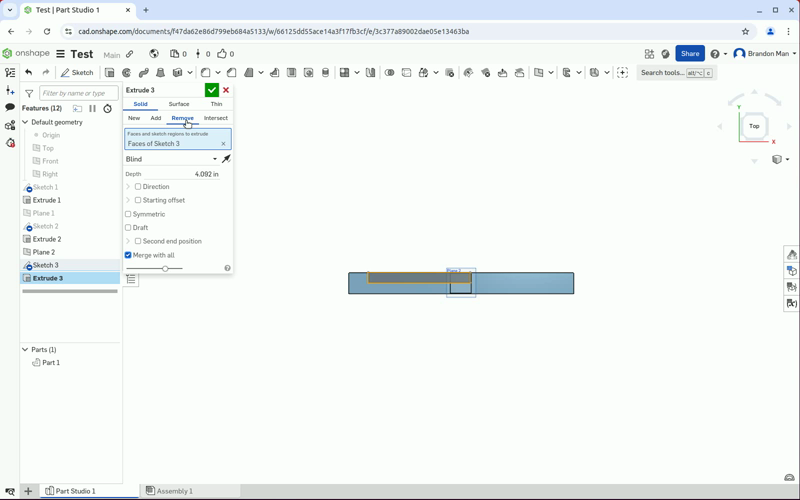
key(enter)
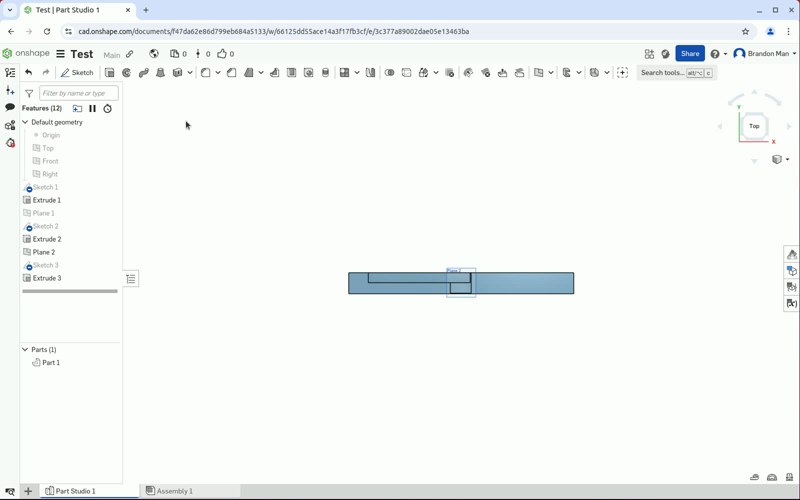
key(shift+h)
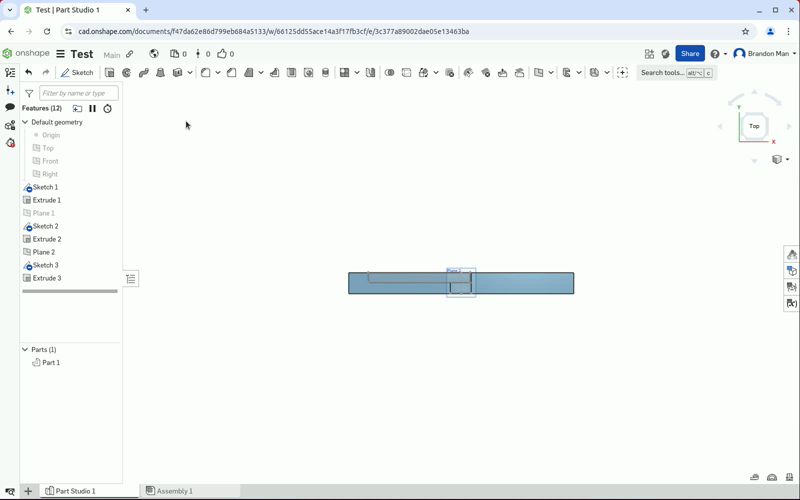
key(shift+h)
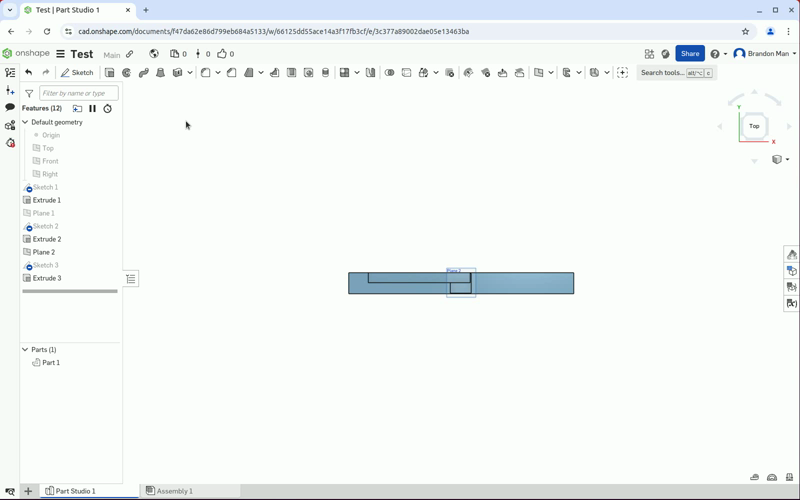
mouse_move(73, 189)
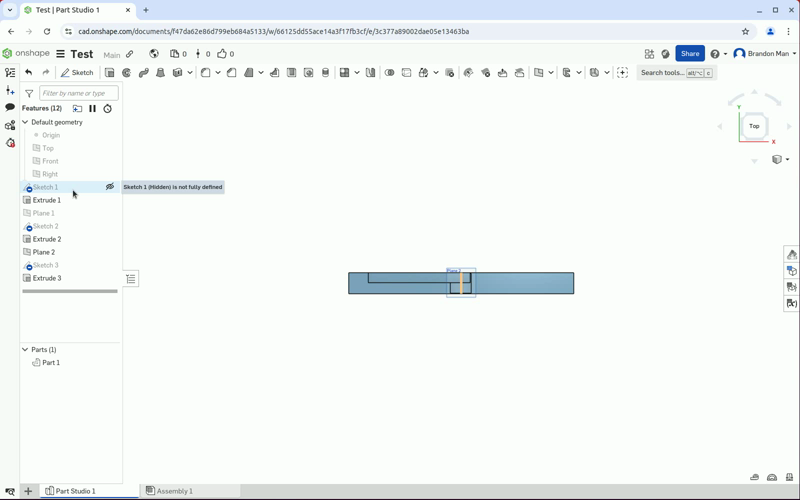
click(73, 189)
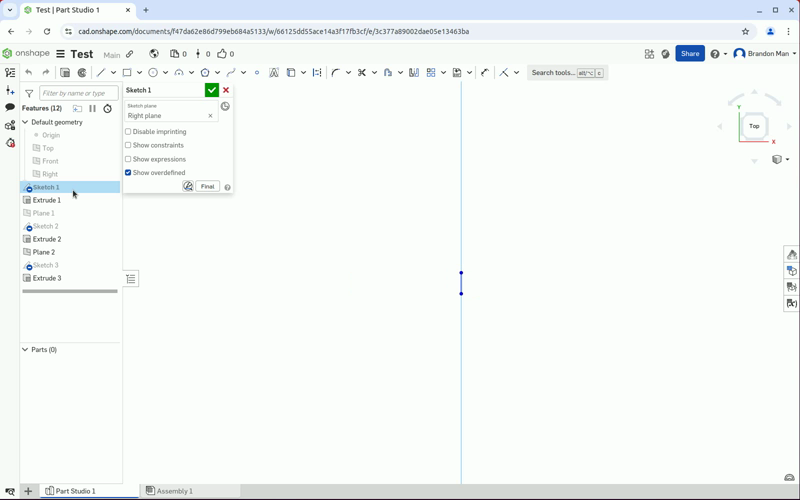
mouse_move(229, 92)
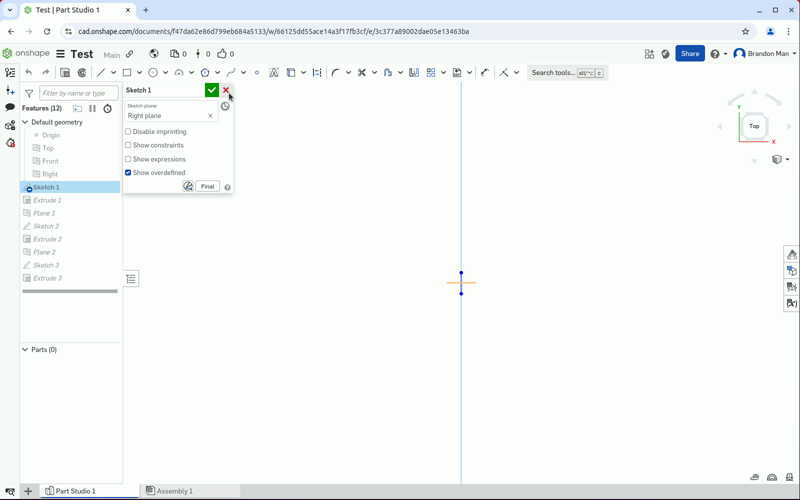
click(229, 92)
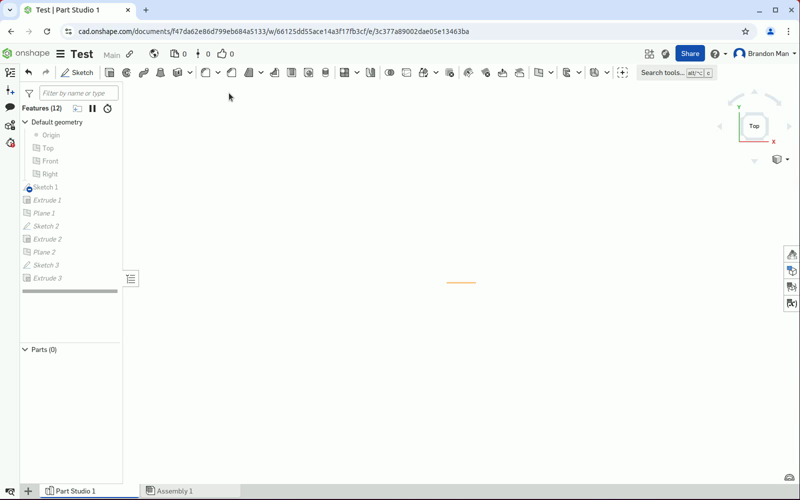
key(shift+s)
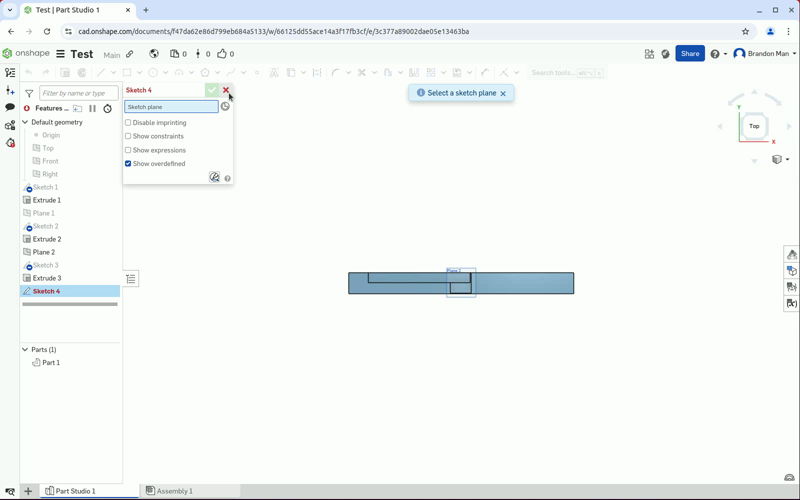
mouse_move(73, 254)
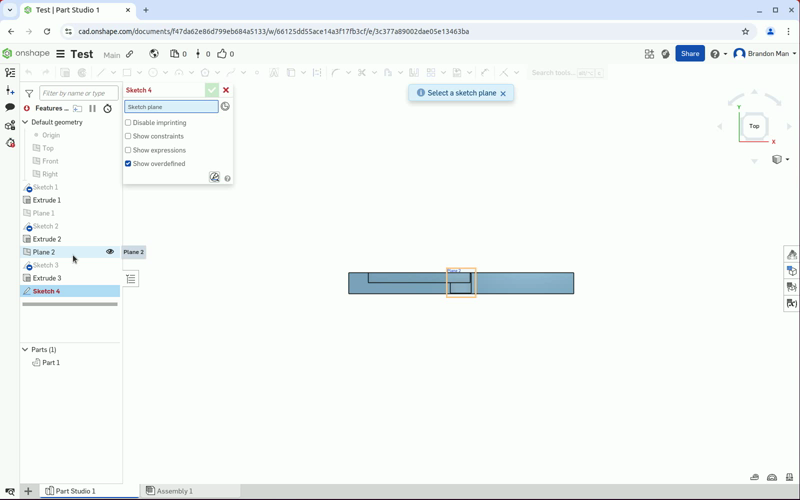
click(73, 254)
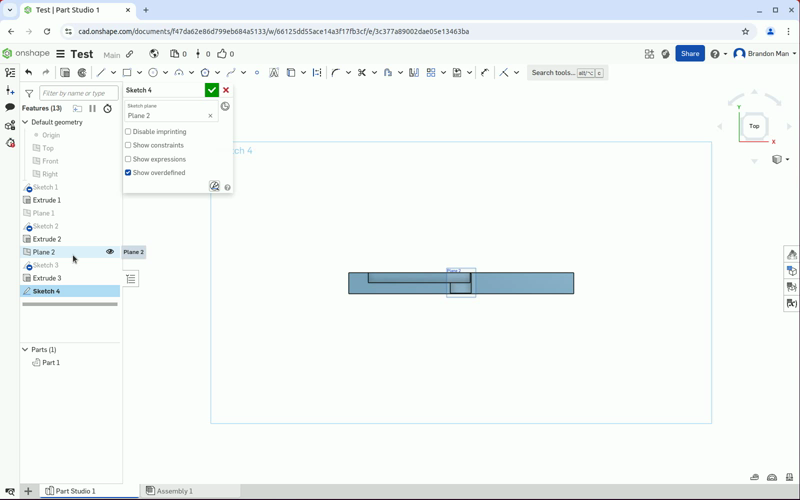
mouse_move(73, 352)
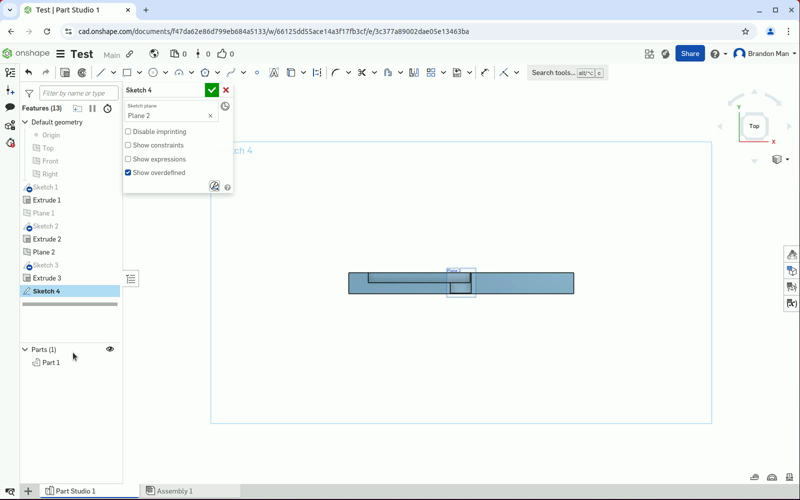
key(y)
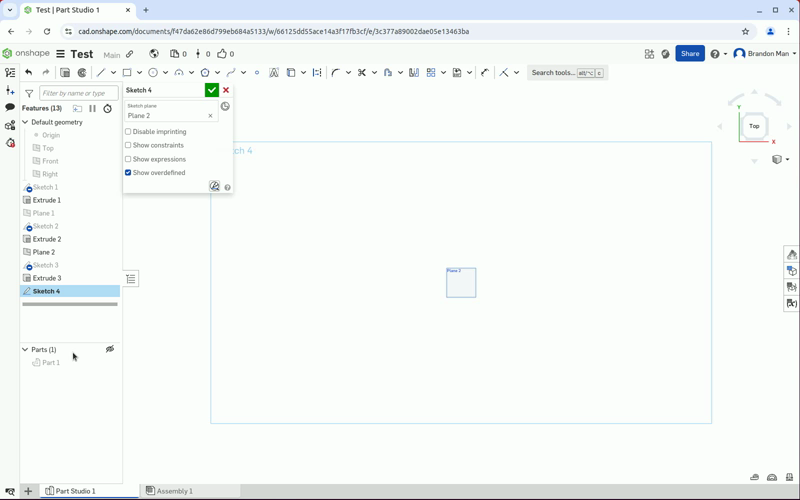
key(l)
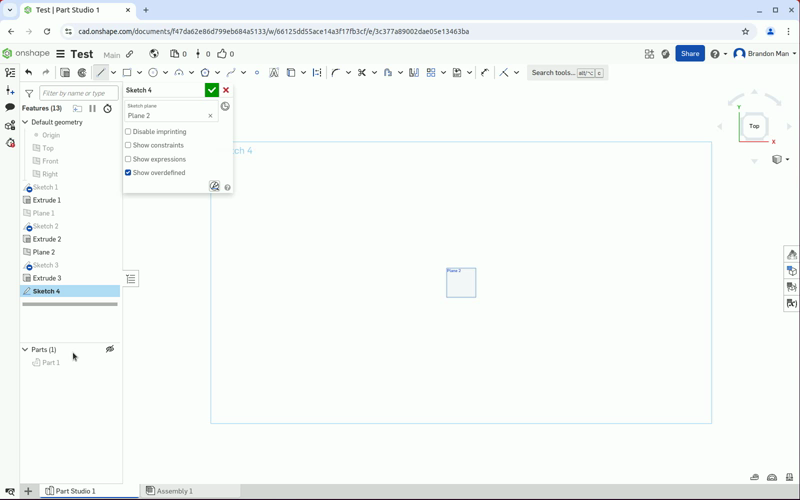
key_down(shift)
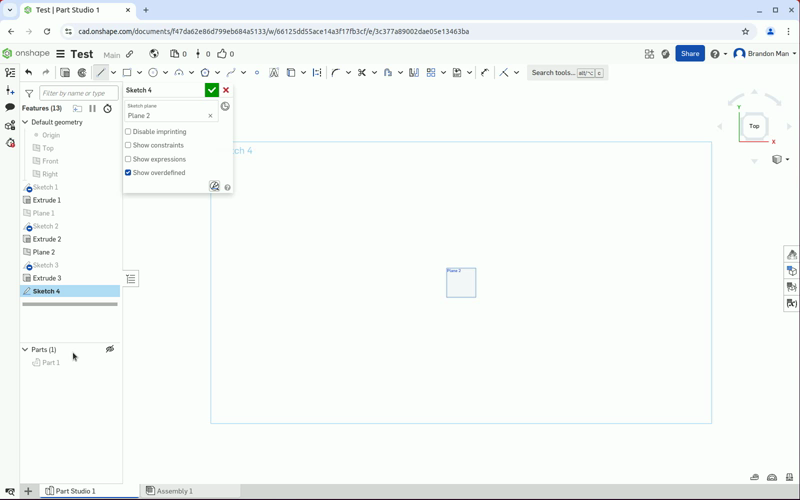
mouse_move(471, 282)
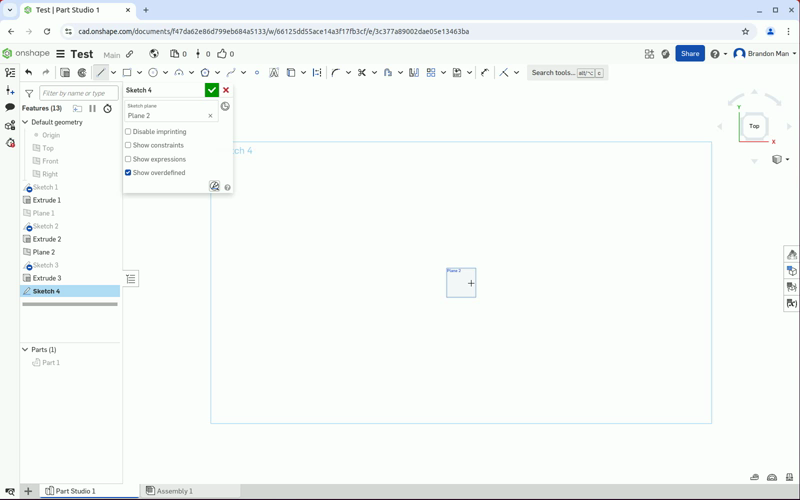
click(471, 282)
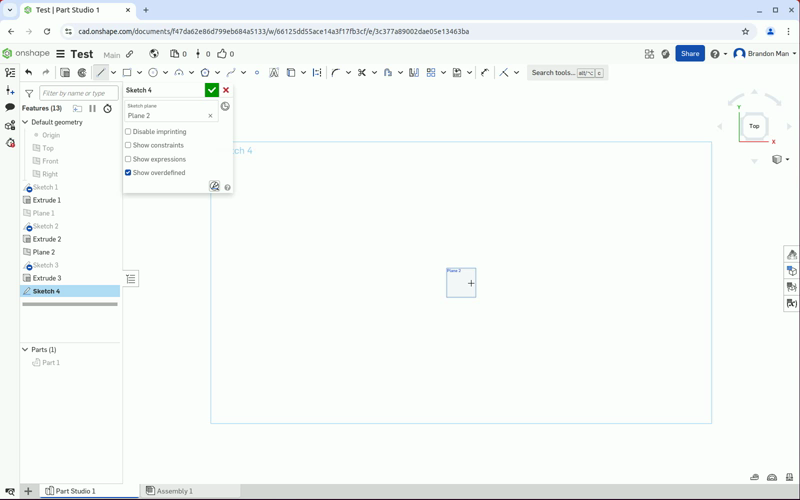
key_up(shift)
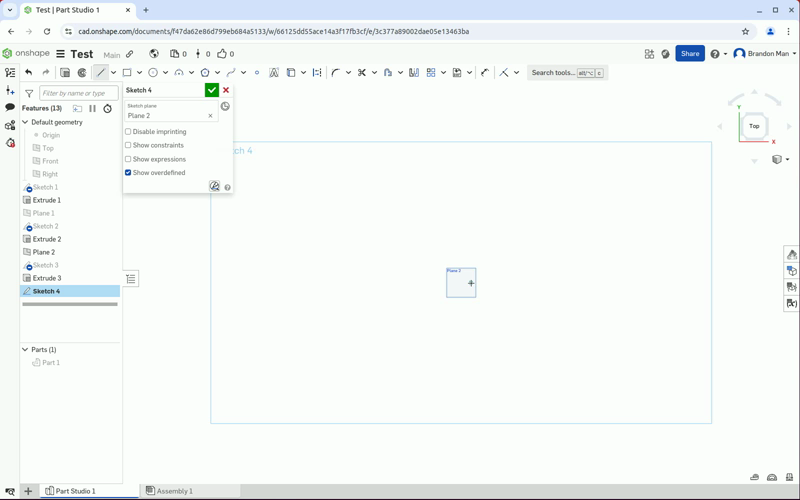
key_down(shift)
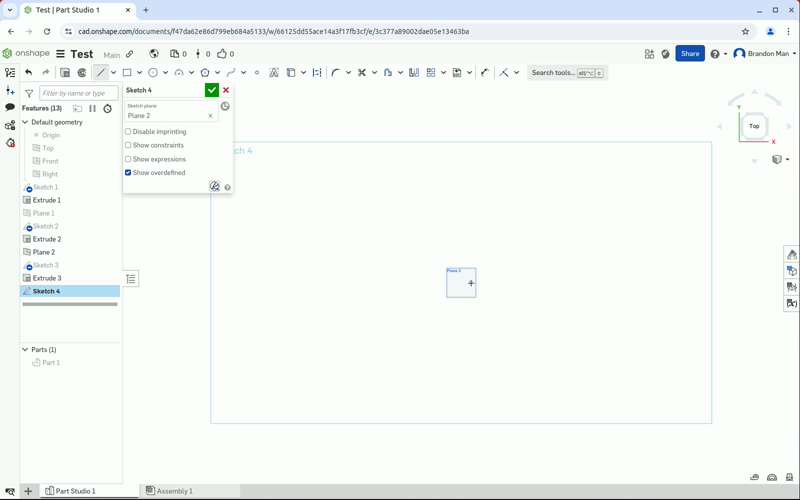
mouse_move(553, 282)
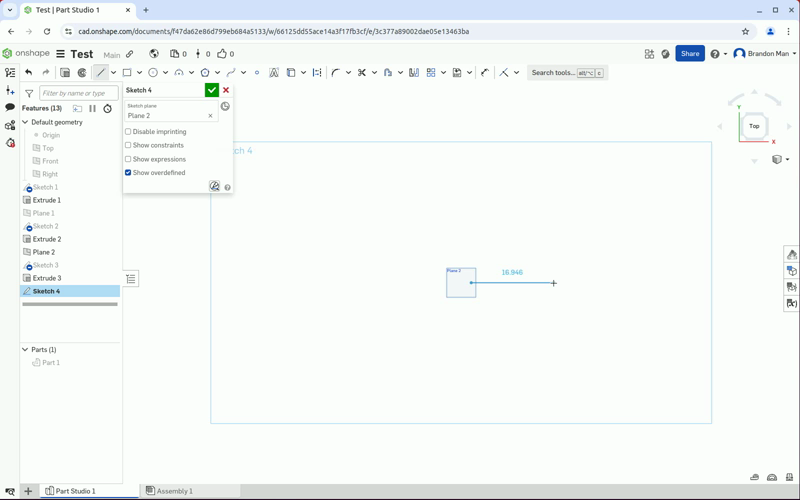
click(553, 282)
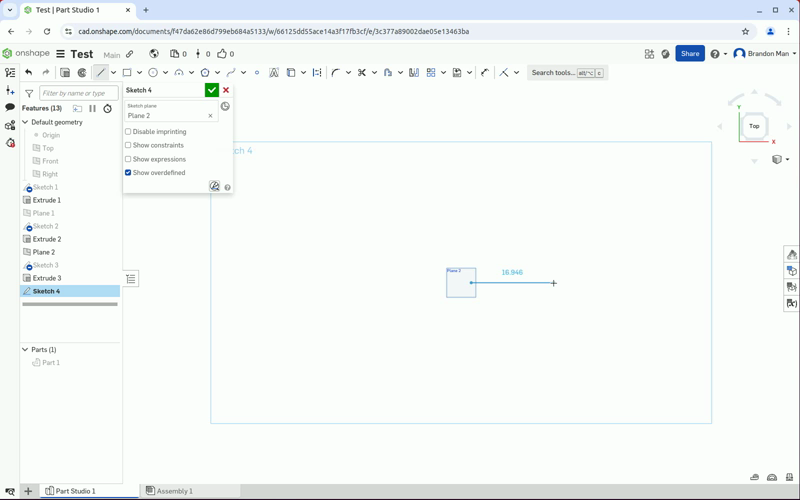
key_up(shift)
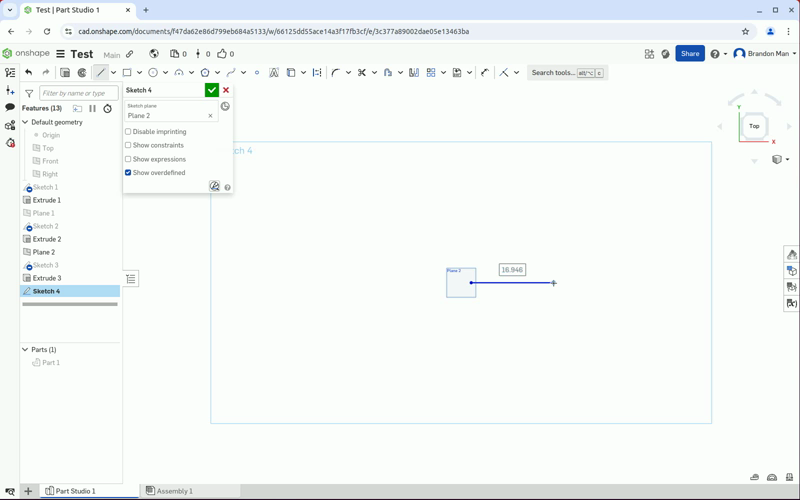
key_down(shift)
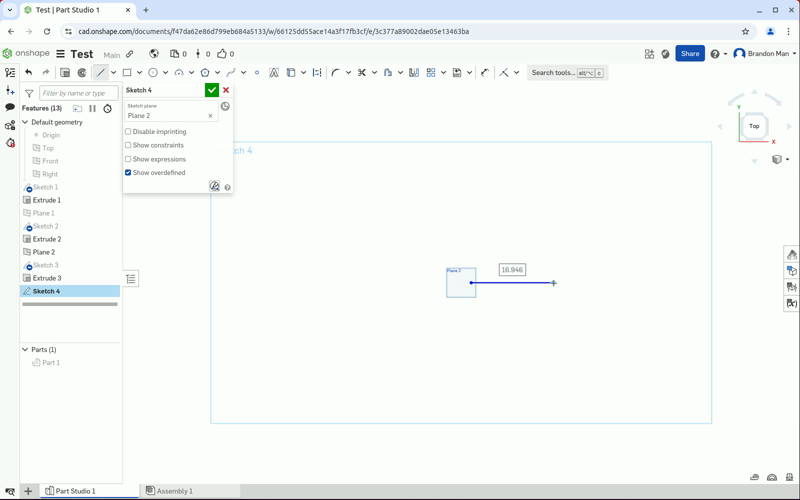
mouse_move(583, 282)
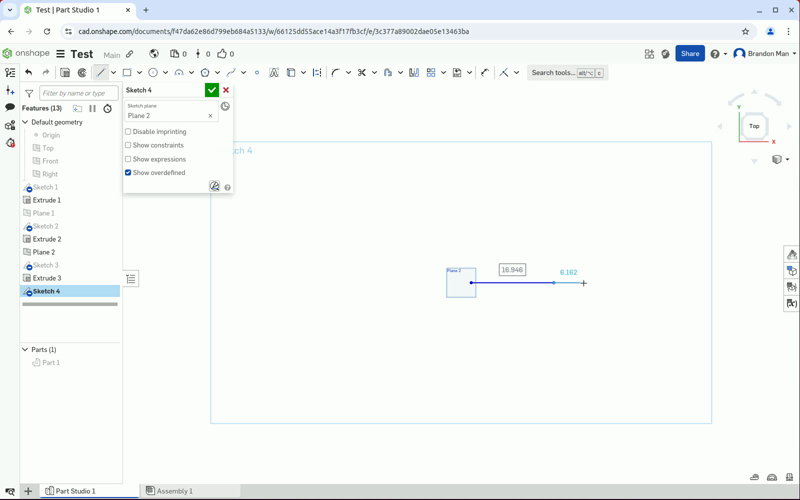
mouse_move(553, 272)
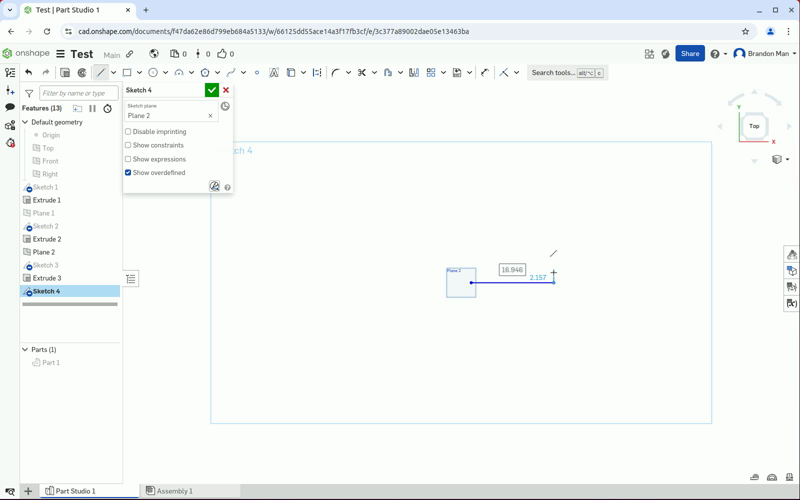
click(553, 272)
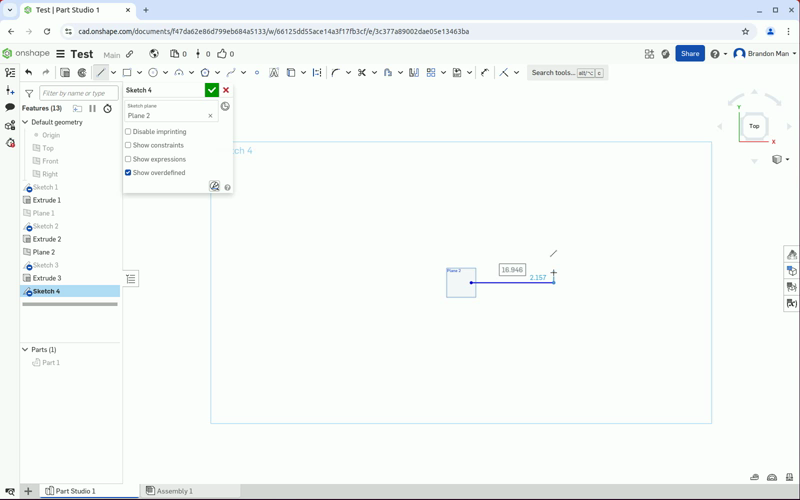
key_up(shift)
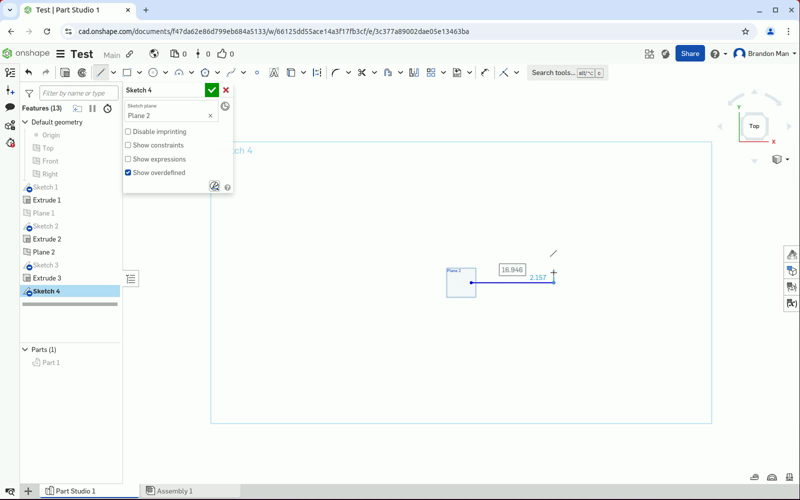
key_down(shift)
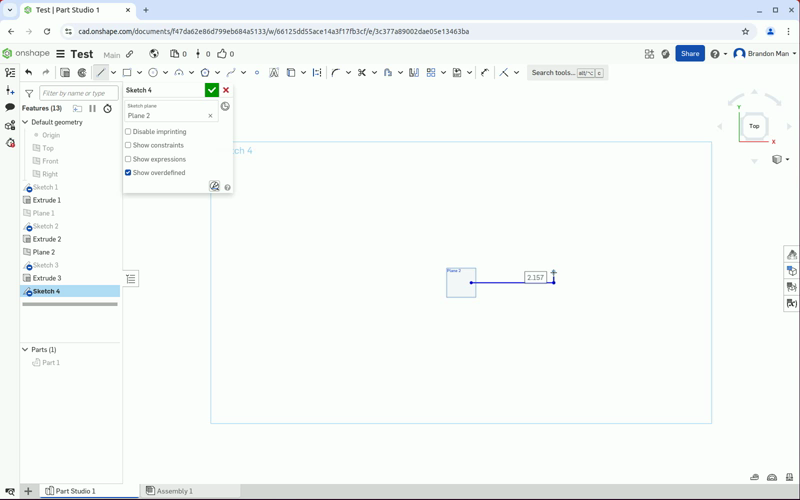
mouse_move(471, 272)
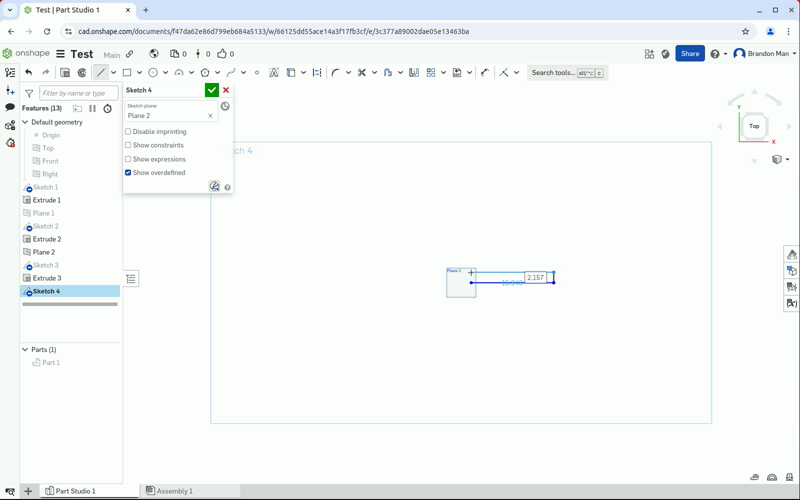
click(471, 272)
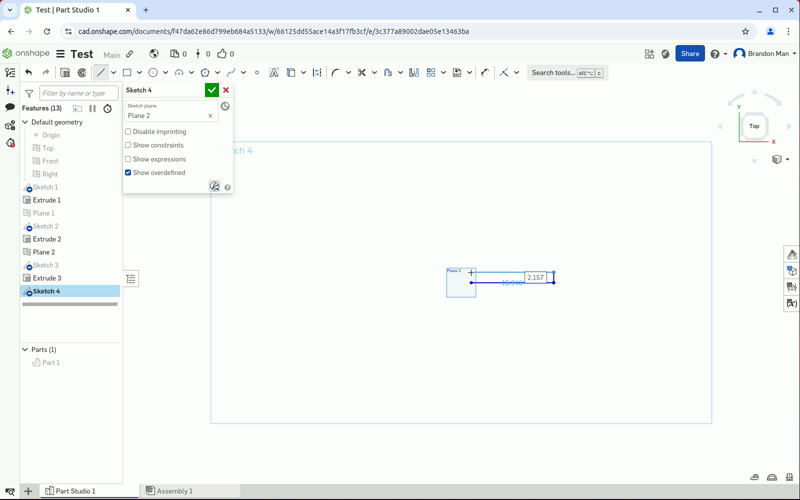
key_up(shift)
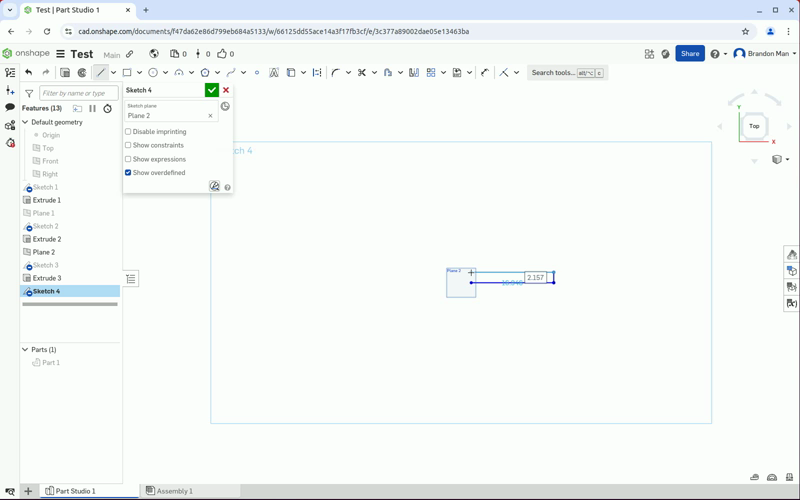
mouse_move(501, 272)
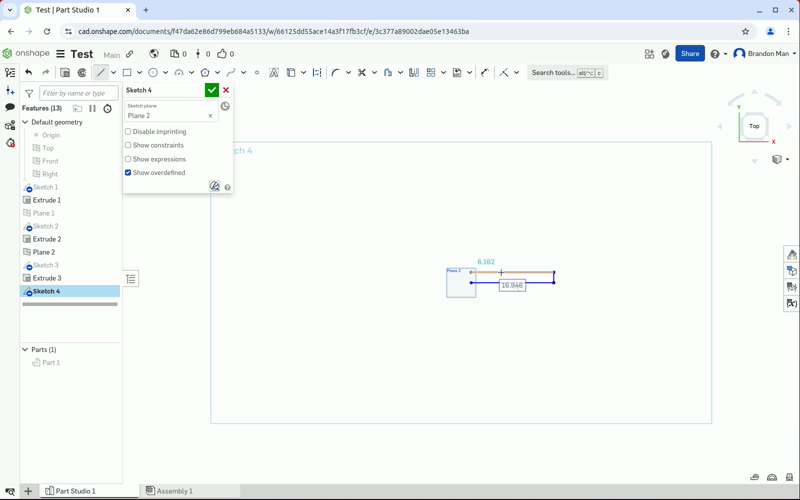
key_down(shift)
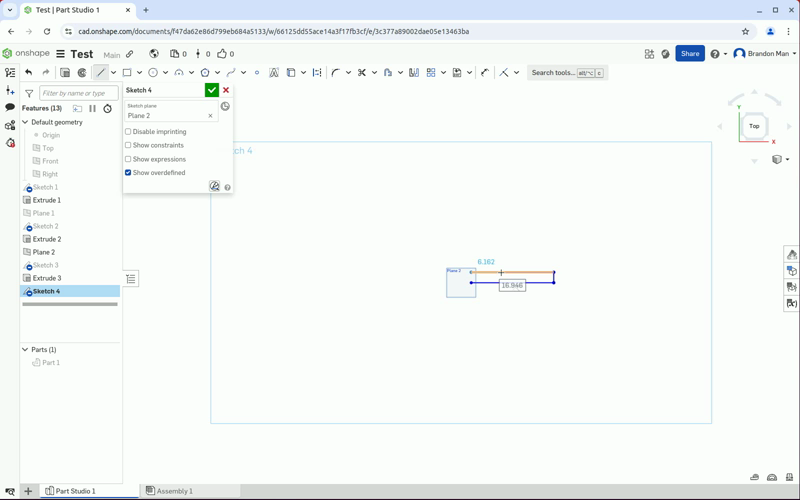
mouse_move(471, 282)
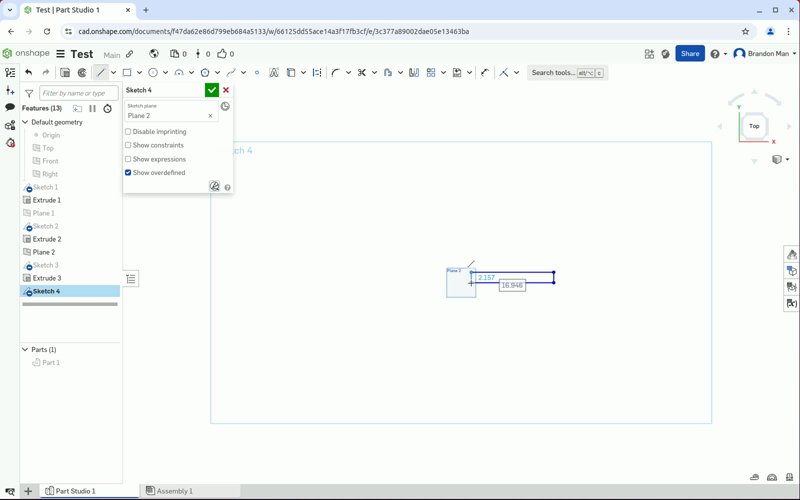
key_up(shift)
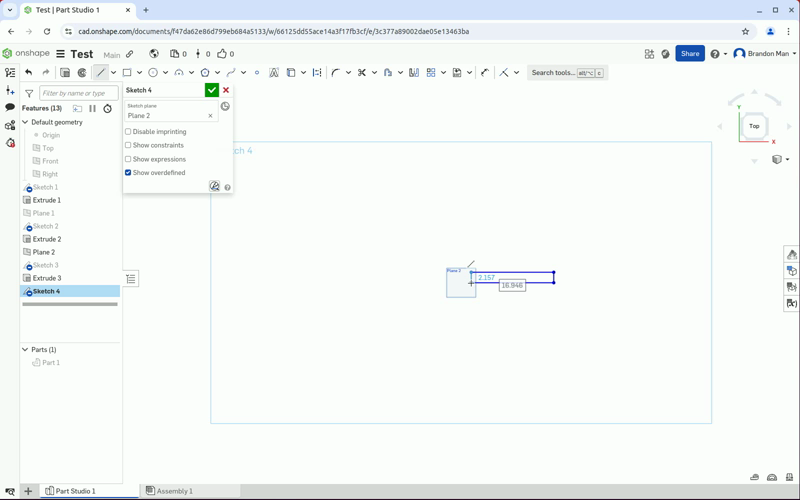
click(471, 282)
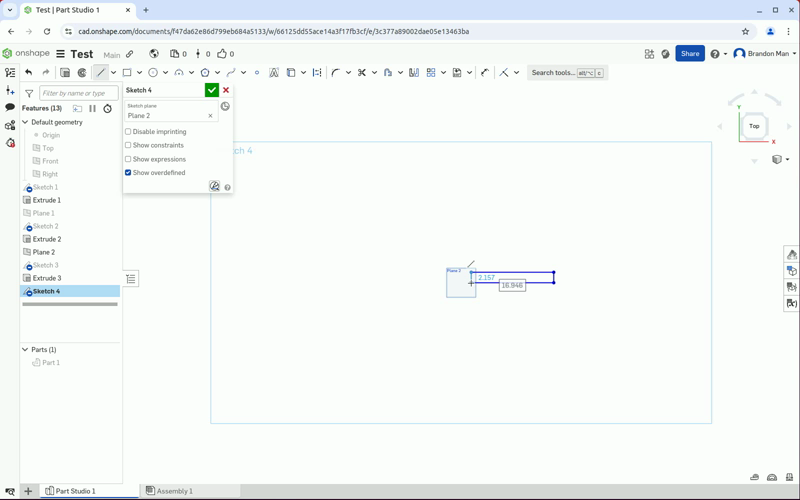
key(esc)
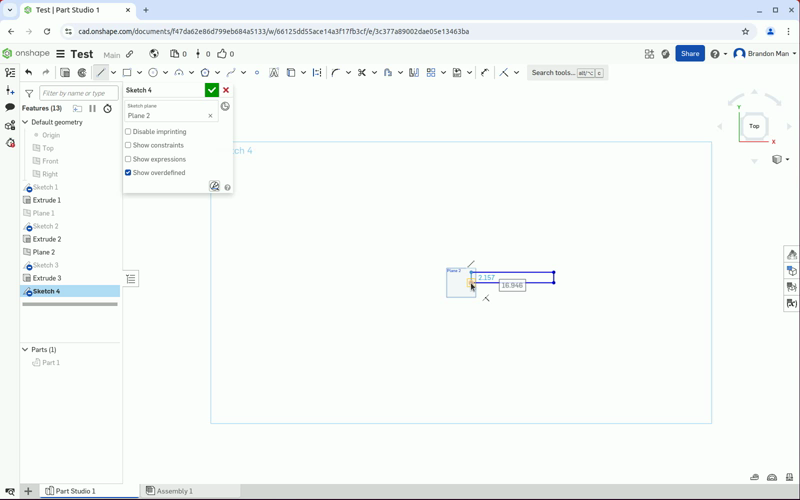
mouse_move(524, 280)
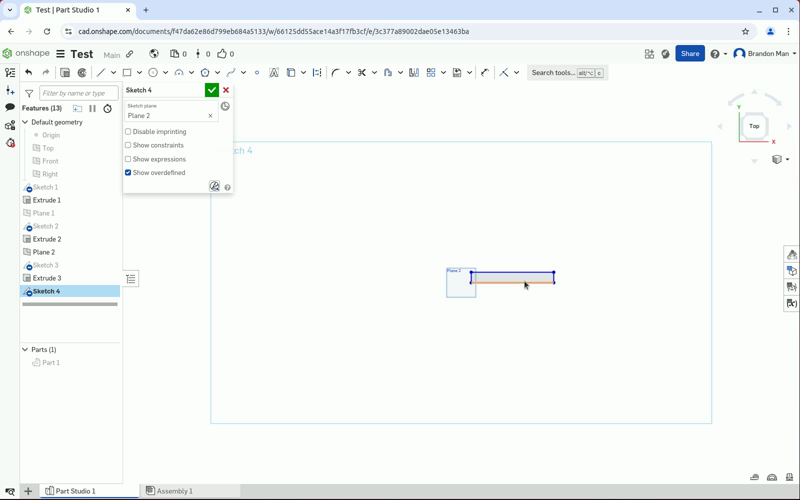
scroll(6)
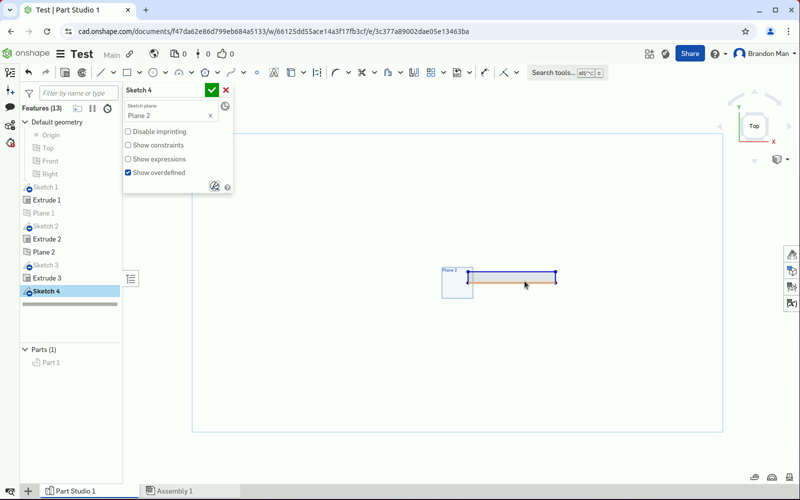
scroll(6)
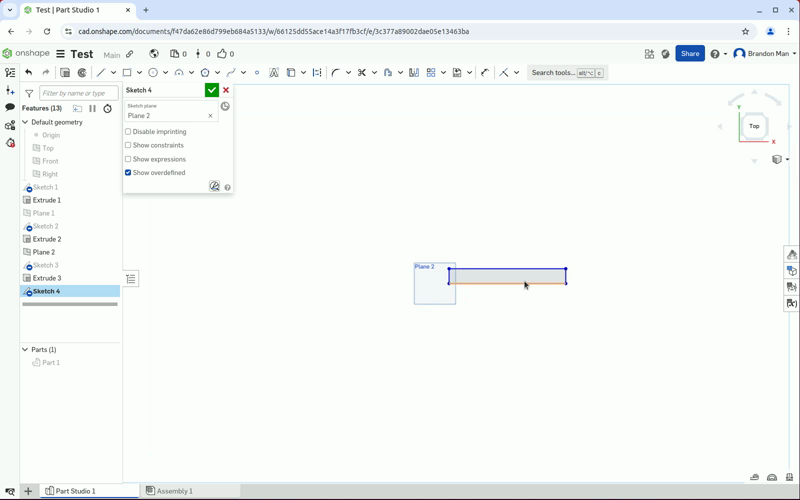
scroll(6)
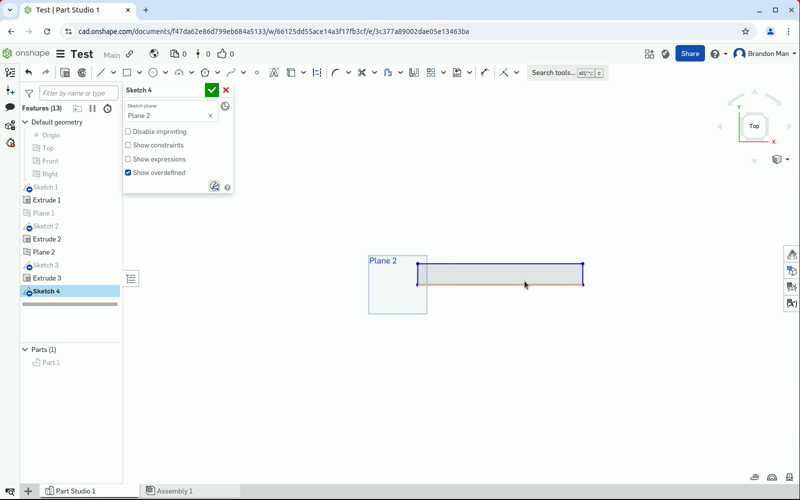
scroll(6)
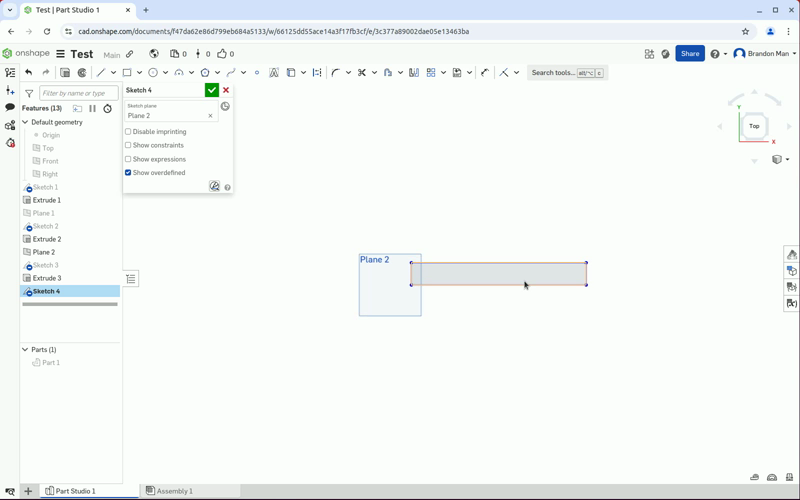
scroll(6)
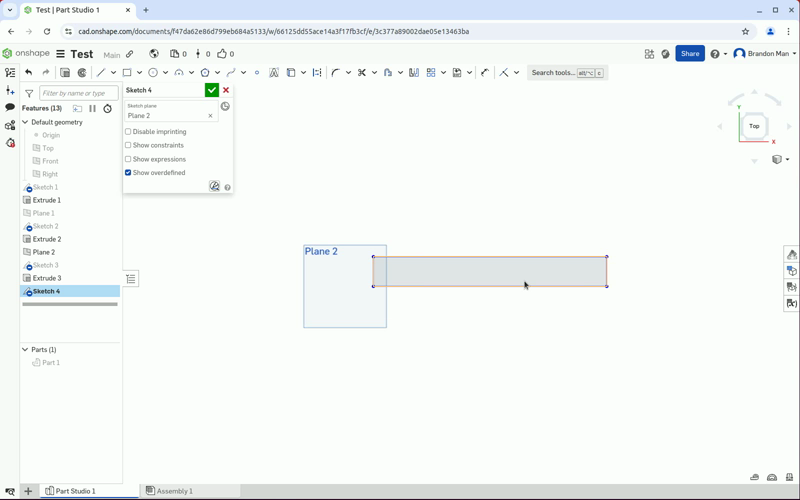
scroll(6)
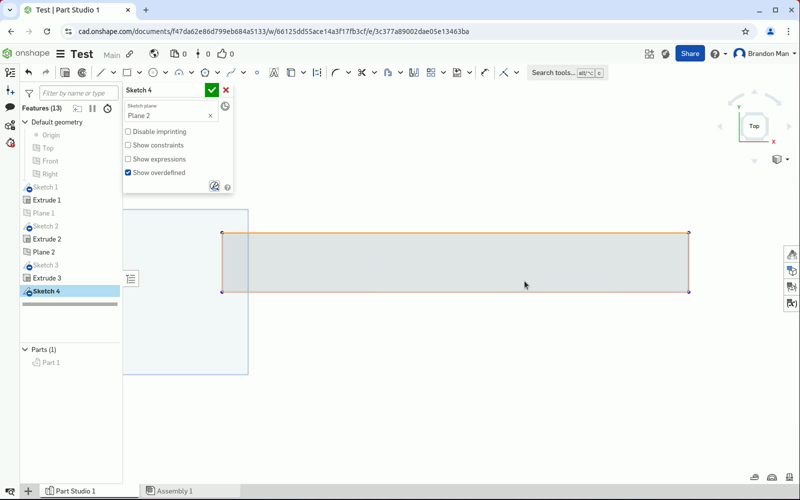
scroll(6)
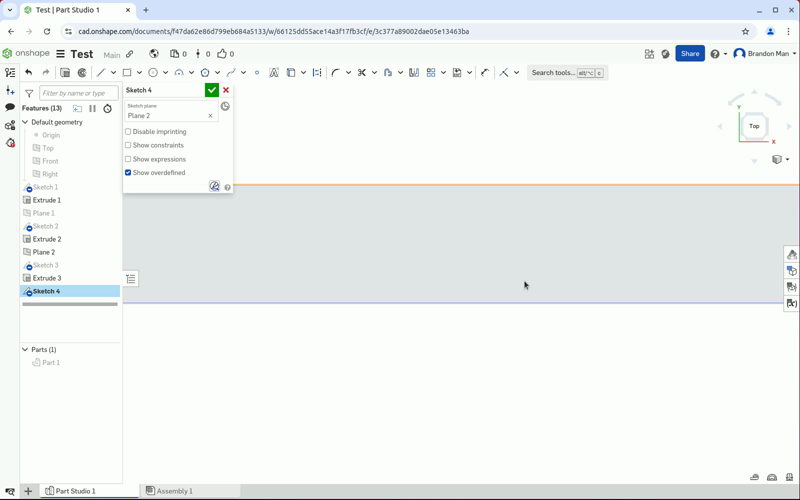
click(524, 280)
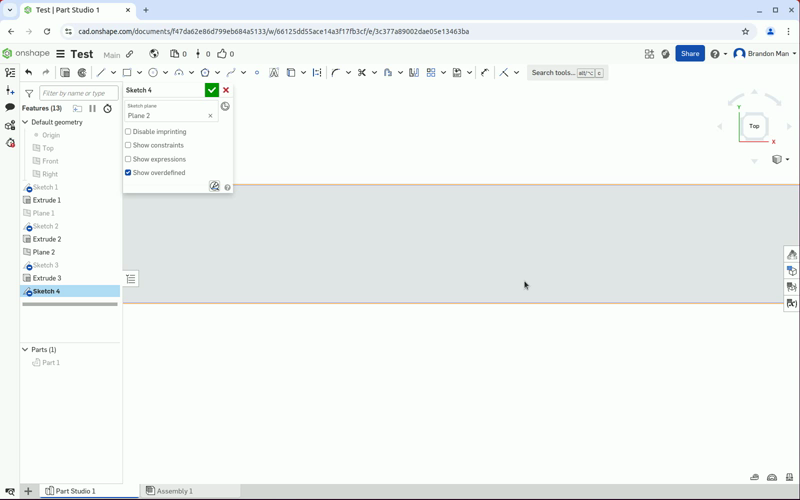
scroll(-6)
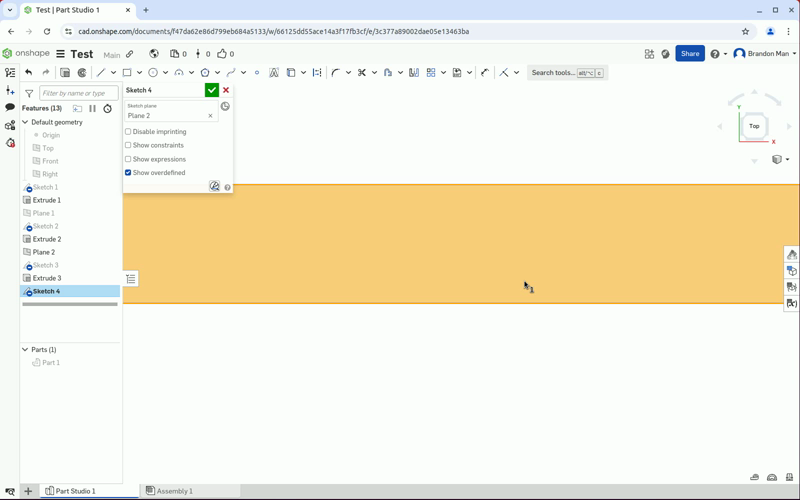
scroll(-6)
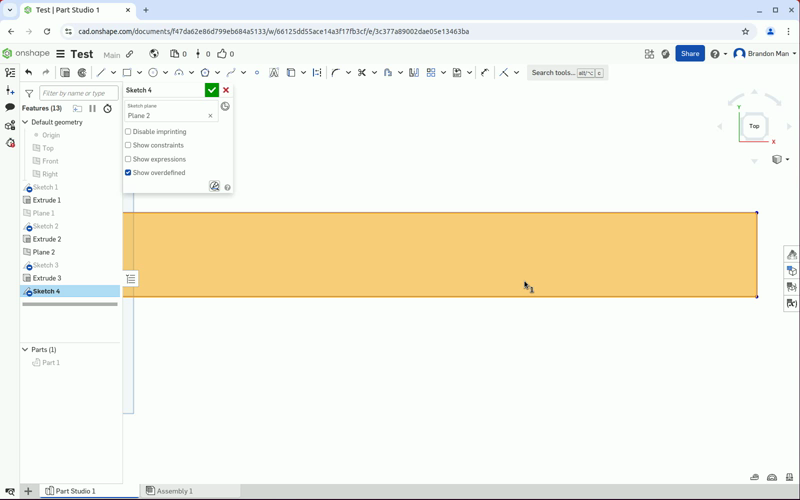
scroll(-6)
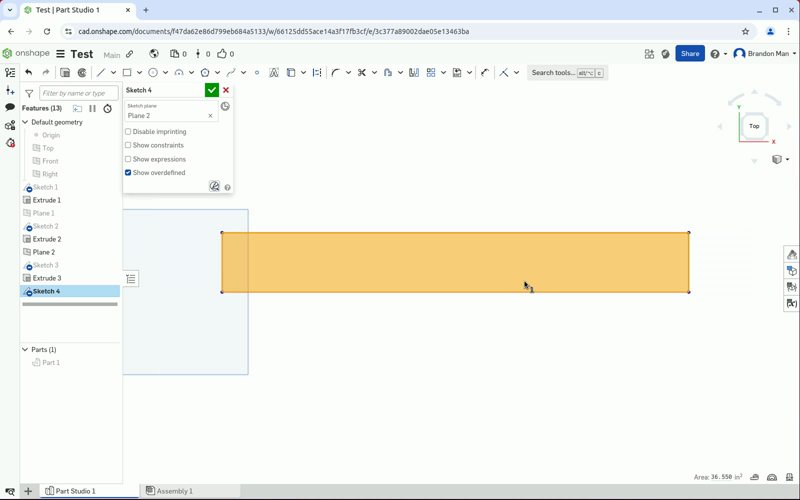
scroll(-6)
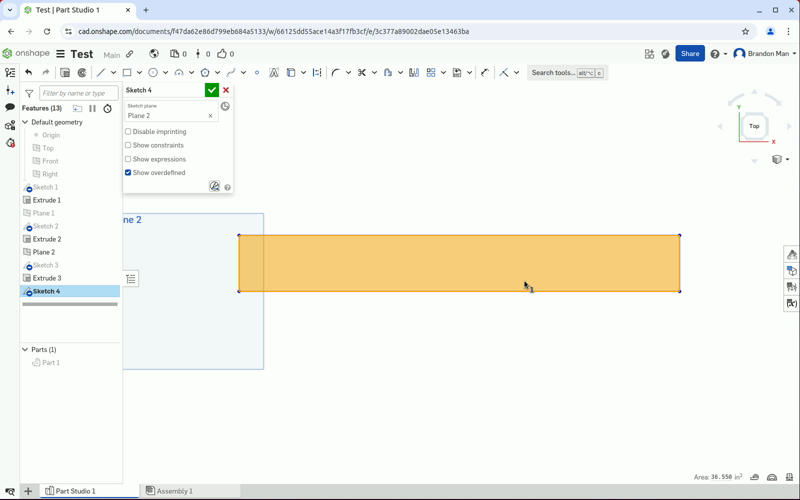
scroll(-6)
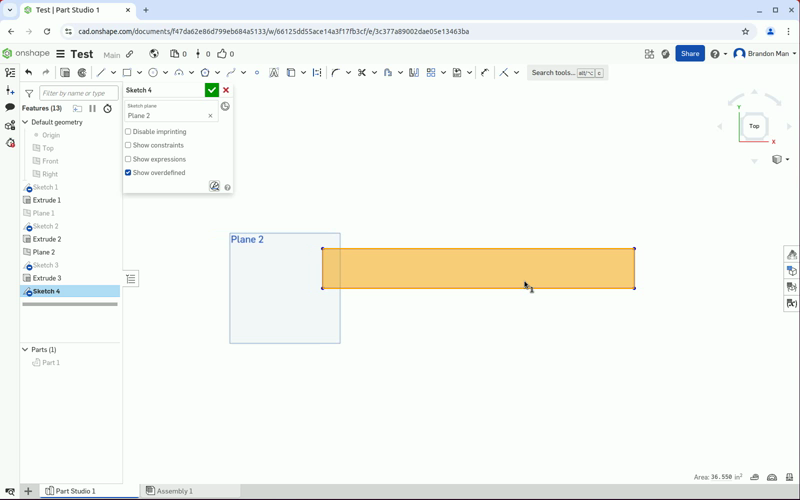
scroll(-6)
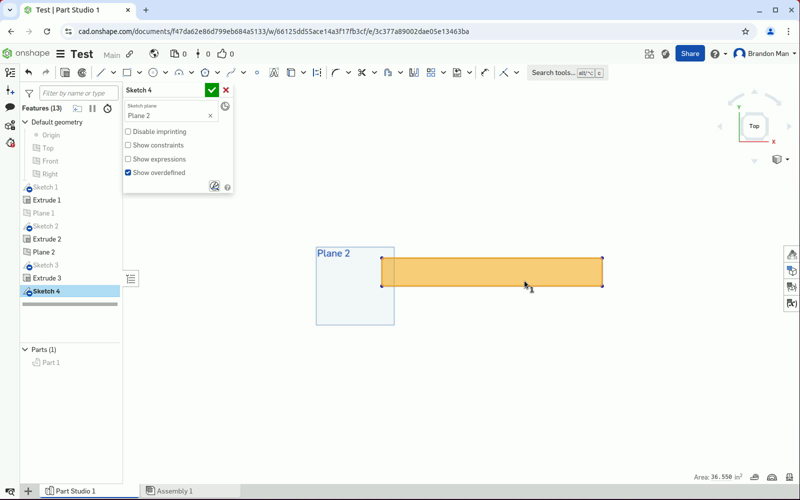
scroll(-6)
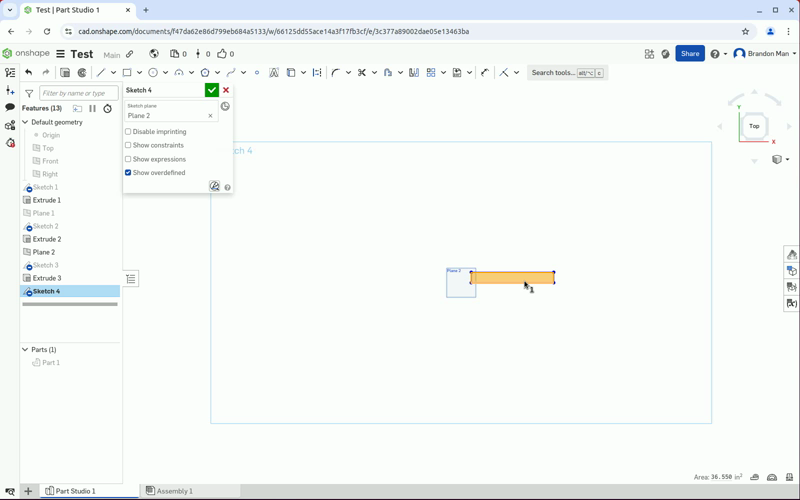
mouse_move(73, 352)
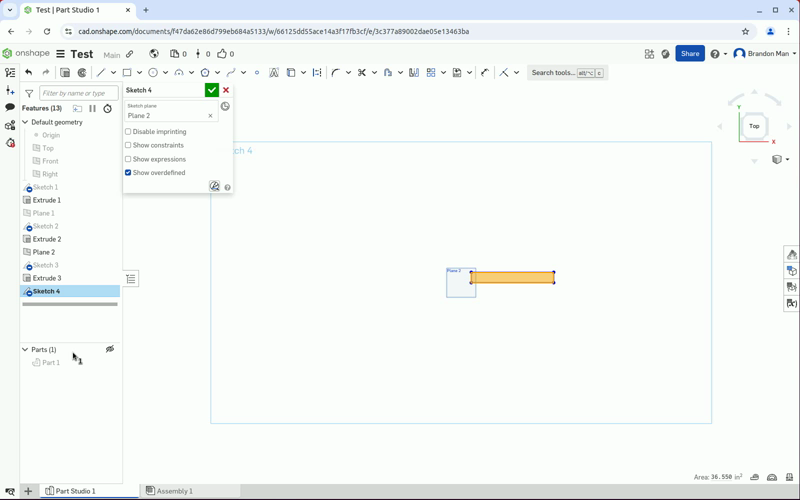
key(shift+y)
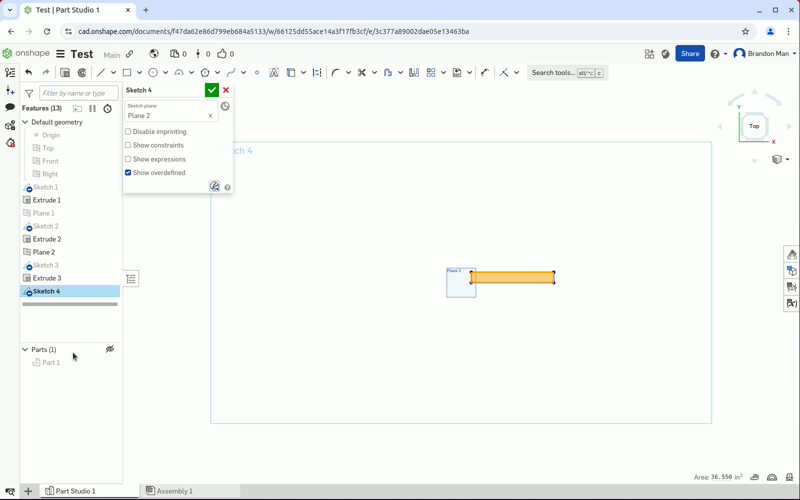
key(shift+e)
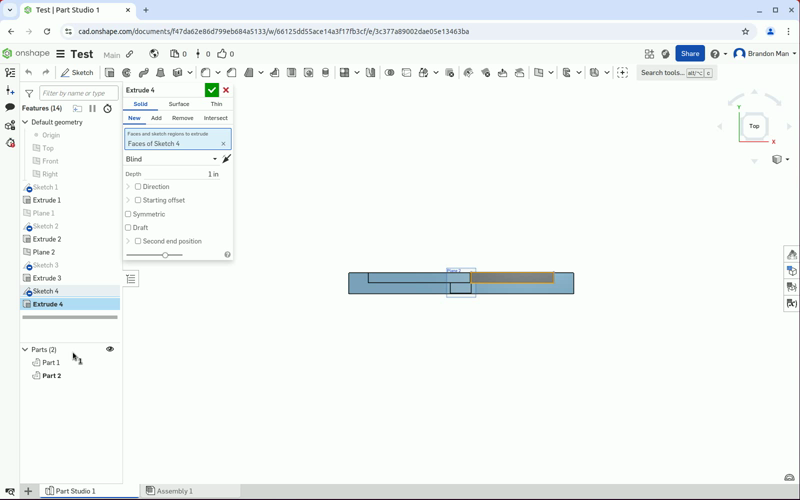
mouse_move(143, 106)
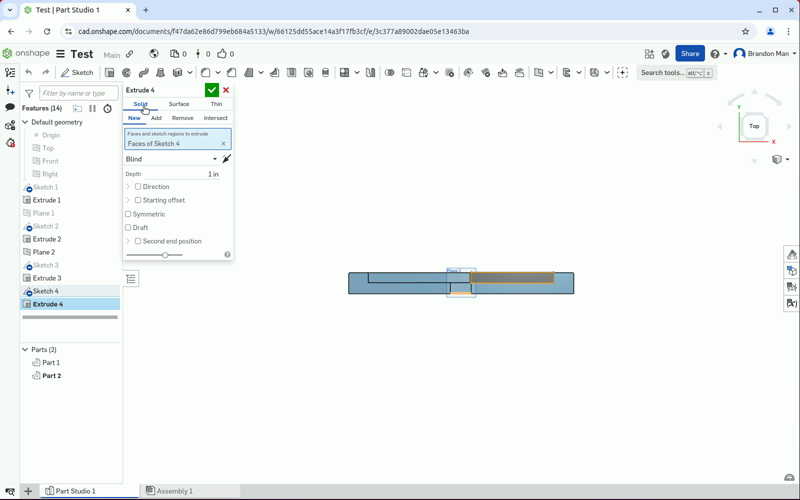
click(143, 106)
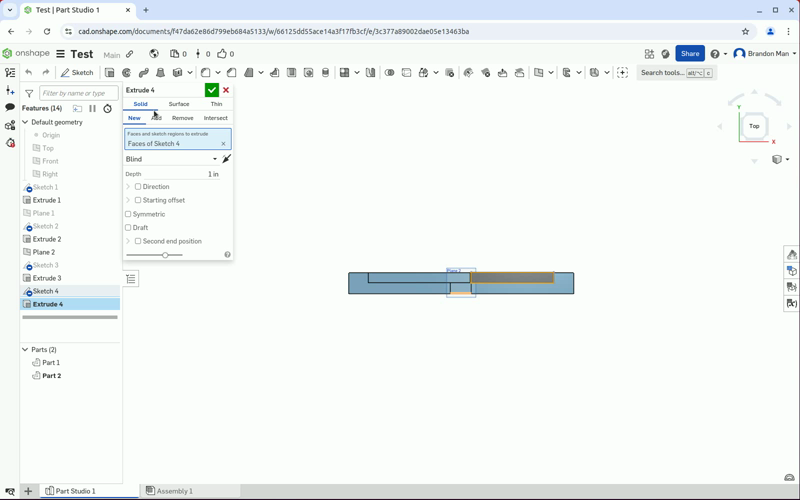
mouse_move(186, 120)
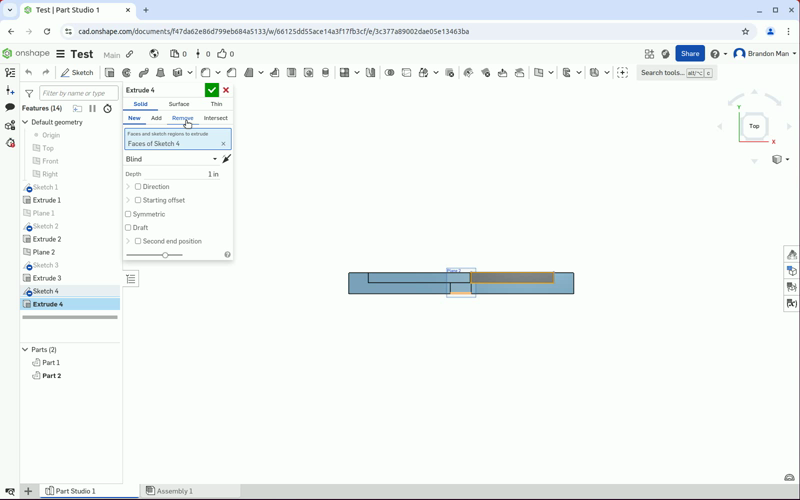
click(186, 120)
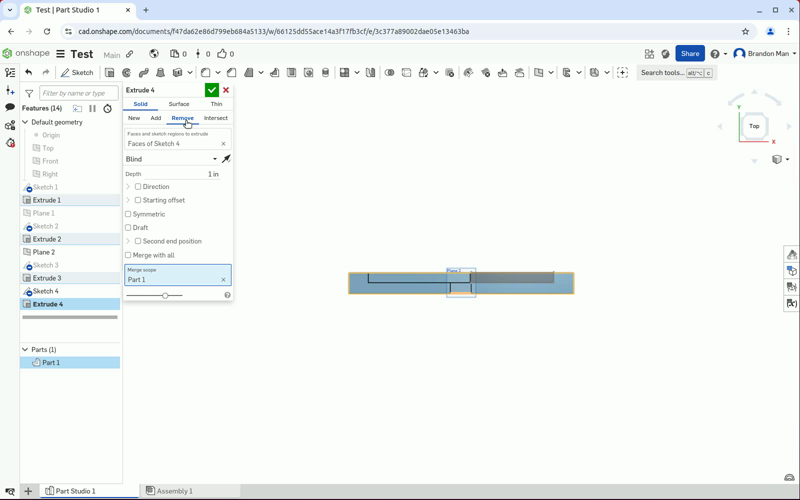
key(tab, 4)
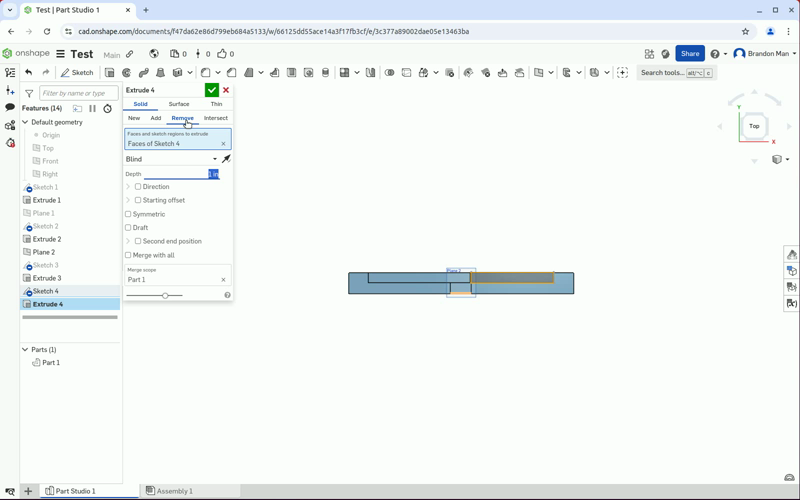
text(4.092)
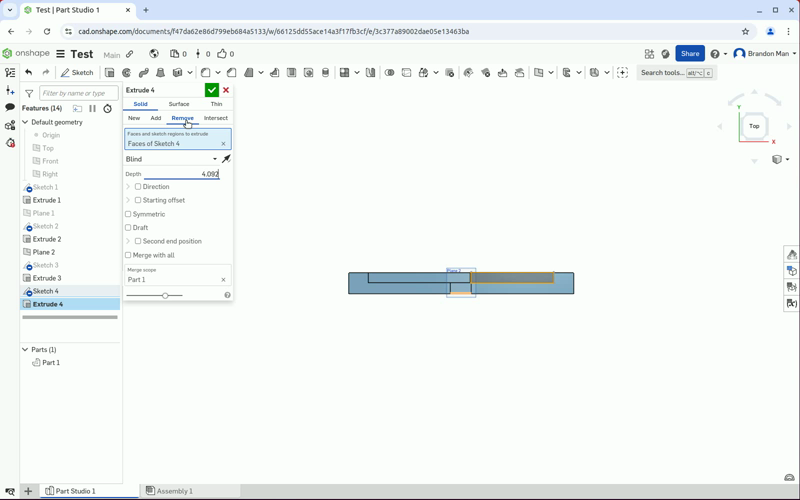
key(tab, 6)
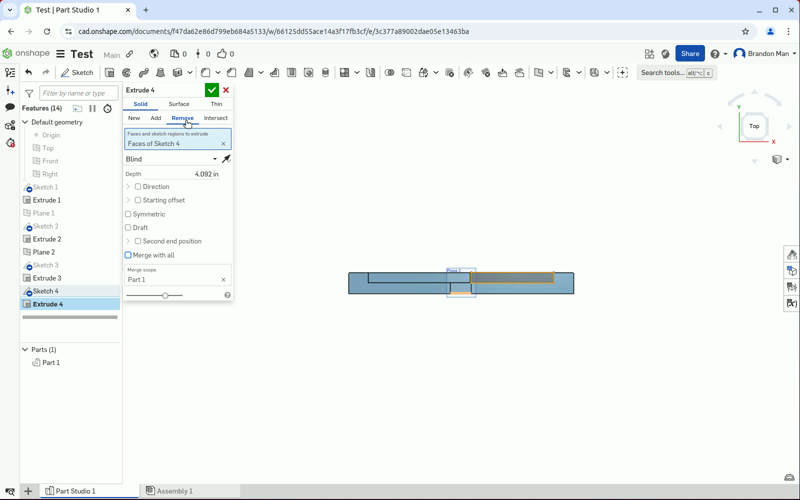
key(space)
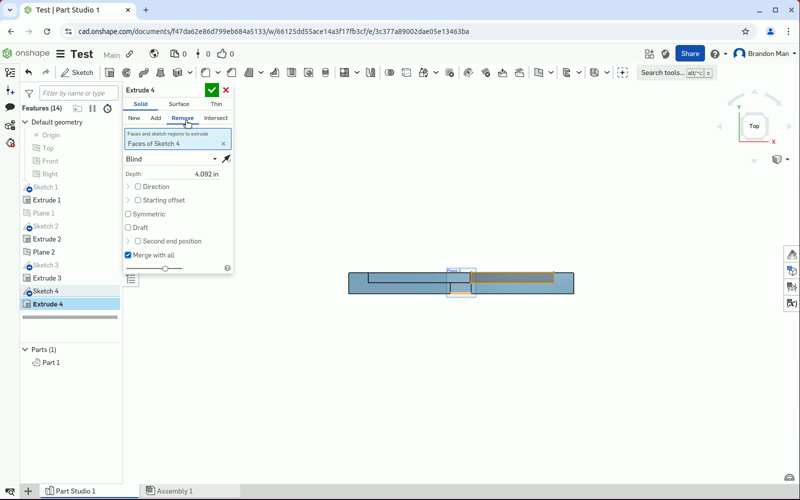
key(enter)
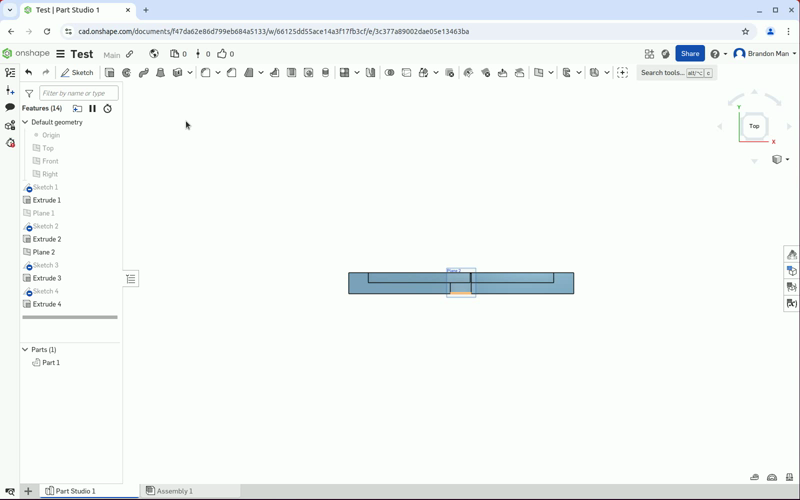
key(shift+h)
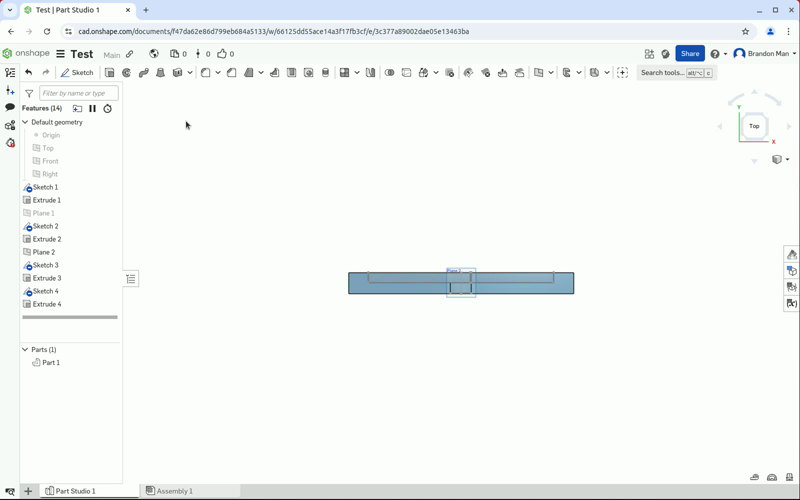
key(shift+h)
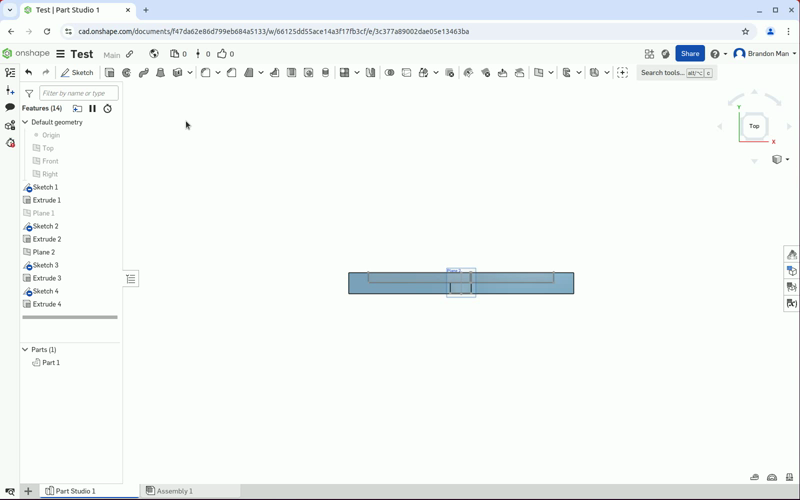
key(shift+7)
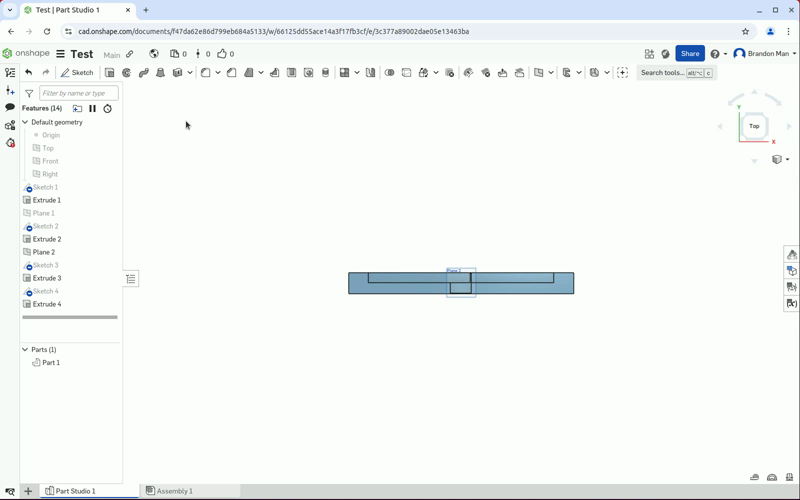
key(up, 3)
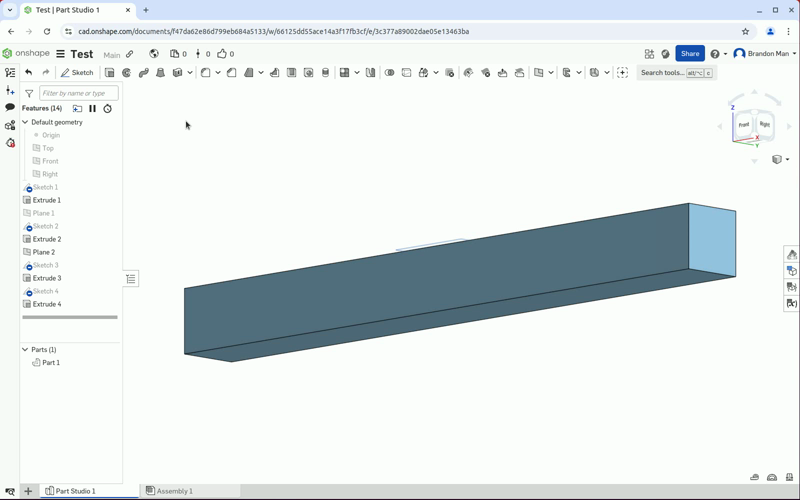
key(left, 3)
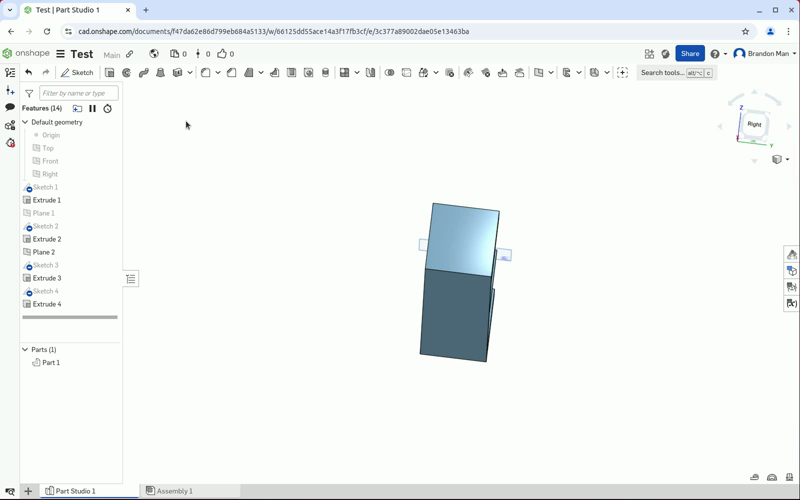
key(right, 3)
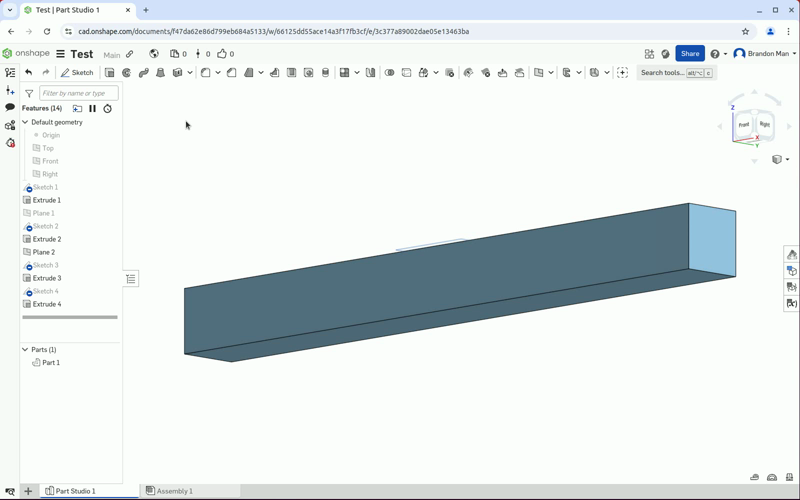
key(down, 3)
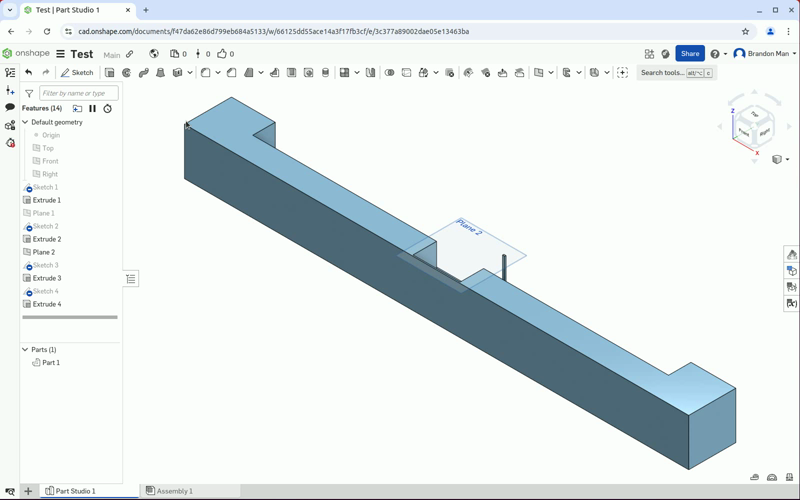
mouse_move(73, 189)
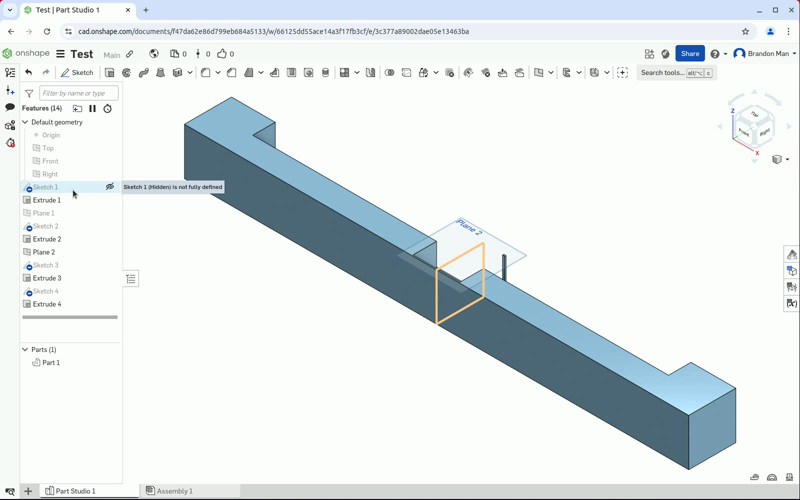
click(73, 189)